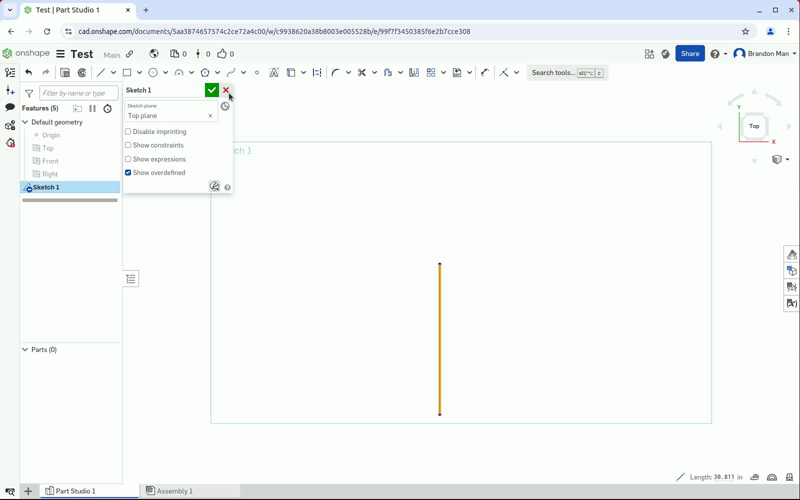
key(shift+h)
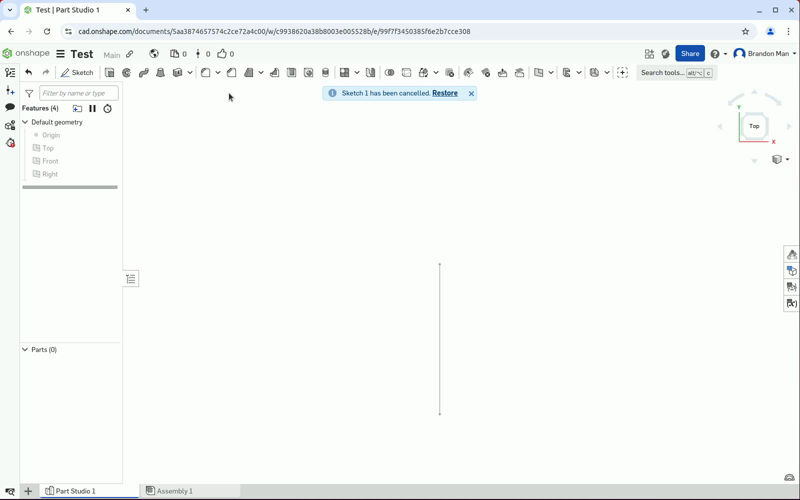
mouse_move(73, 352)
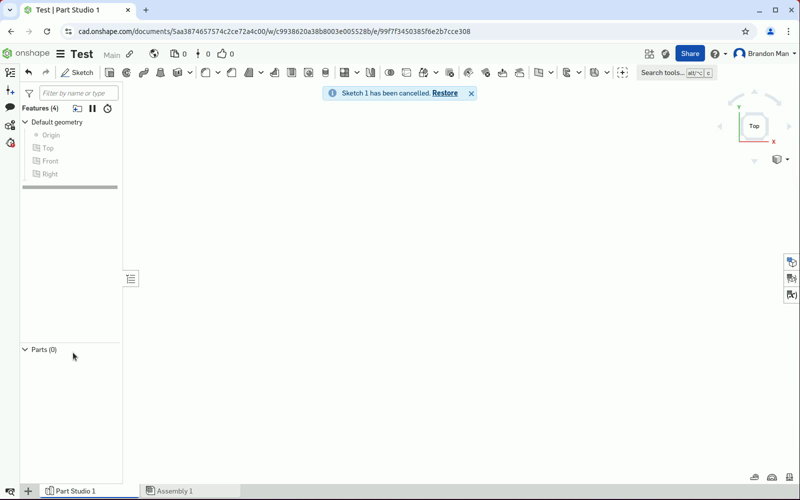
key(y)
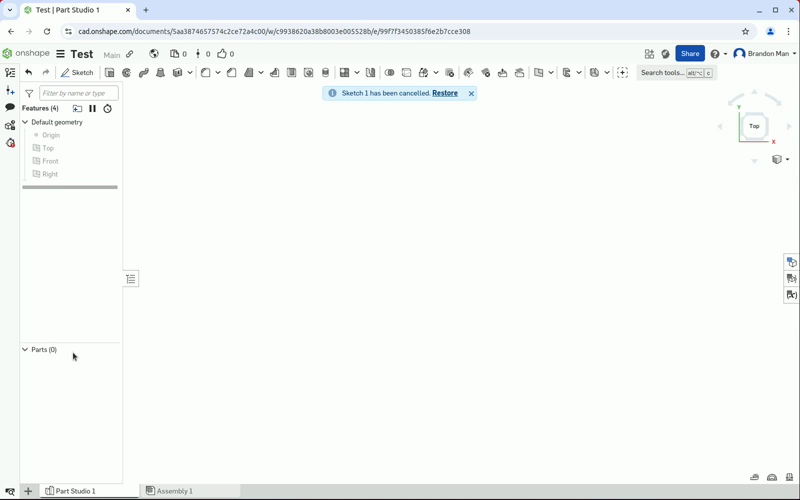
key(shift+p)
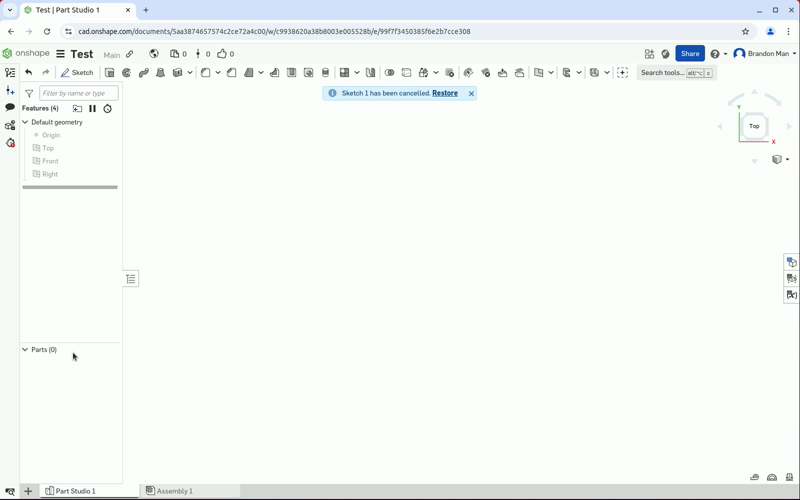
key(space)
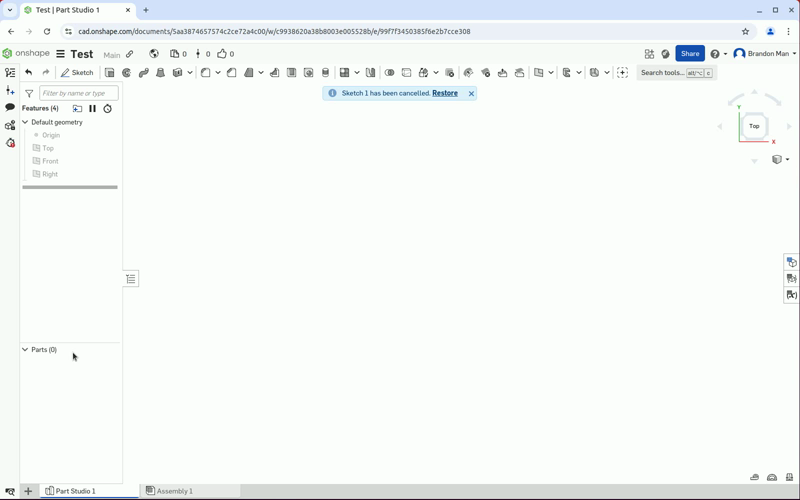
key_down(shift)
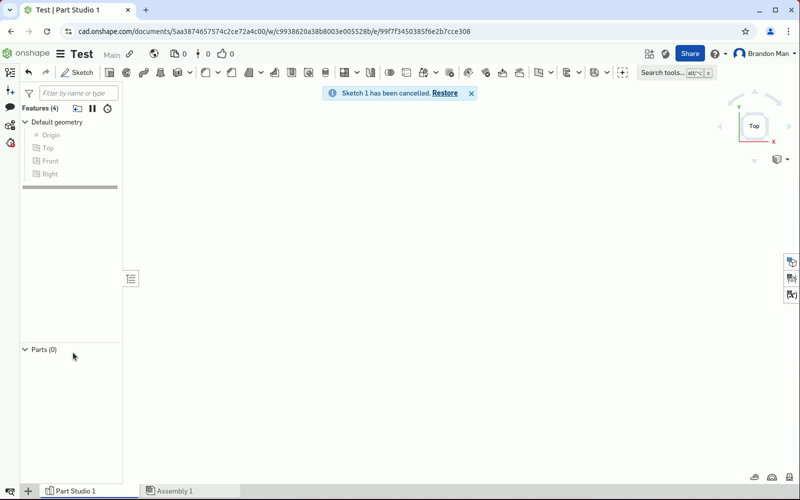
key(up)
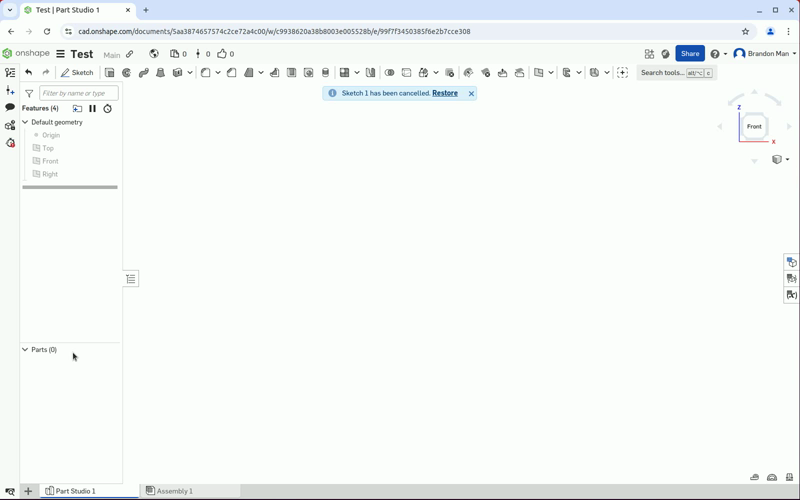
key_up(shift)
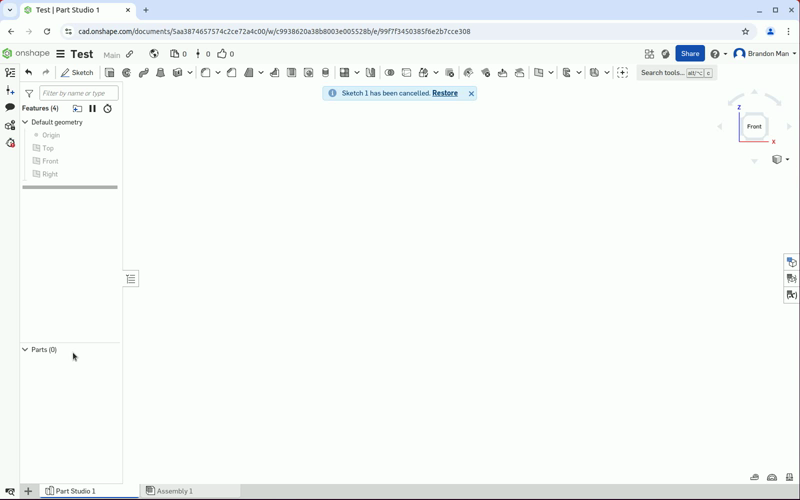
mouse_move(73, 352)
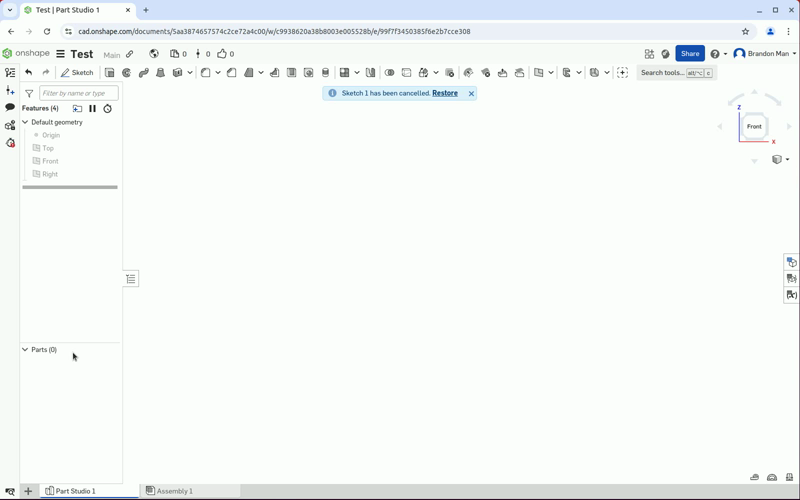
key(shift+y)
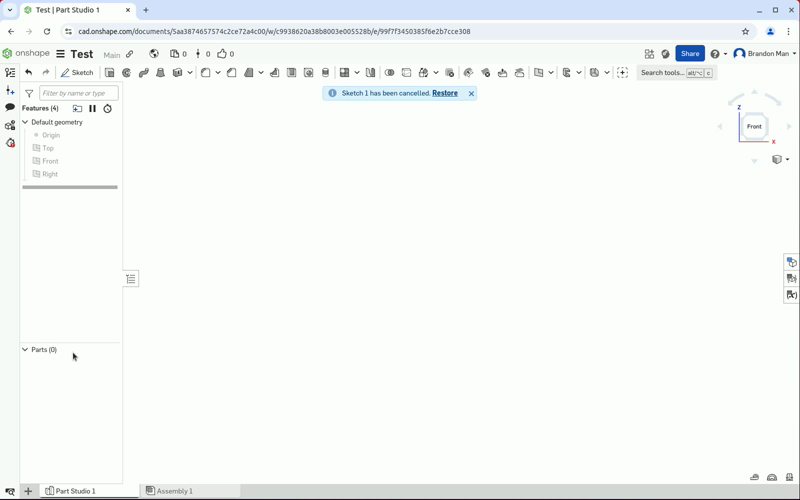
key(shift+s)
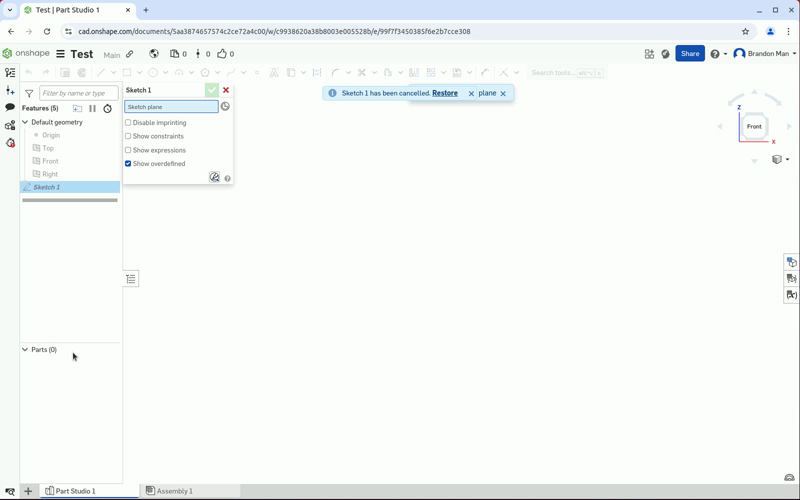
mouse_move(73, 163)
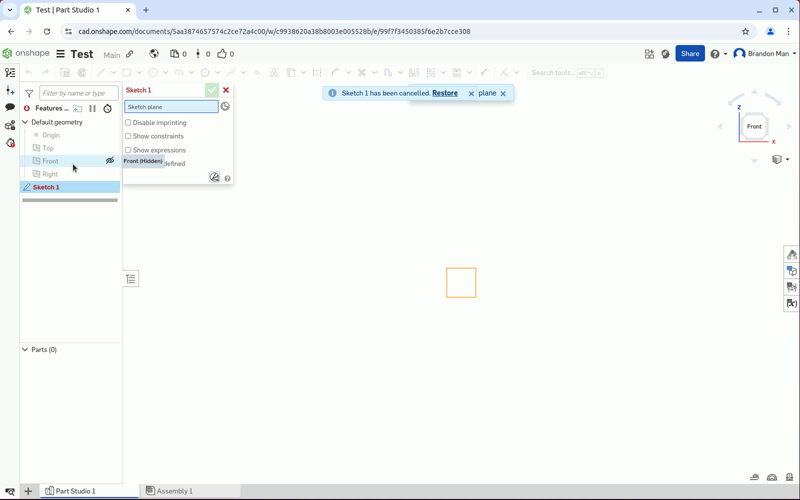
click(73, 163)
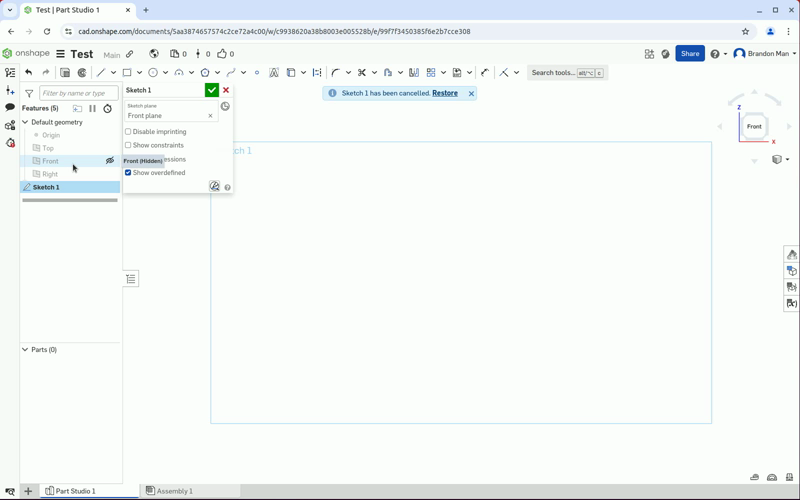
mouse_move(73, 352)
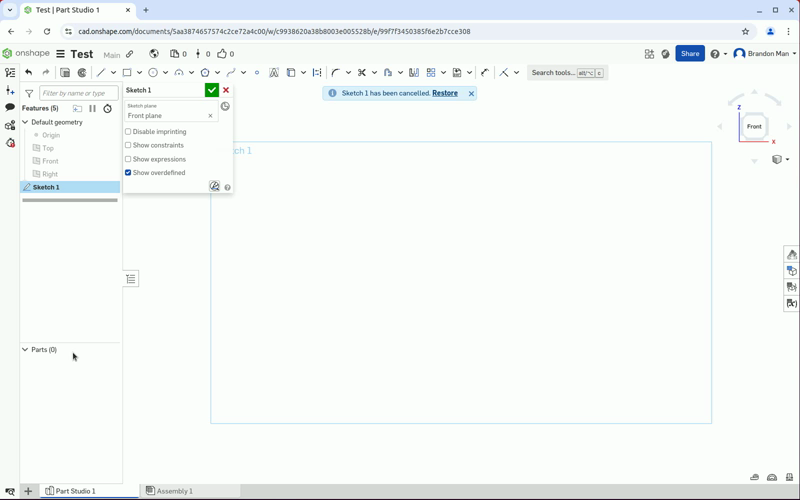
key(y)
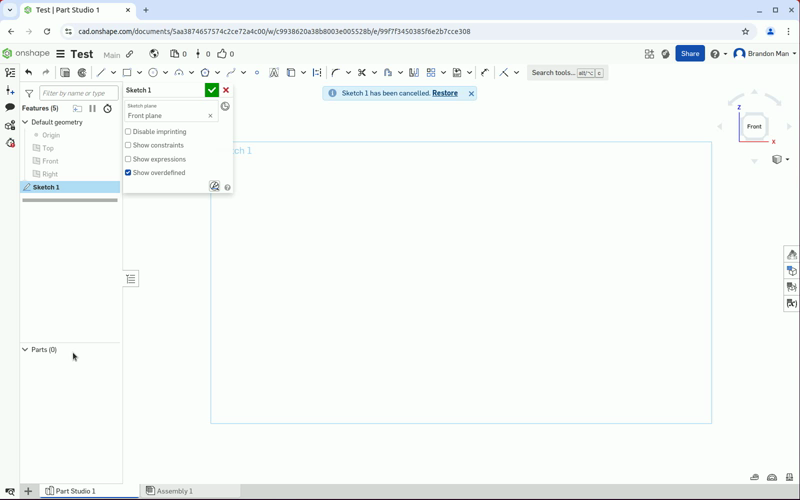
key(l)
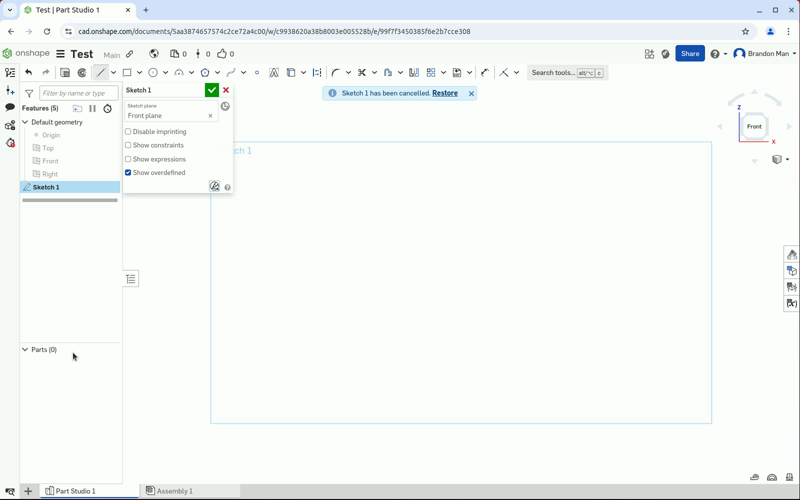
key_down(shift)
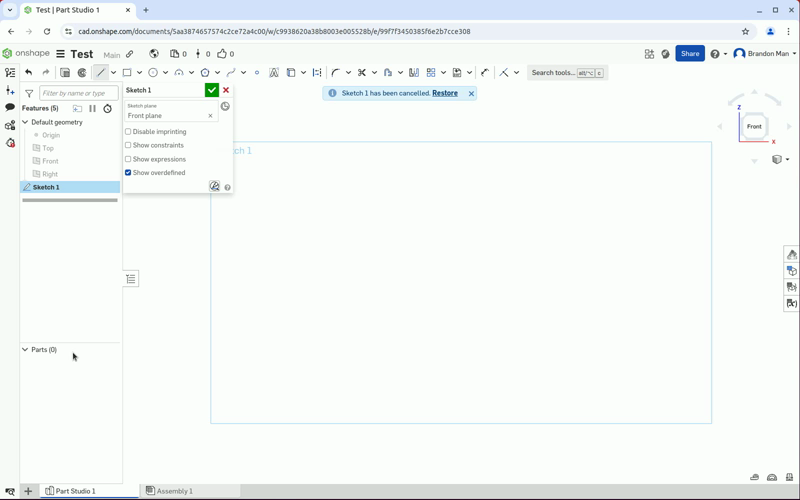
mouse_move(460, 282)
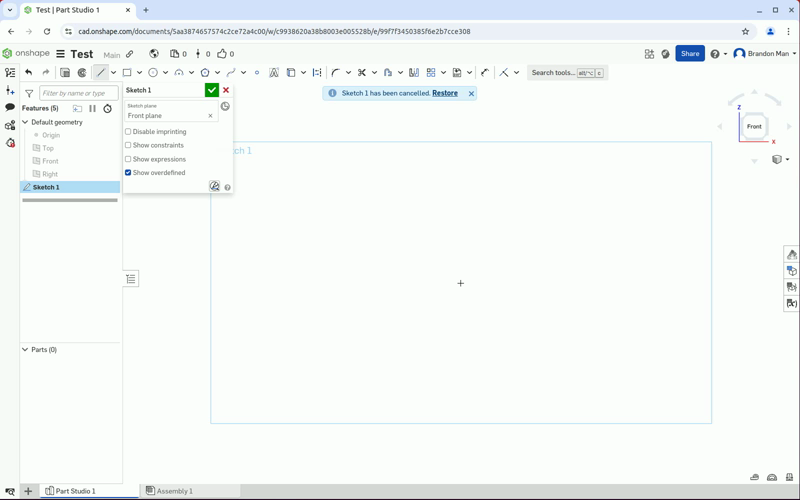
click(460, 282)
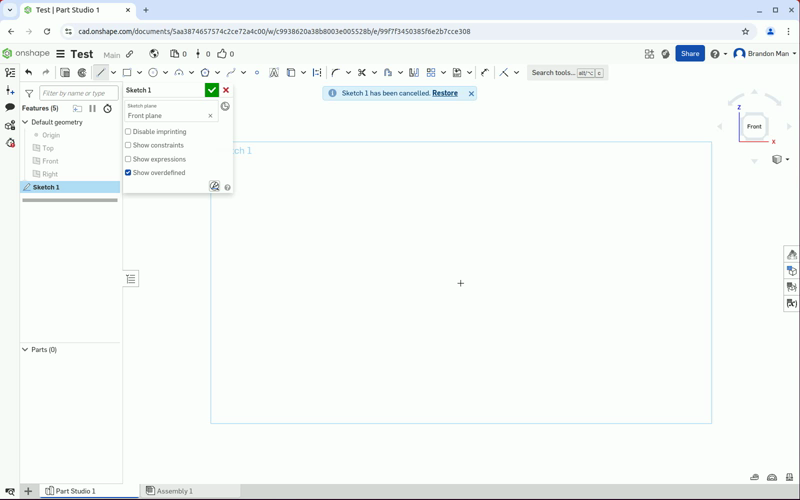
key_up(shift)
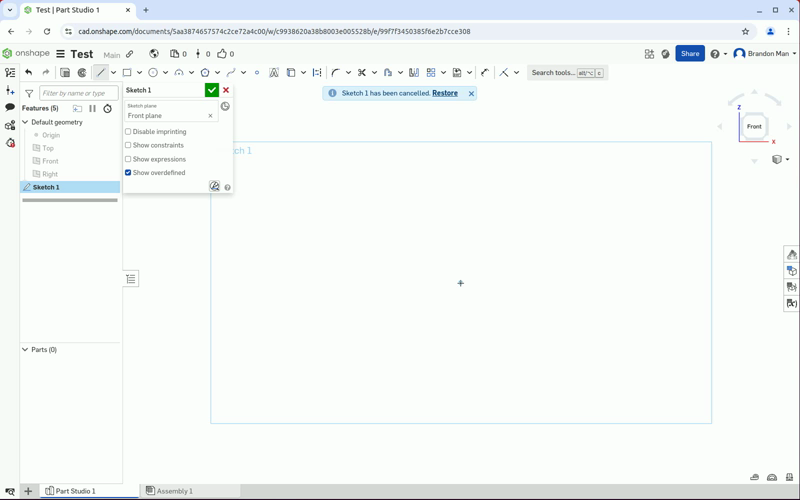
key_down(shift)
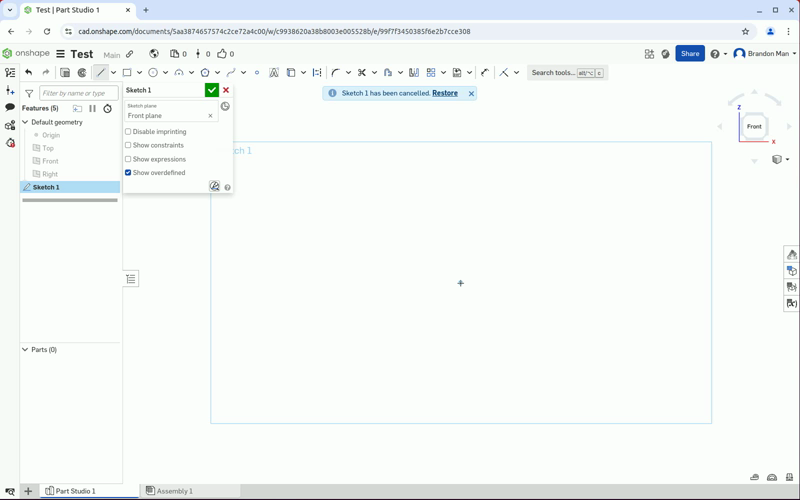
mouse_move(573, 282)
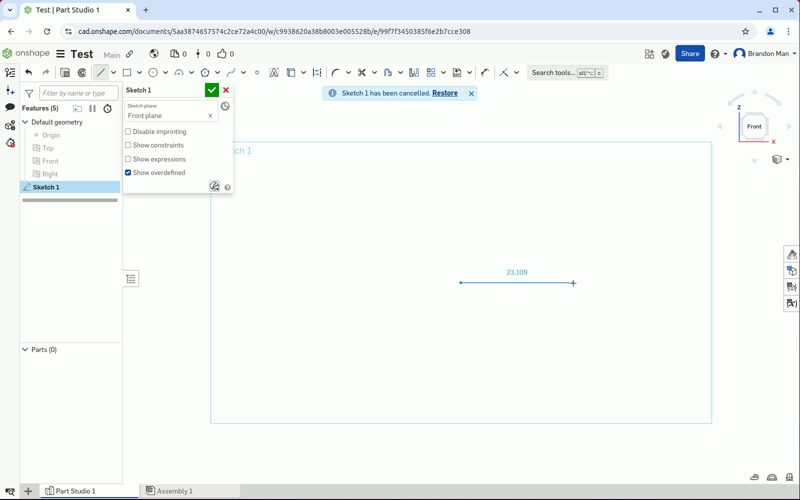
click(573, 282)
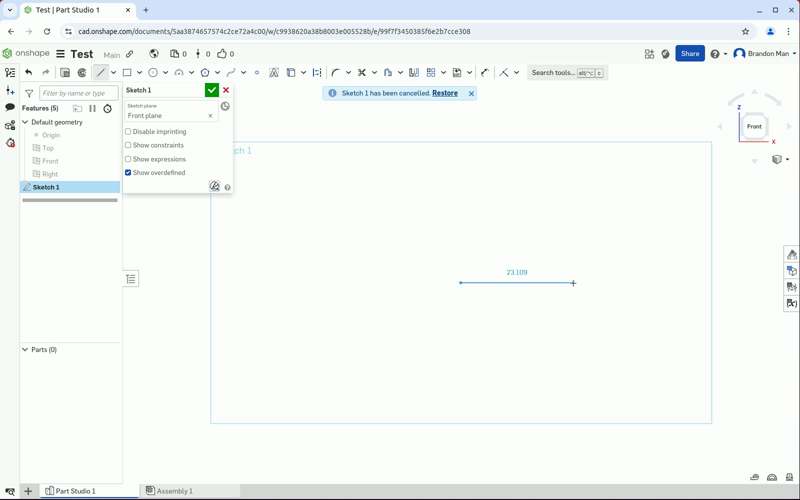
key_up(shift)
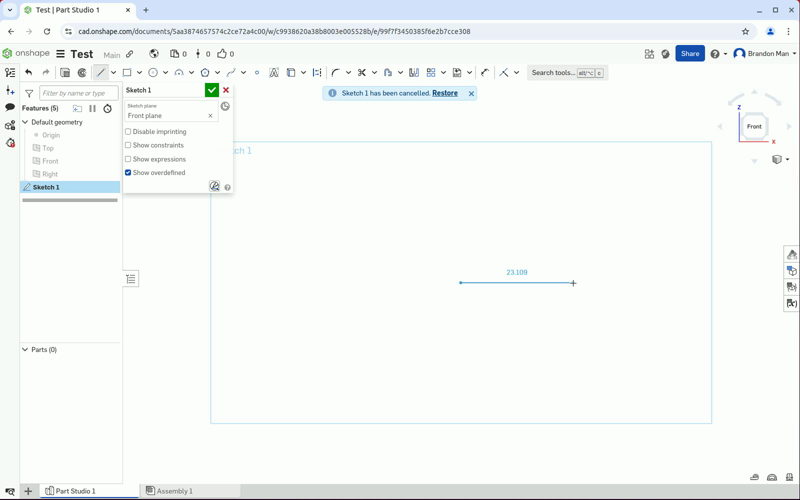
key_down(shift)
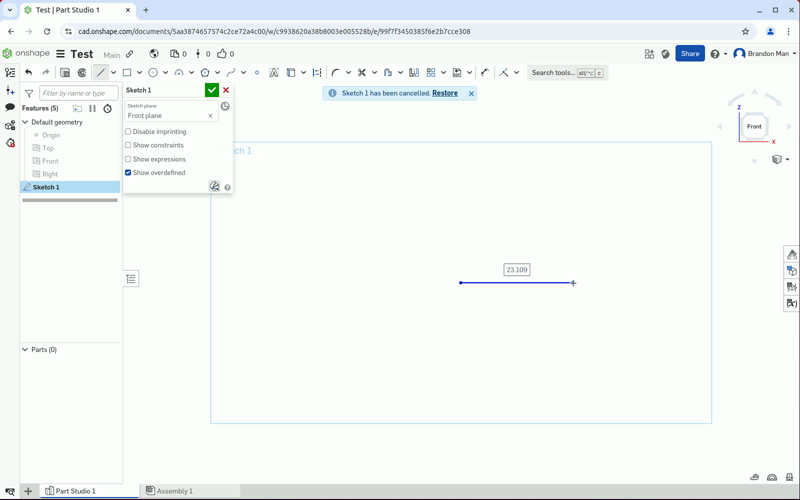
mouse_move(573, 216)
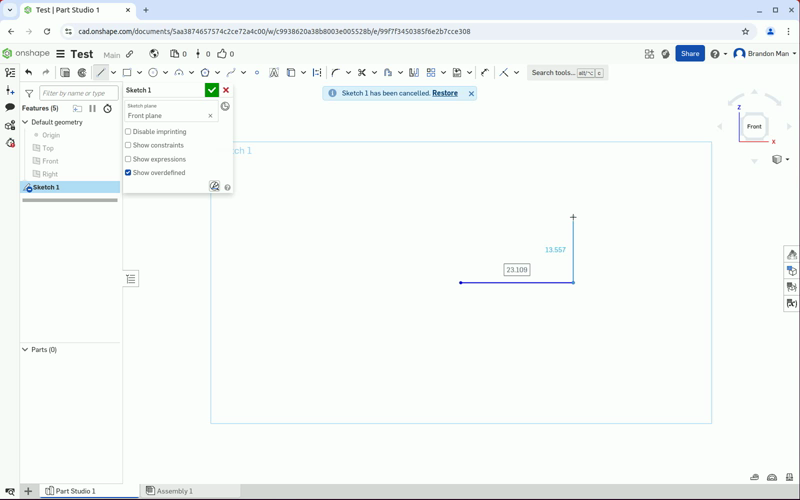
click(573, 216)
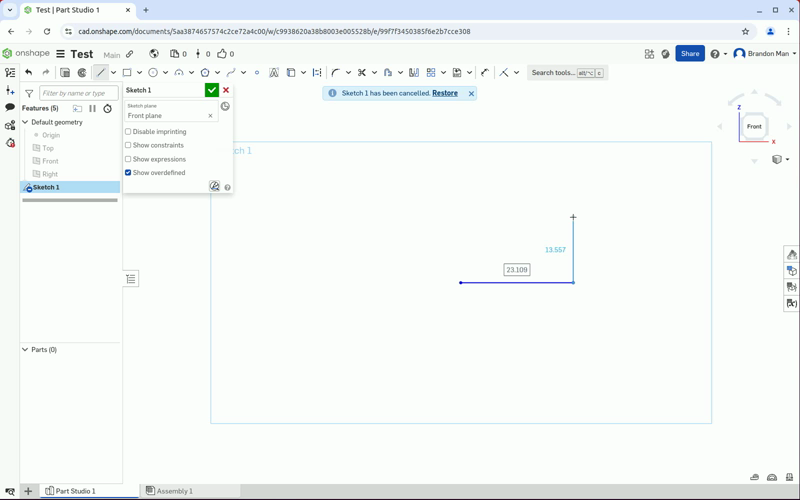
key_up(shift)
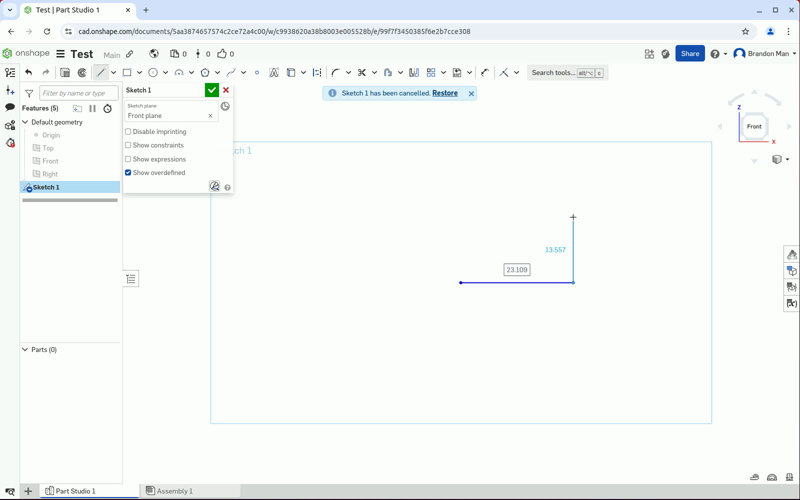
key_down(shift)
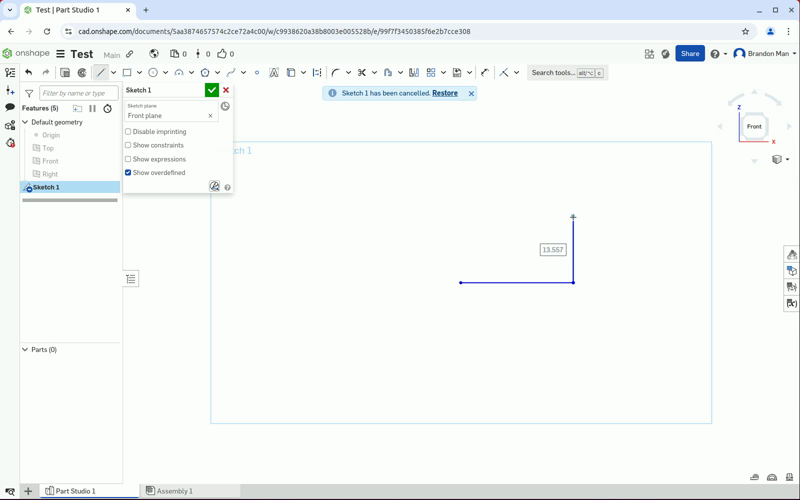
mouse_move(460, 216)
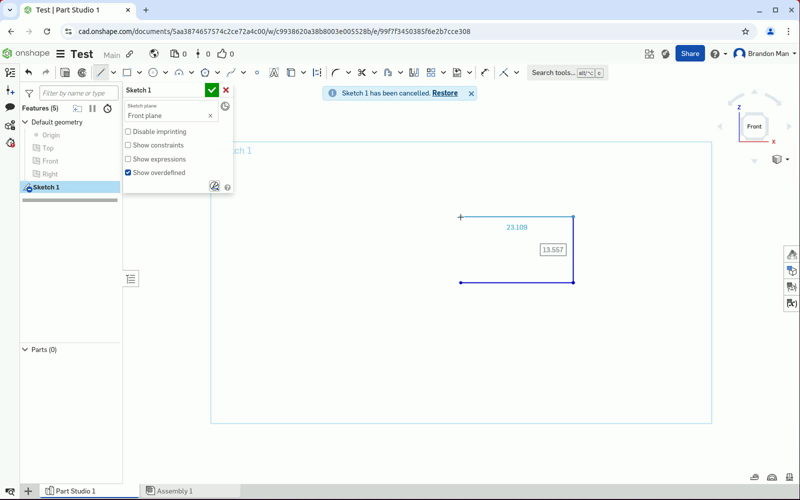
click(460, 216)
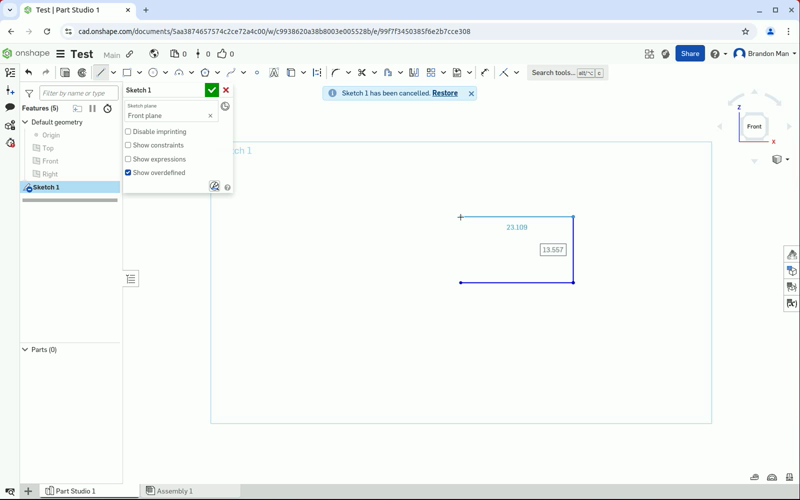
key_up(shift)
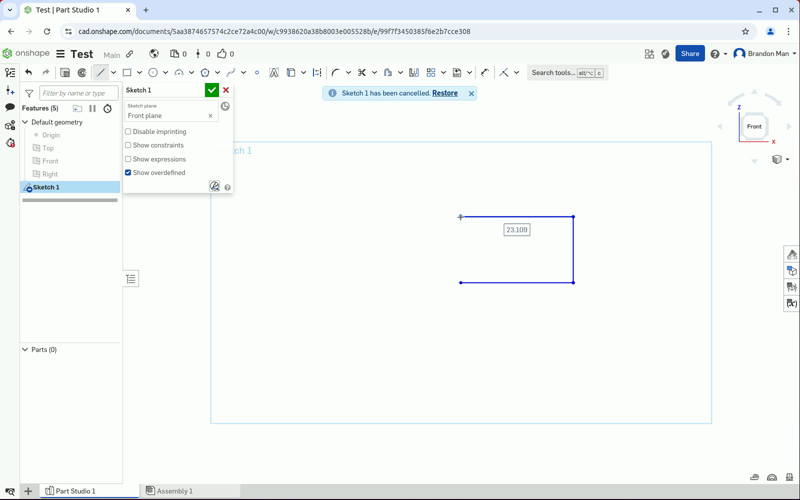
key_down(shift)
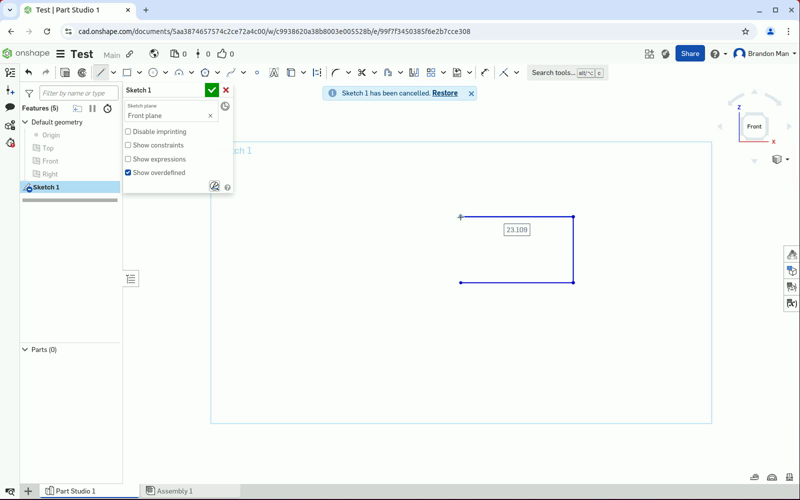
mouse_move(460, 282)
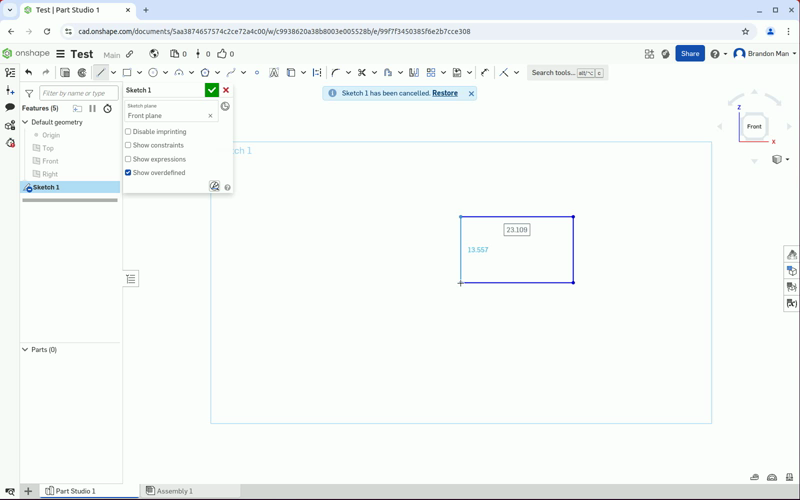
key_up(shift)
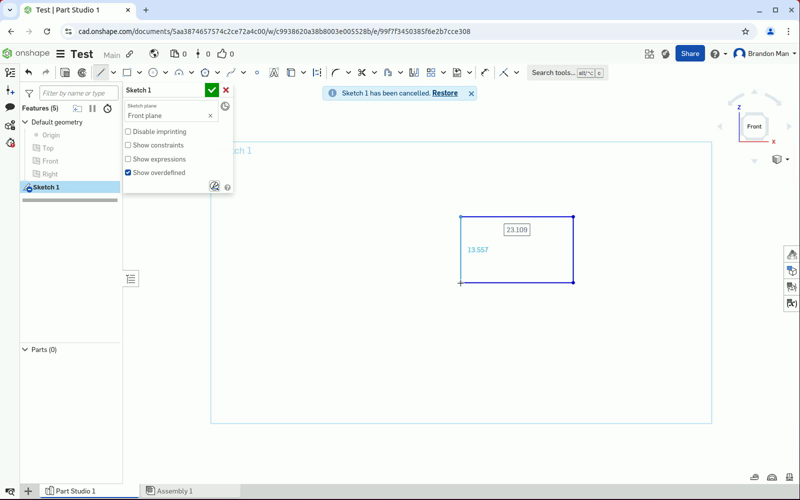
click(460, 282)
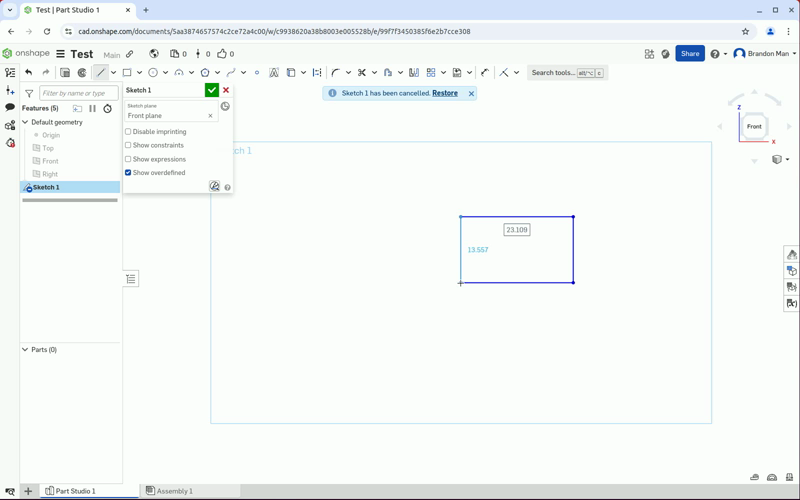
key(esc)
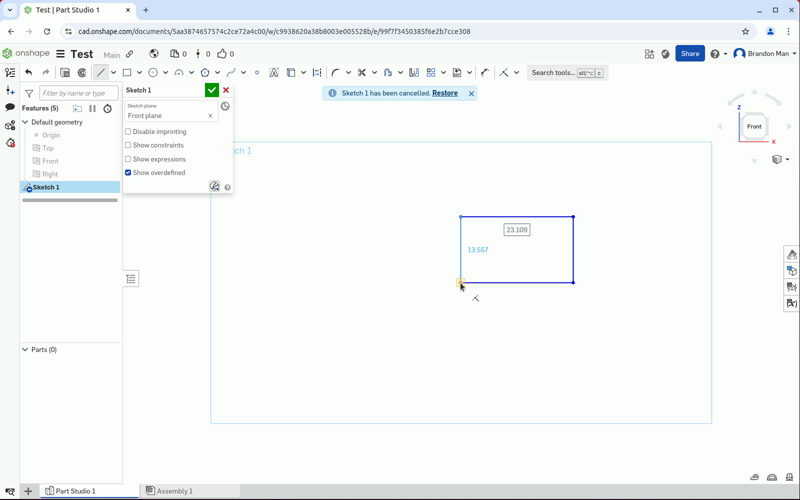
mouse_move(566, 234)
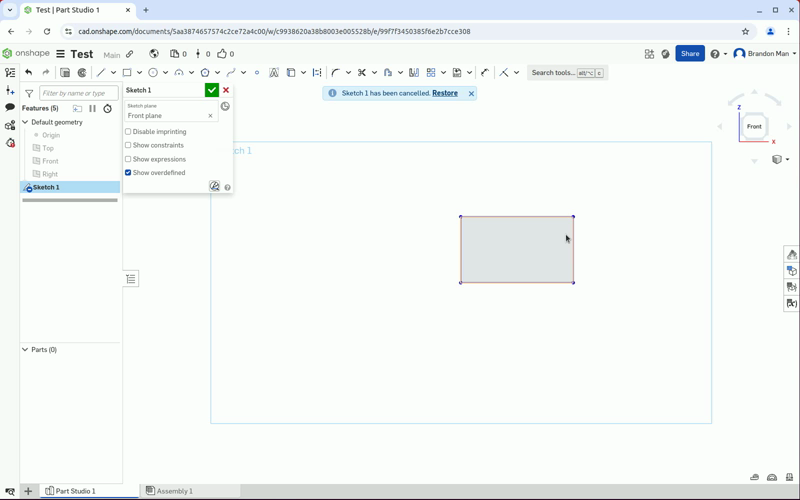
click(566, 234)
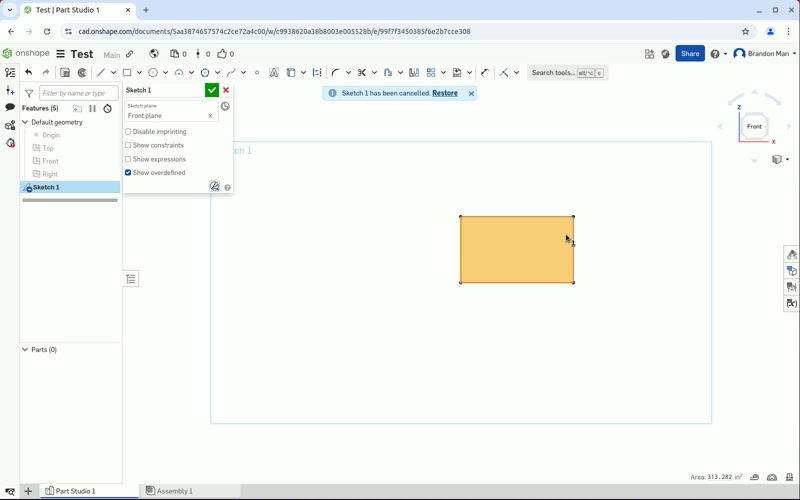
mouse_move(73, 352)
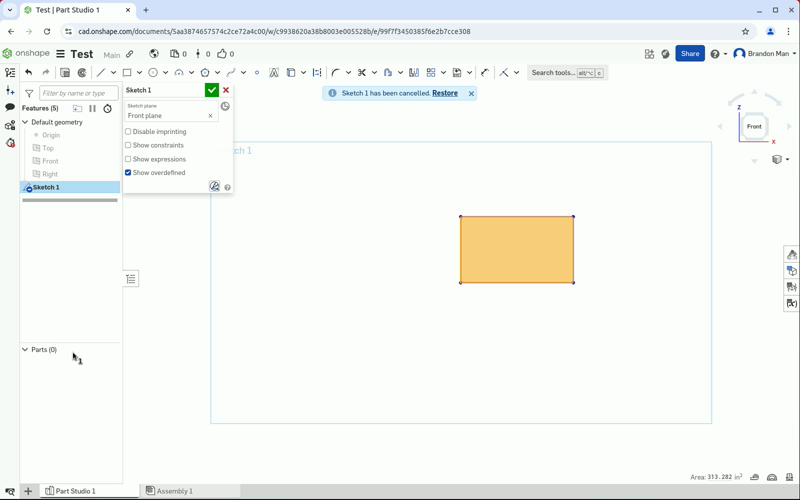
key(shift+y)
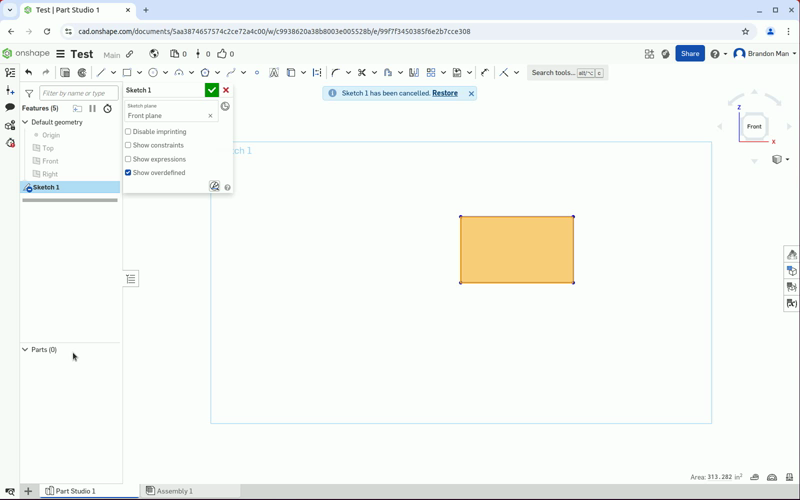
key(shift+e)
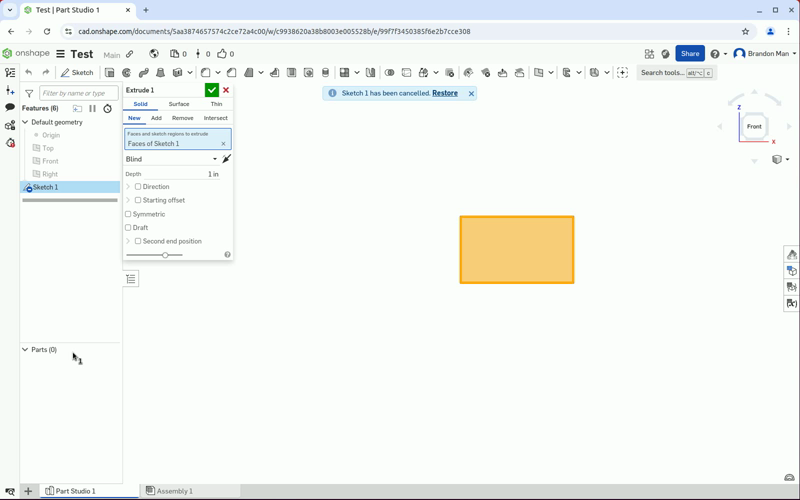
mouse_move(143, 106)
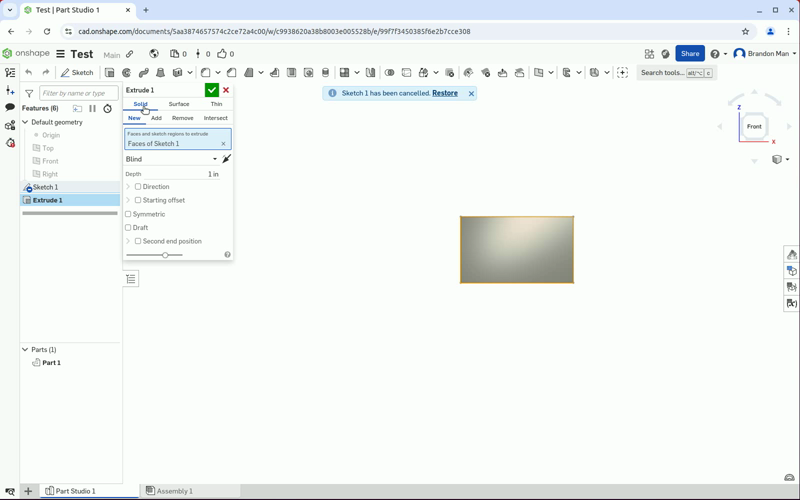
click(143, 106)
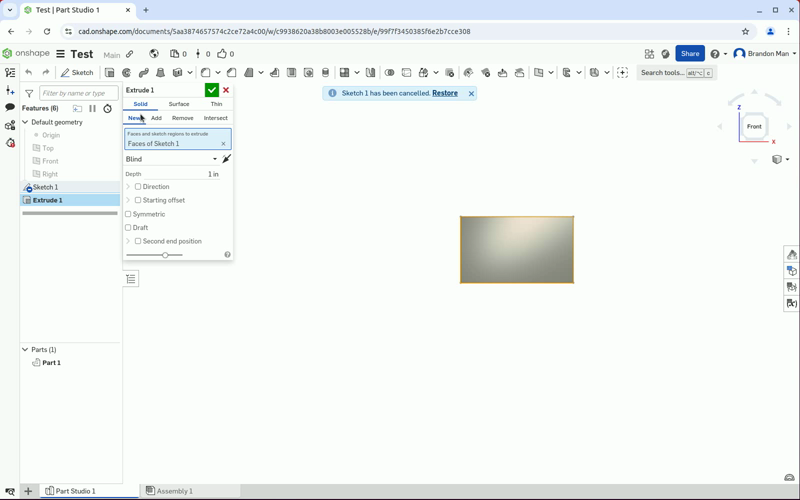
mouse_move(137, 120)
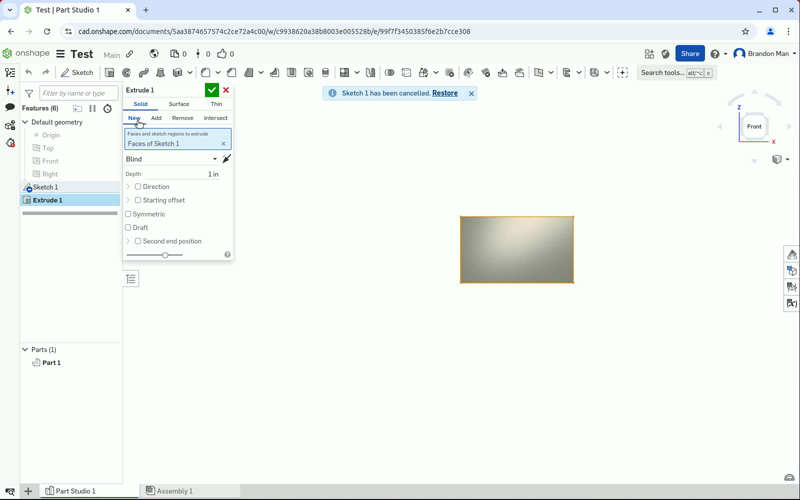
click(137, 120)
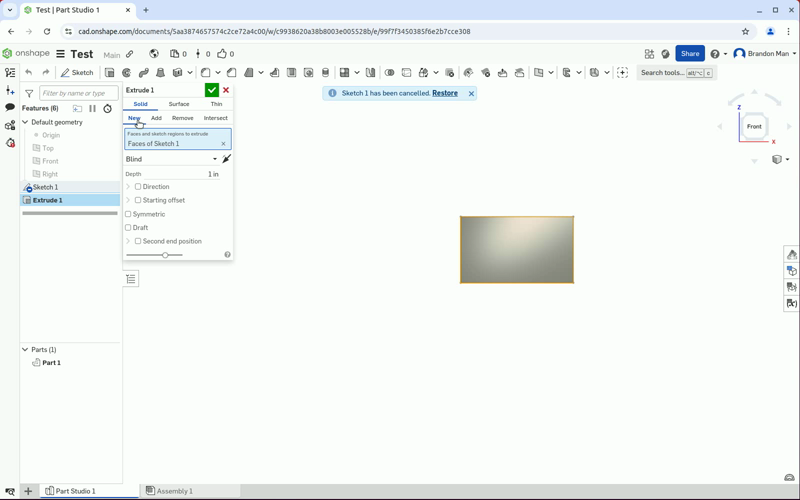
key(tab, 4)
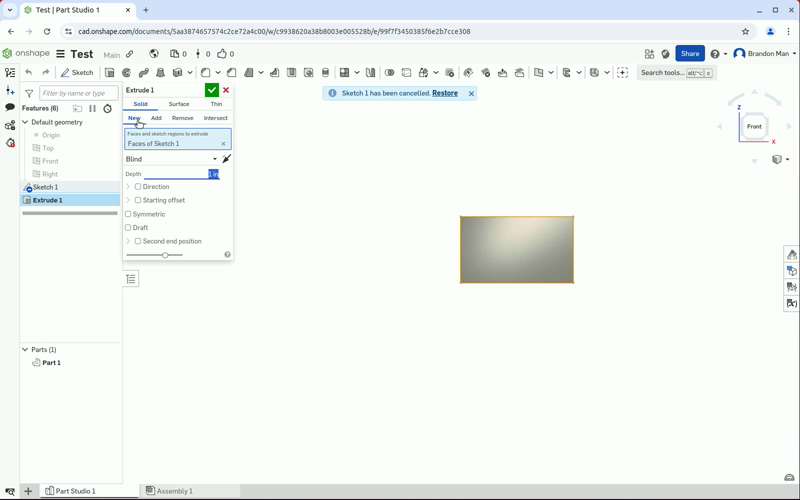
text(6.74)
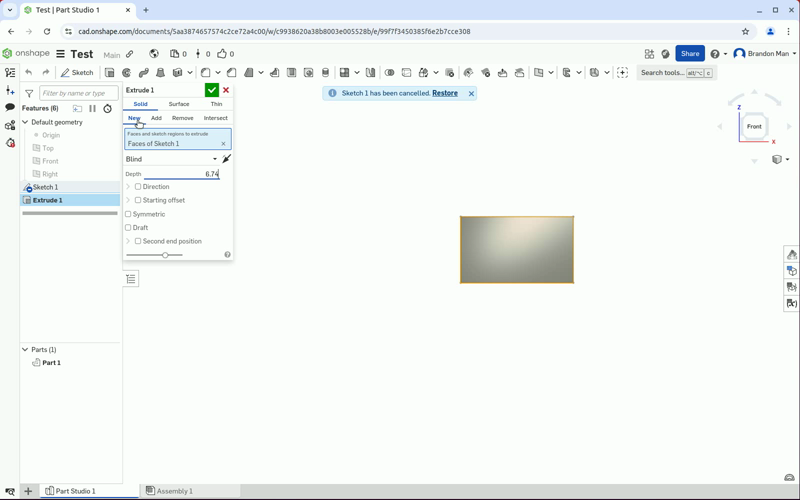
key(enter)
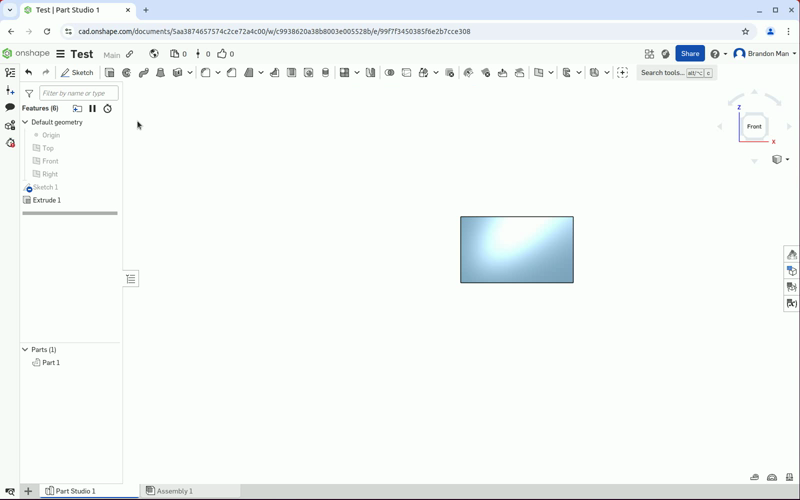
key(shift+h)
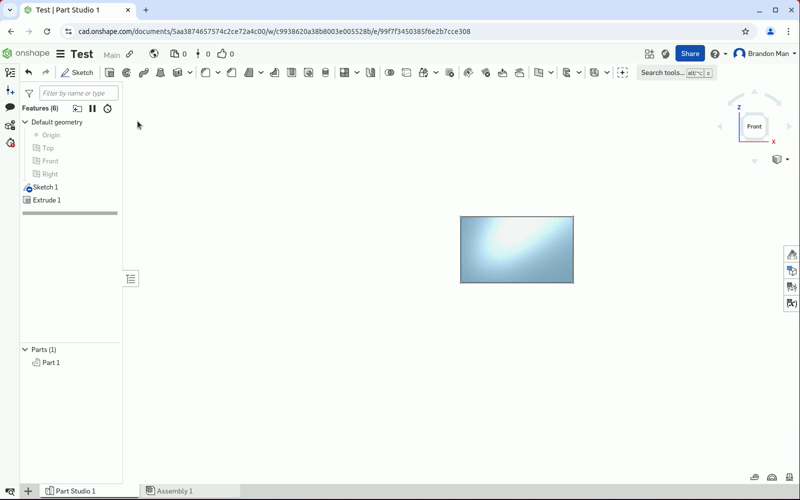
key(shift+h)
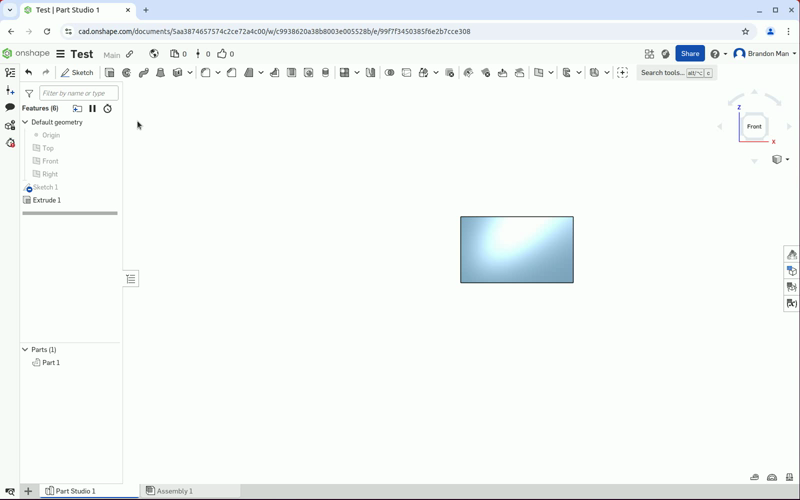
mouse_move(73, 189)
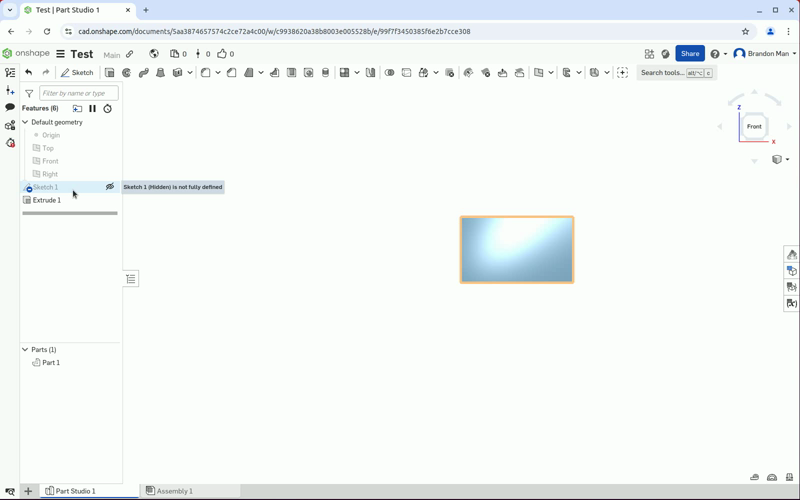
click(73, 189)
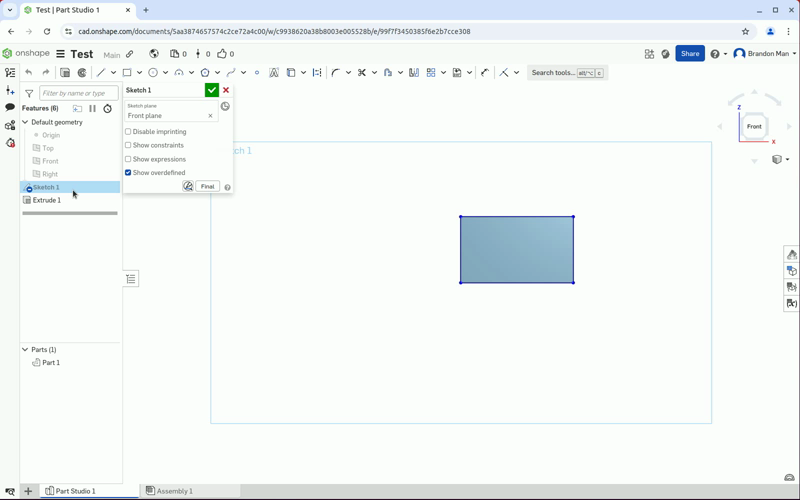
mouse_move(229, 92)
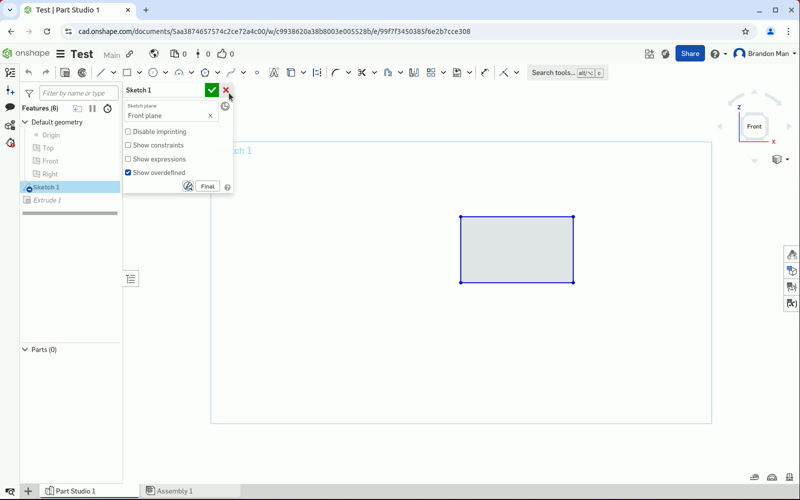
click(229, 92)
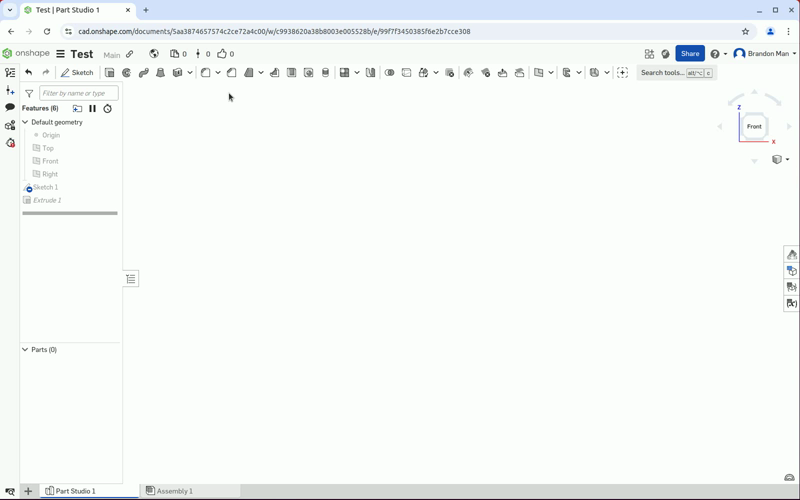
mouse_move(541, 75)
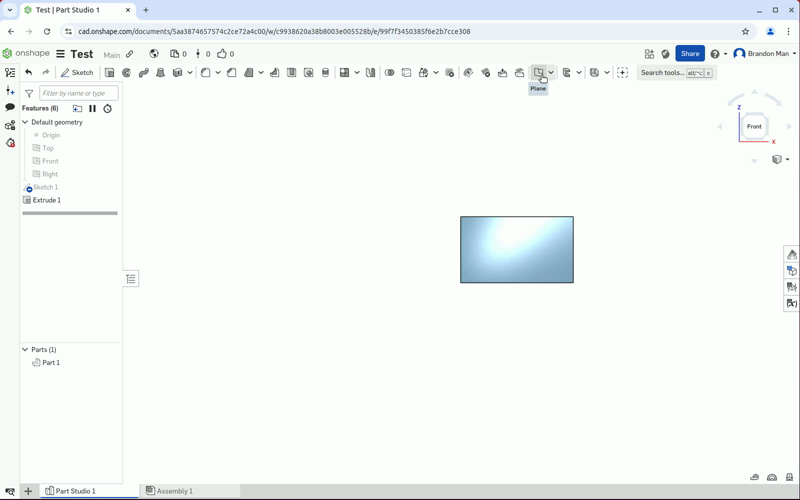
click(541, 75)
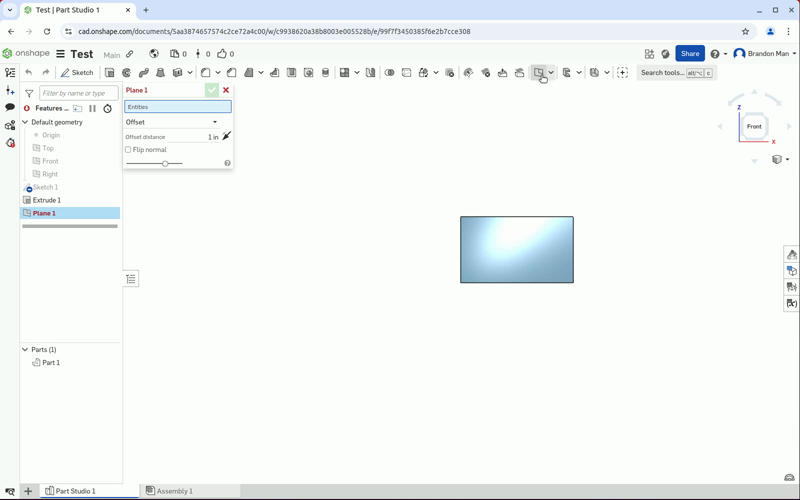
mouse_move(73, 163)
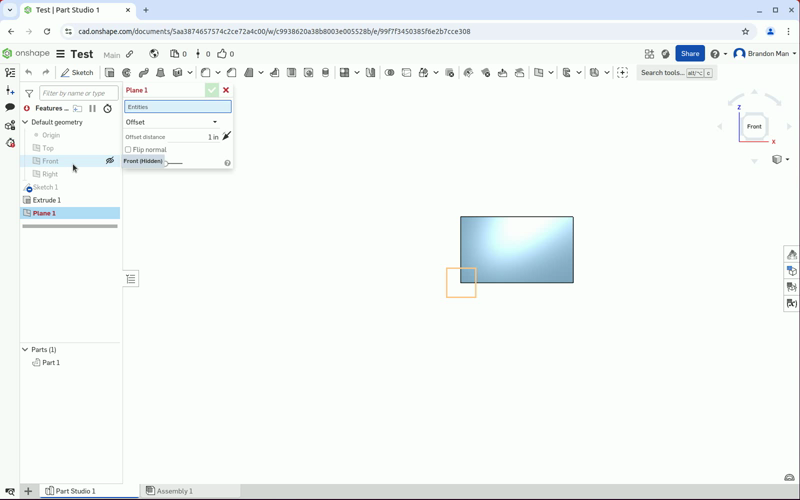
click(73, 163)
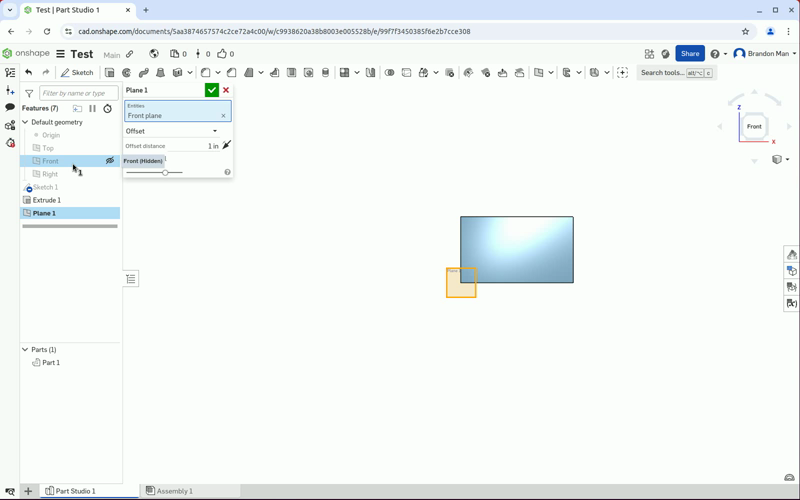
key(tab, 2)
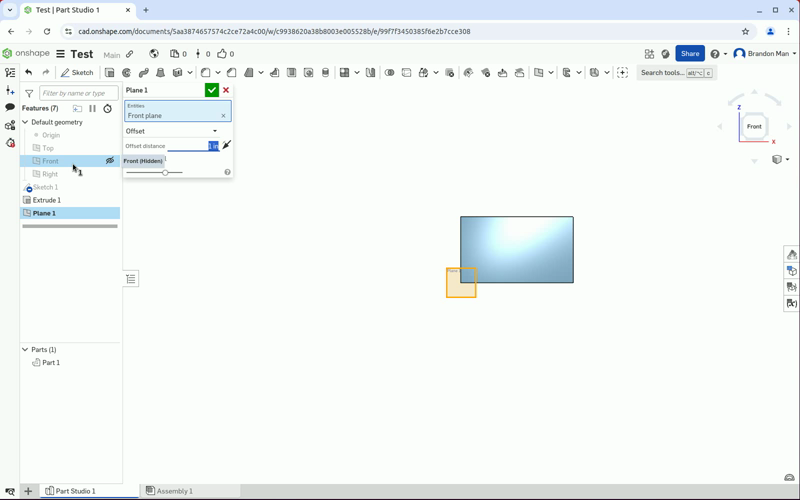
text(6.748)
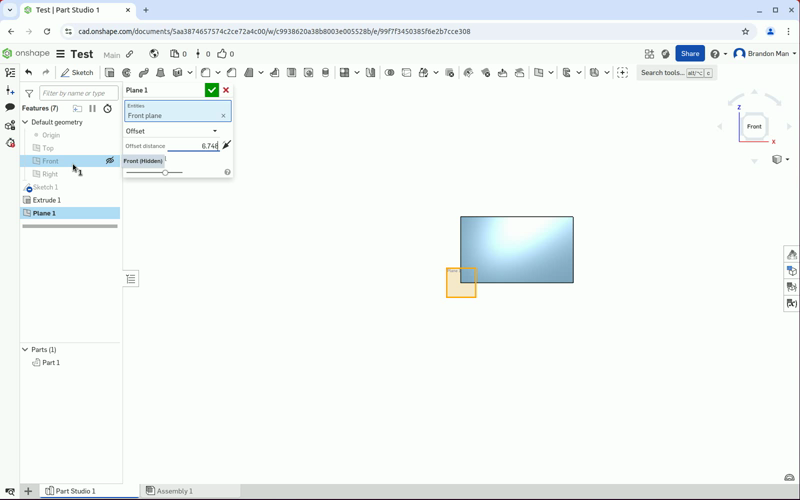
key(enter, 2)
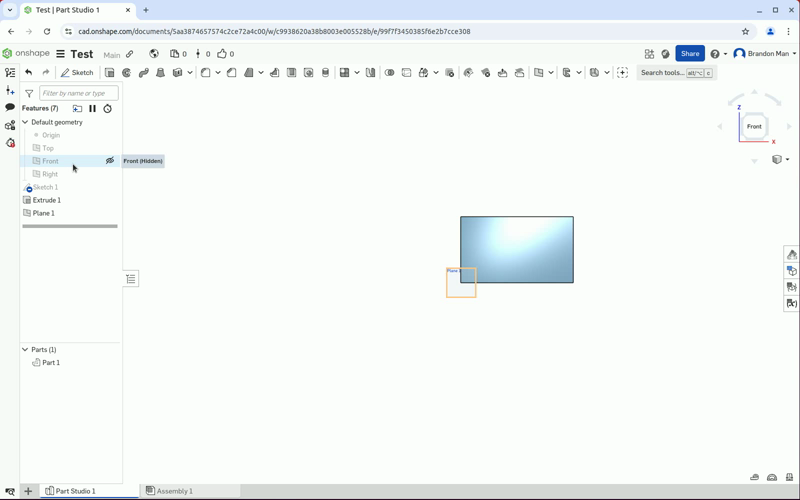
key(shift+s)
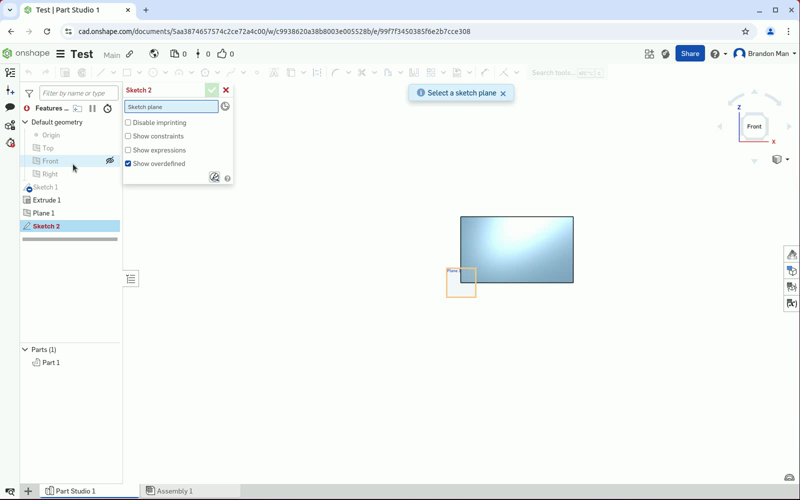
mouse_move(73, 215)
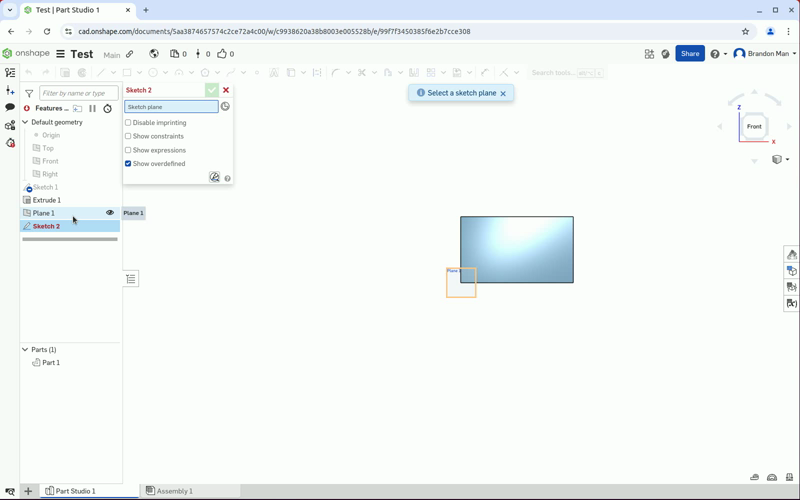
click(73, 215)
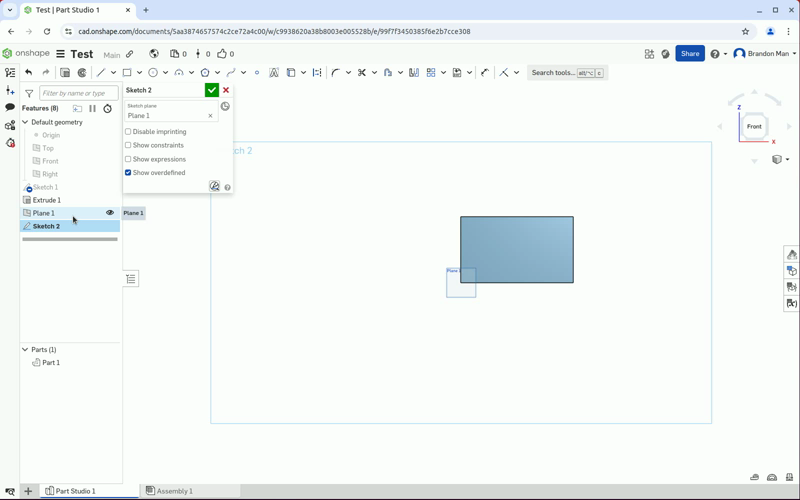
mouse_move(73, 352)
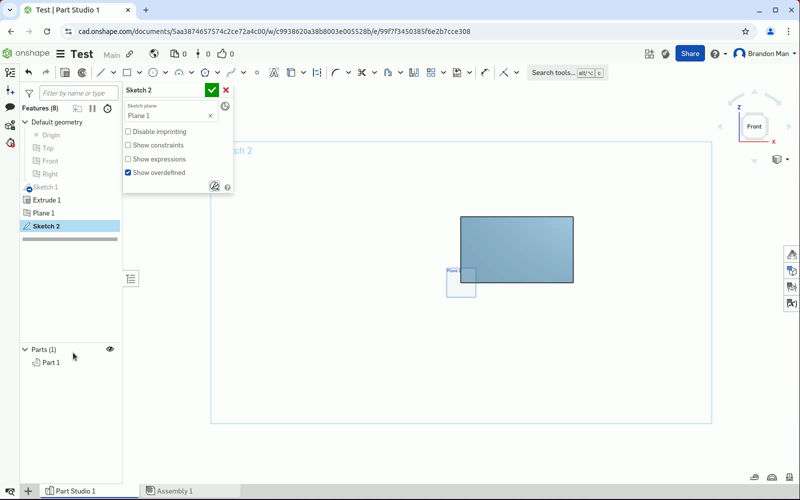
key(y)
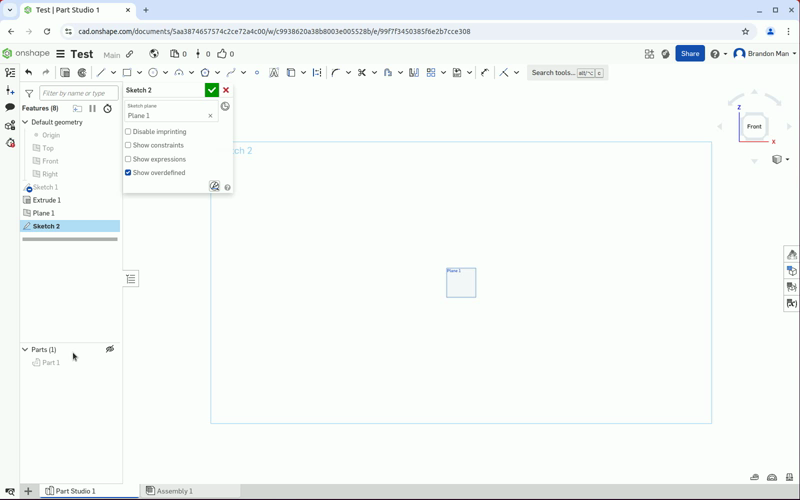
key(l)
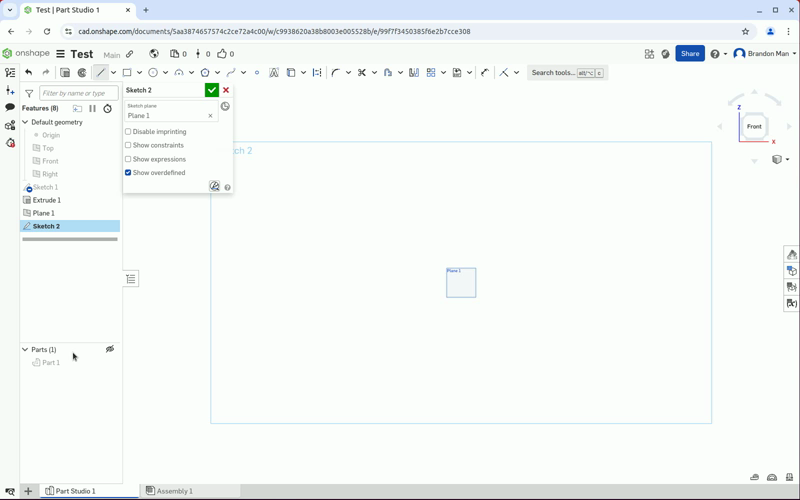
key_down(shift)
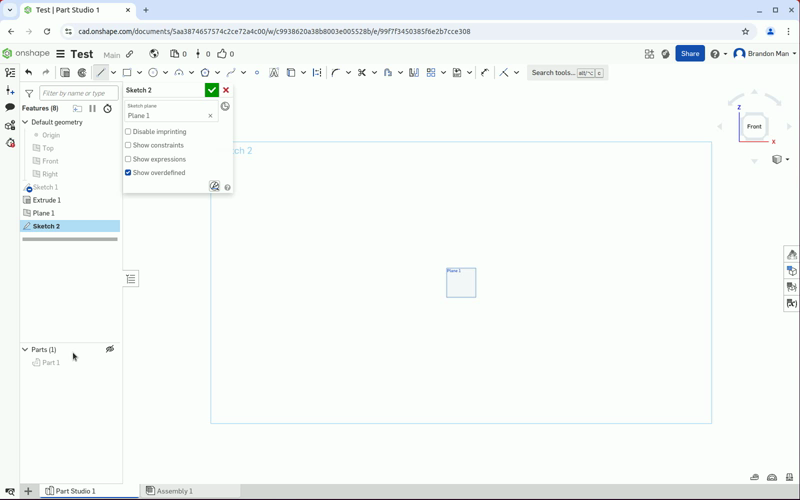
mouse_move(540, 250)
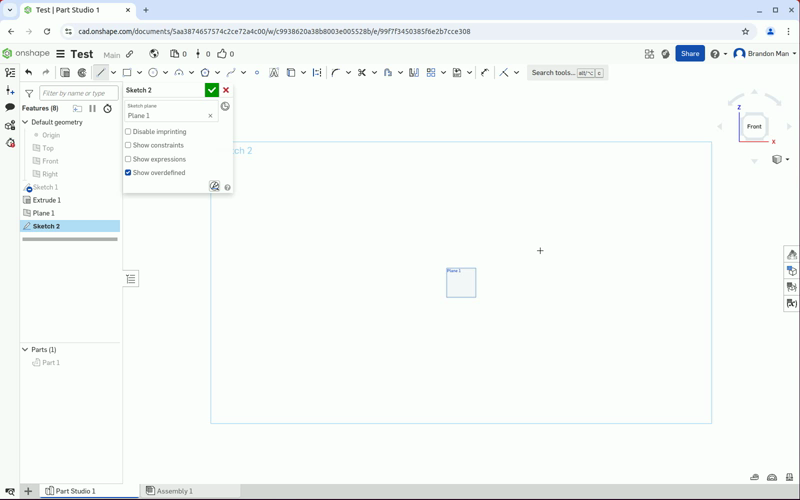
click(540, 250)
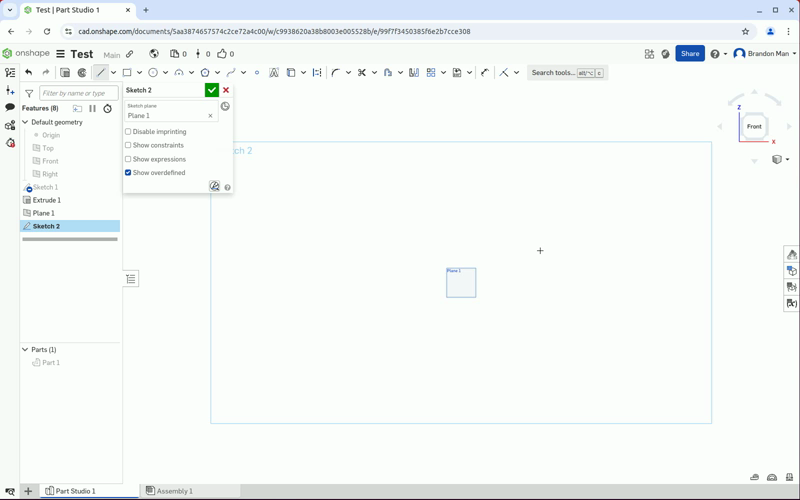
key_up(shift)
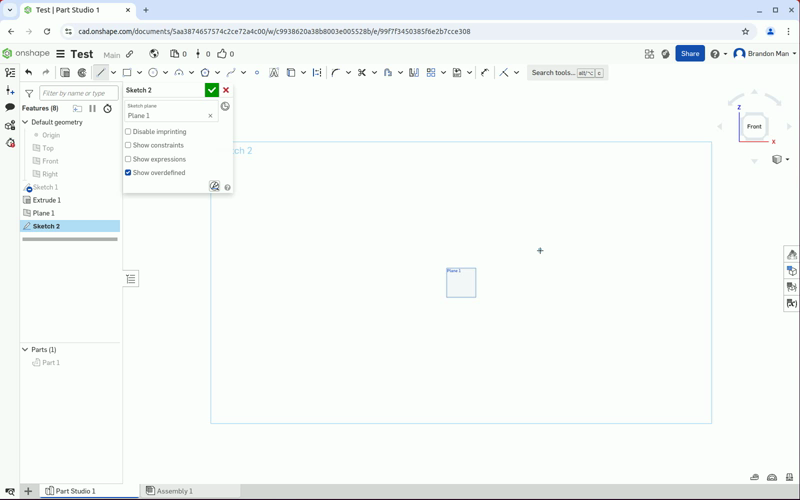
key_down(shift)
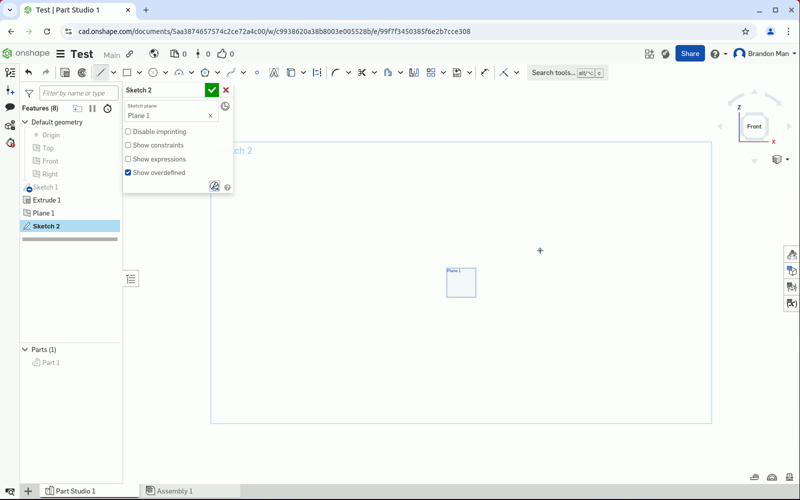
mouse_move(570, 250)
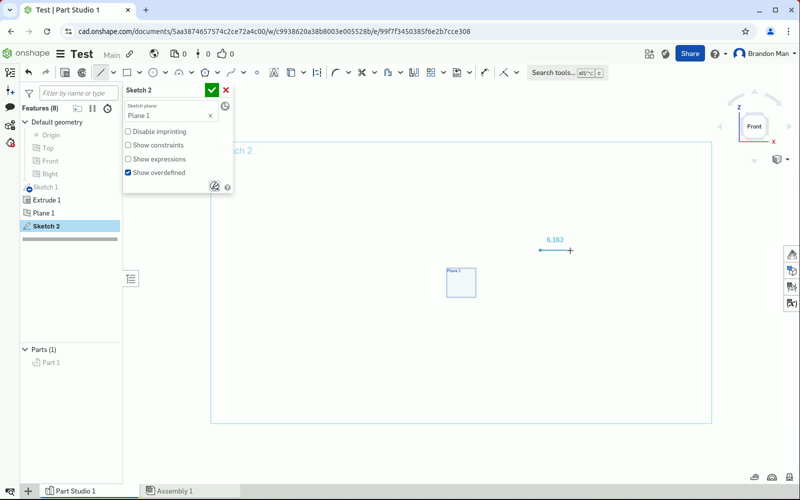
mouse_move(574, 250)
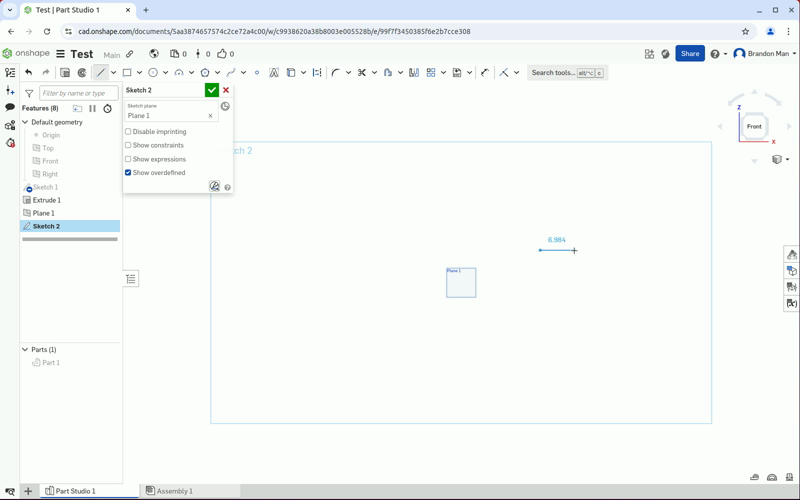
click(574, 250)
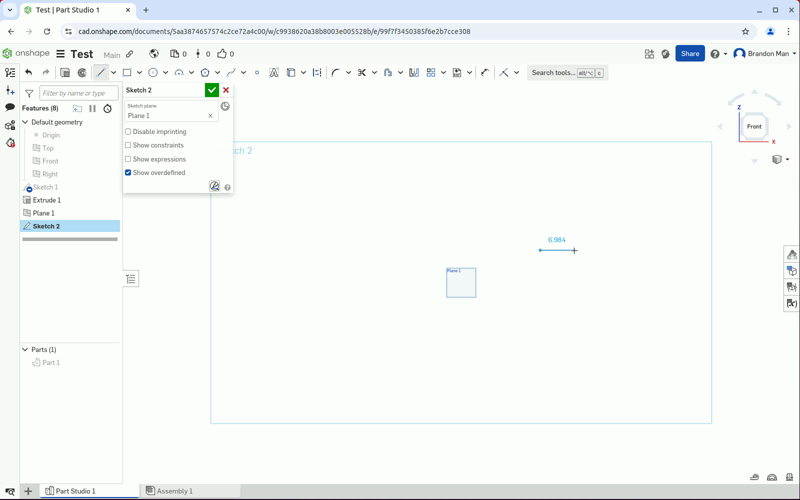
key_up(shift)
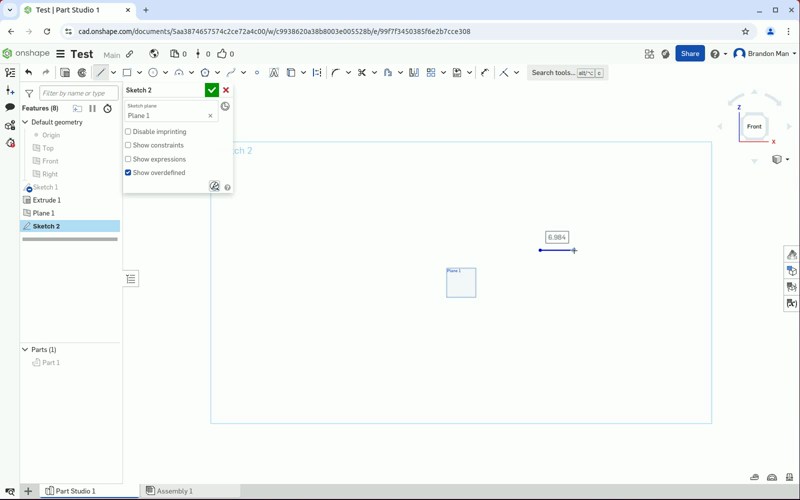
key_down(shift)
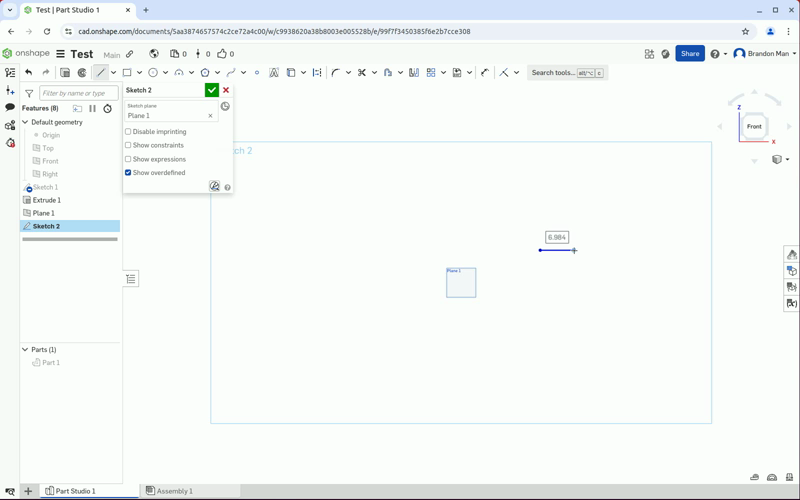
mouse_move(589, 250)
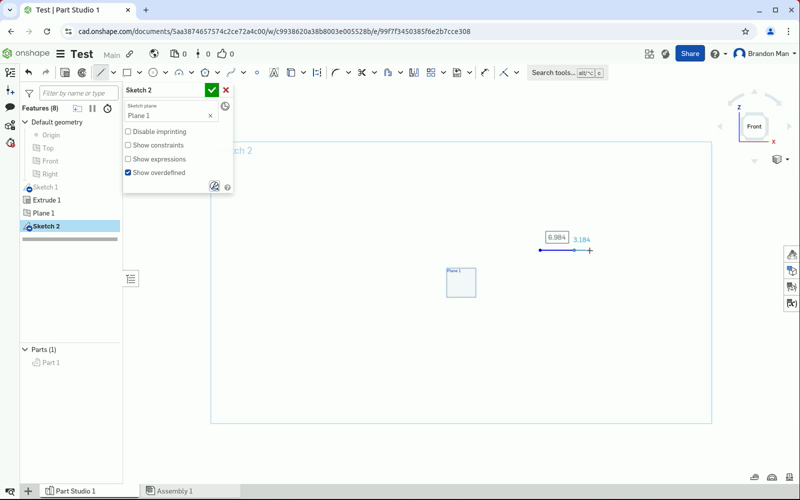
mouse_move(574, 216)
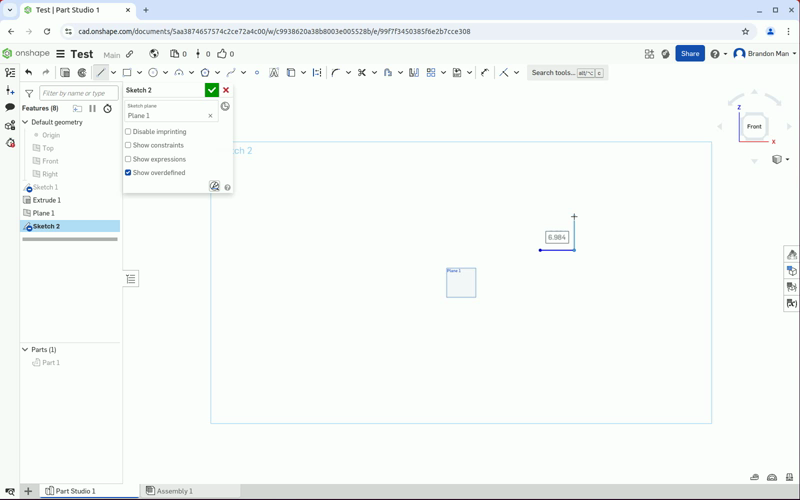
click(574, 216)
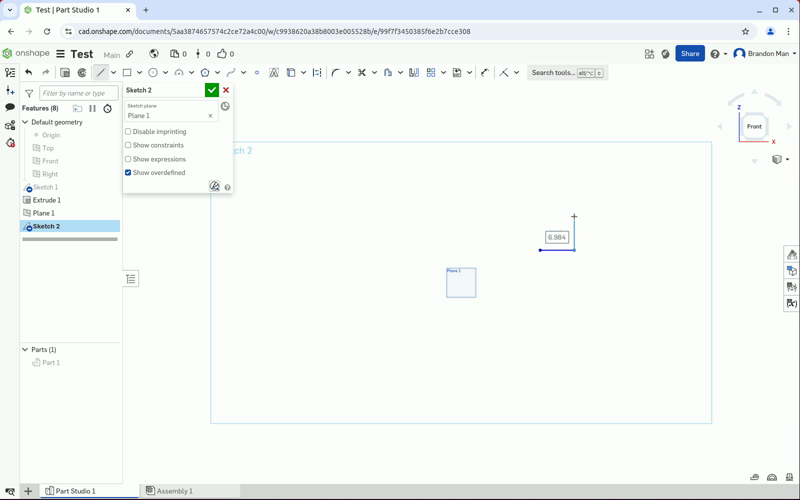
key_up(shift)
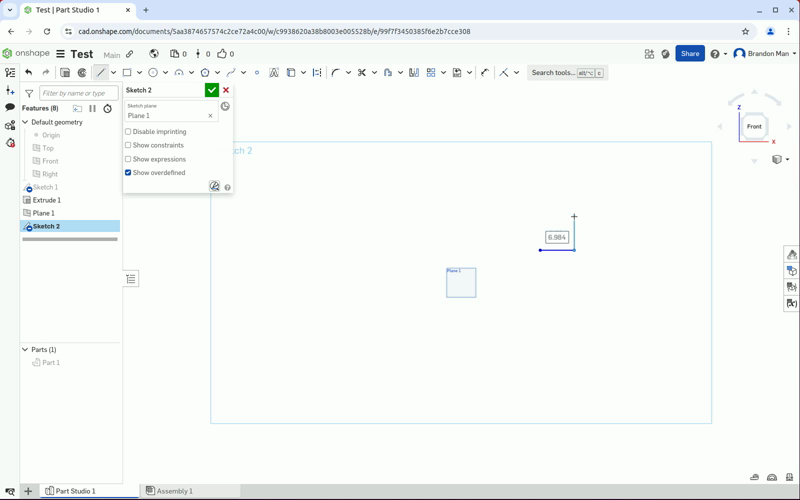
key_down(shift)
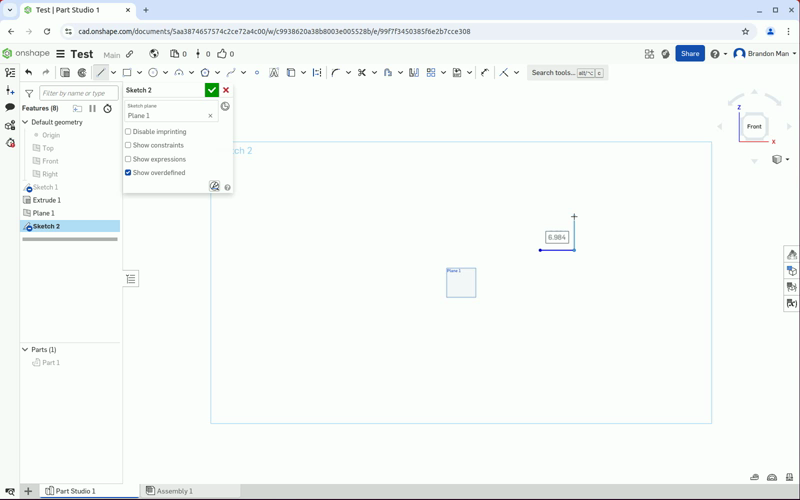
mouse_move(589, 216)
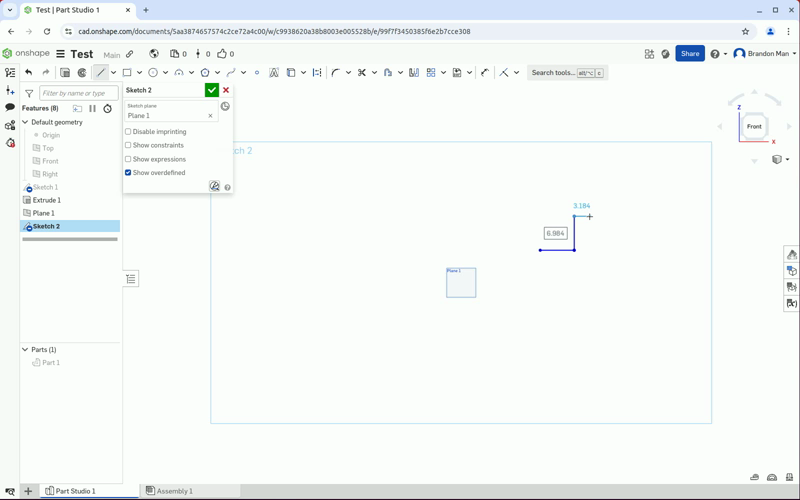
mouse_move(540, 216)
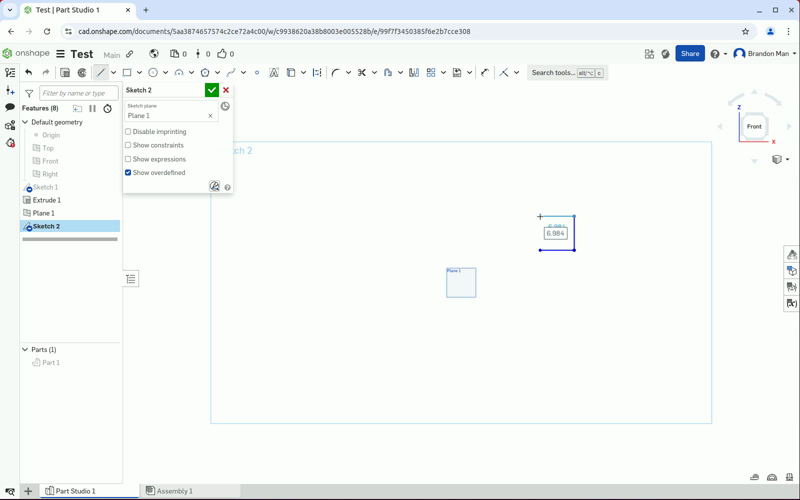
click(540, 216)
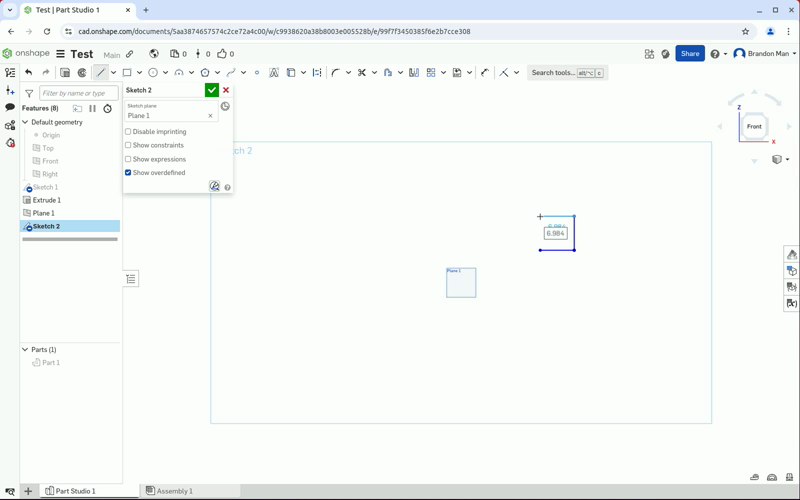
key_up(shift)
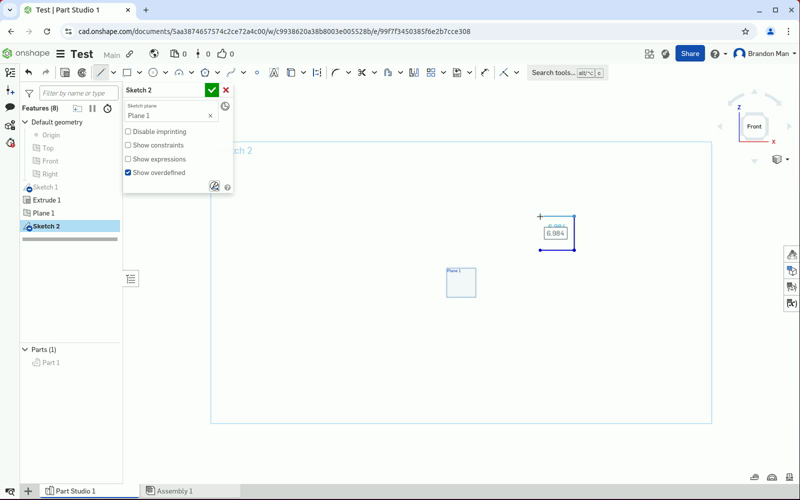
mouse_move(570, 216)
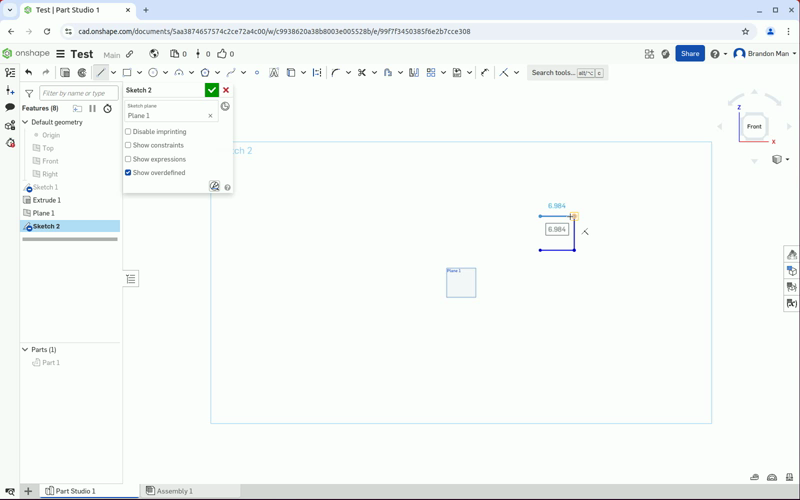
key_down(shift)
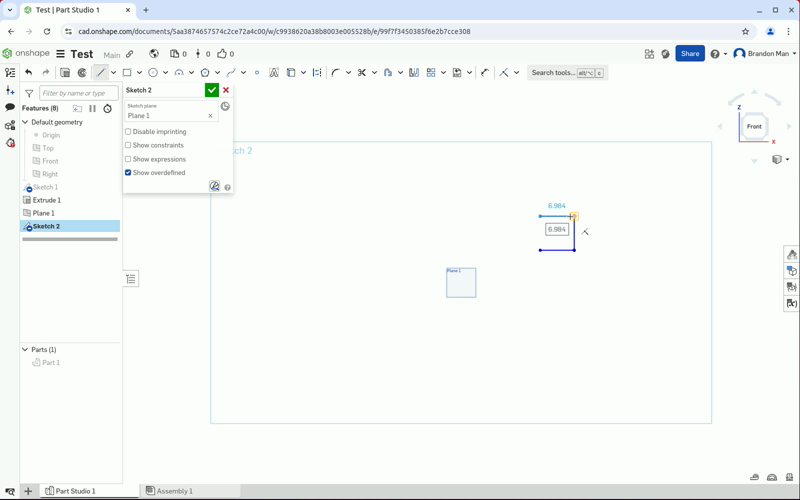
mouse_move(540, 250)
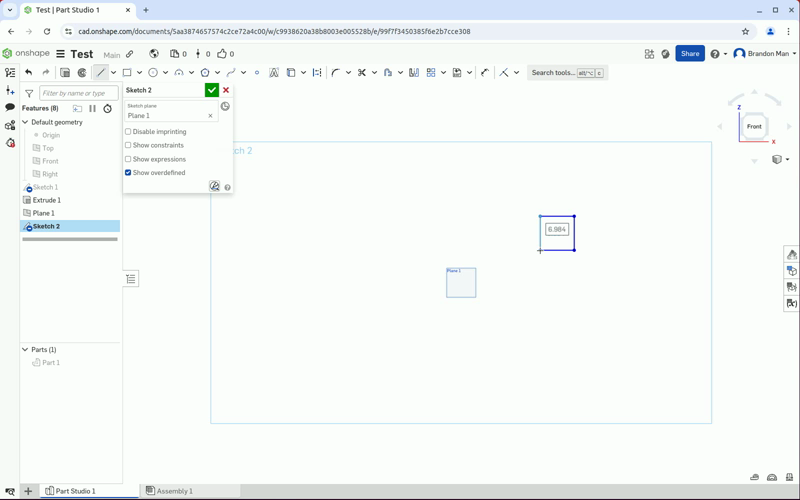
key_up(shift)
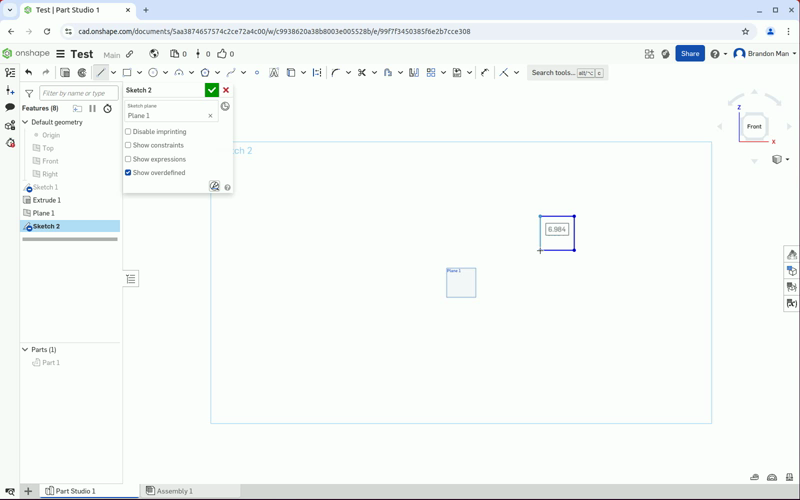
click(540, 250)
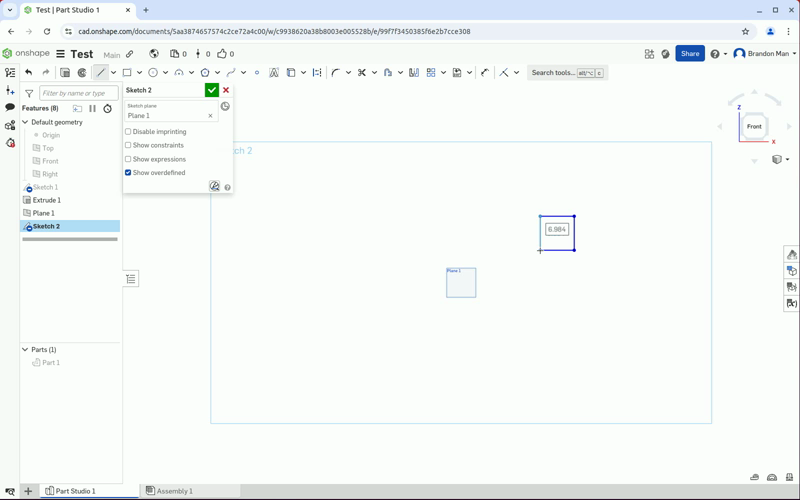
key(esc)
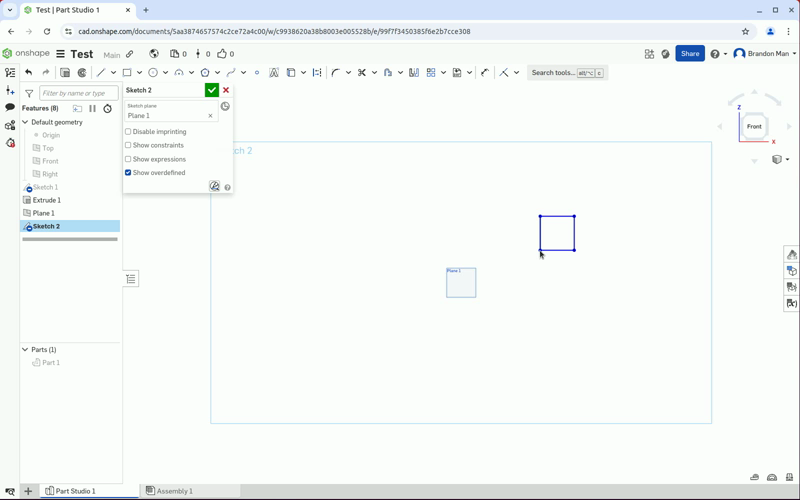
mouse_move(566, 234)
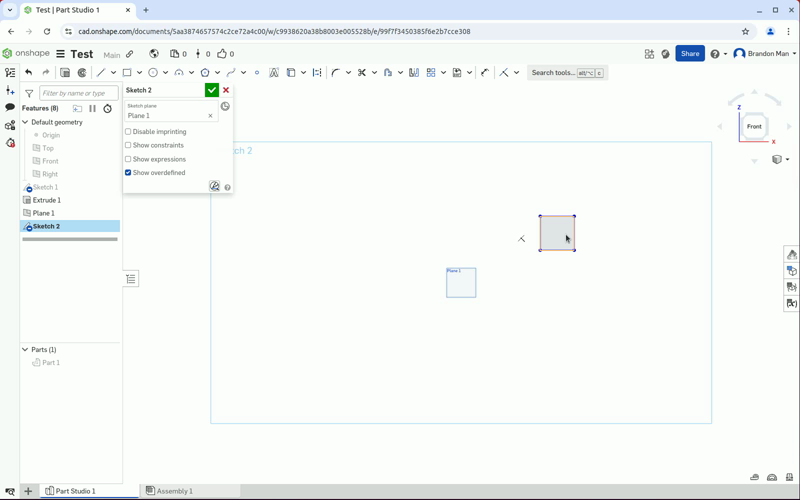
scroll(6)
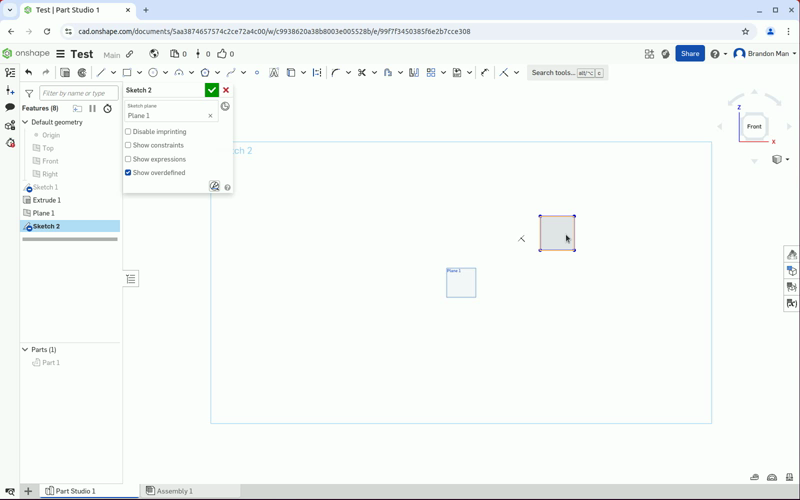
scroll(6)
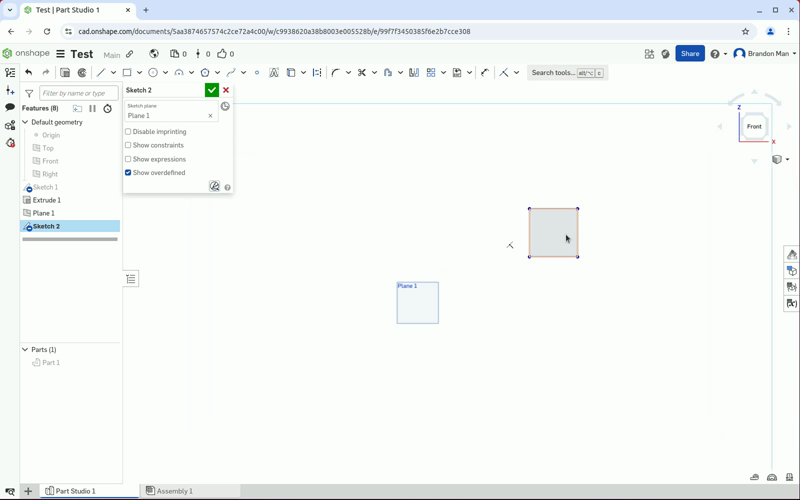
scroll(6)
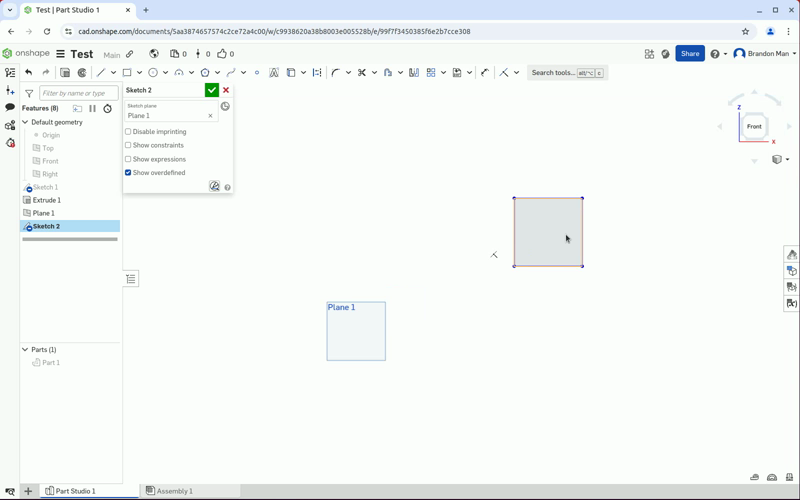
scroll(6)
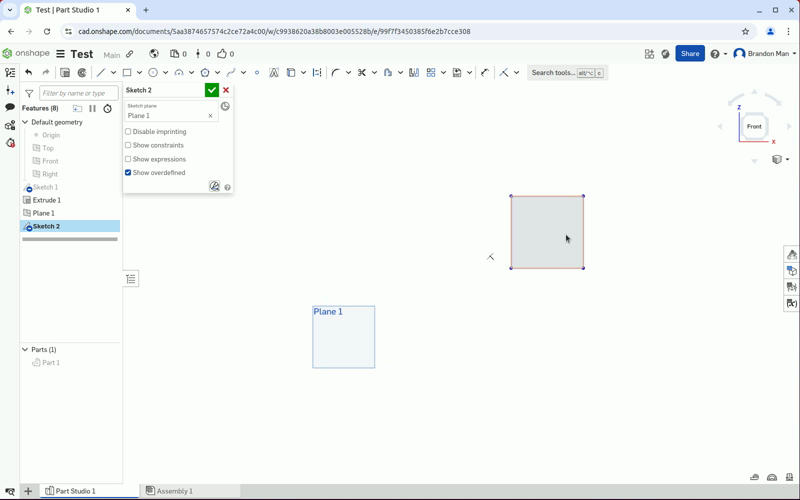
scroll(6)
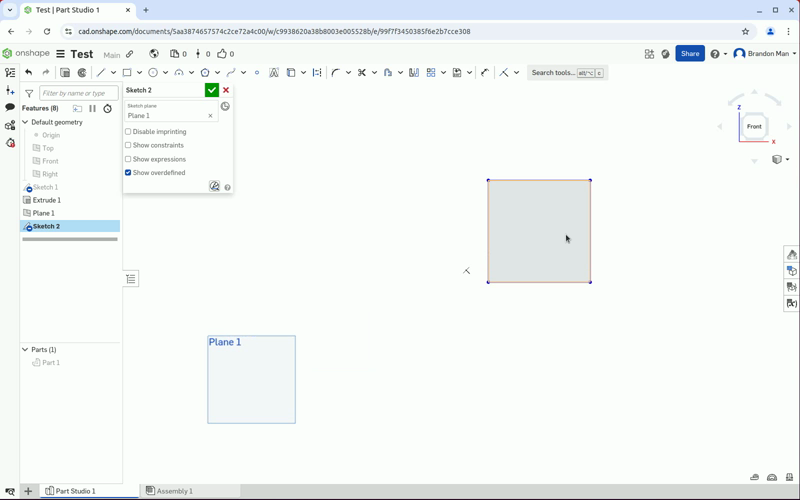
scroll(6)
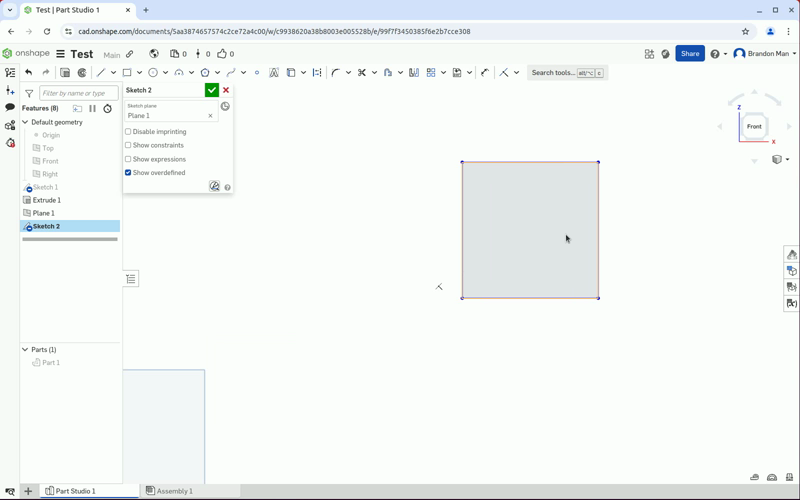
scroll(6)
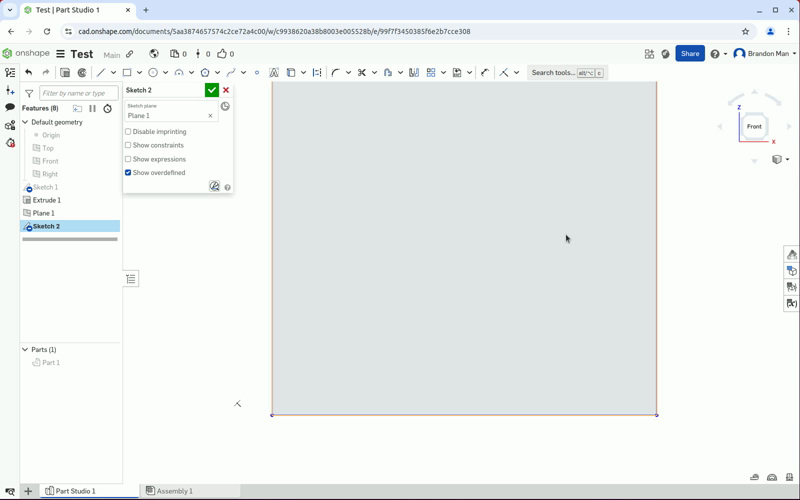
click(566, 234)
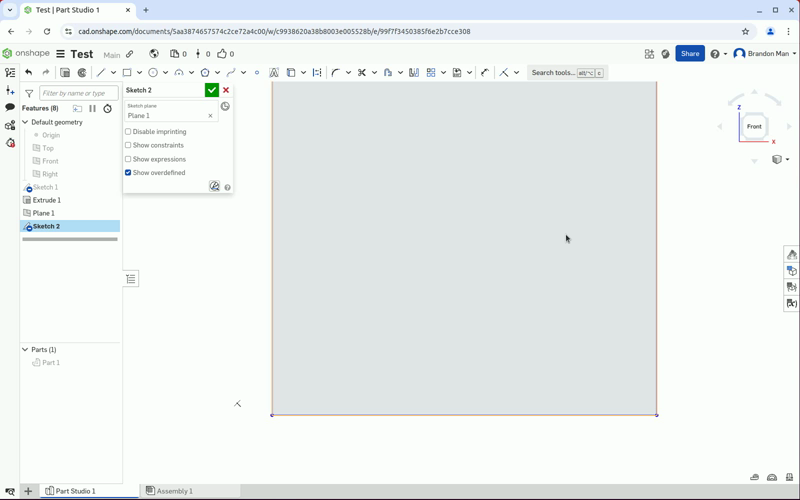
scroll(-6)
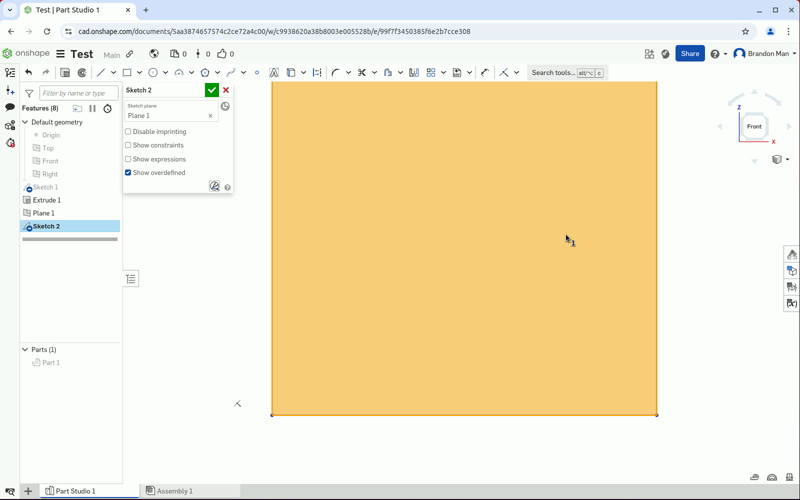
scroll(-6)
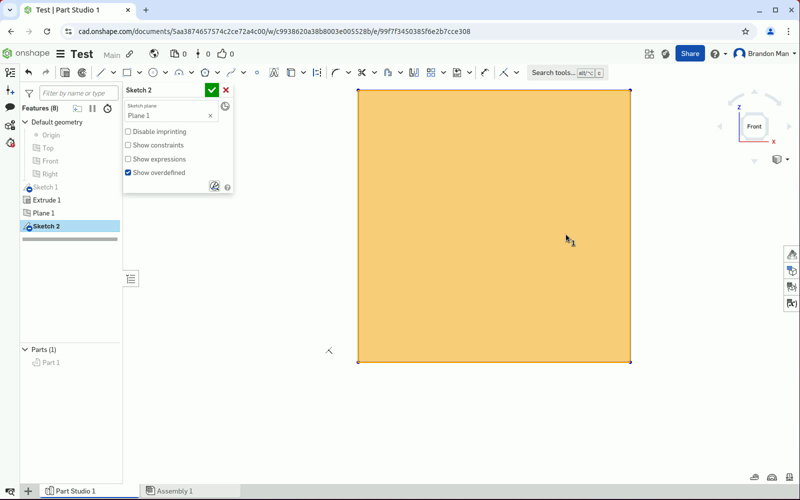
scroll(-6)
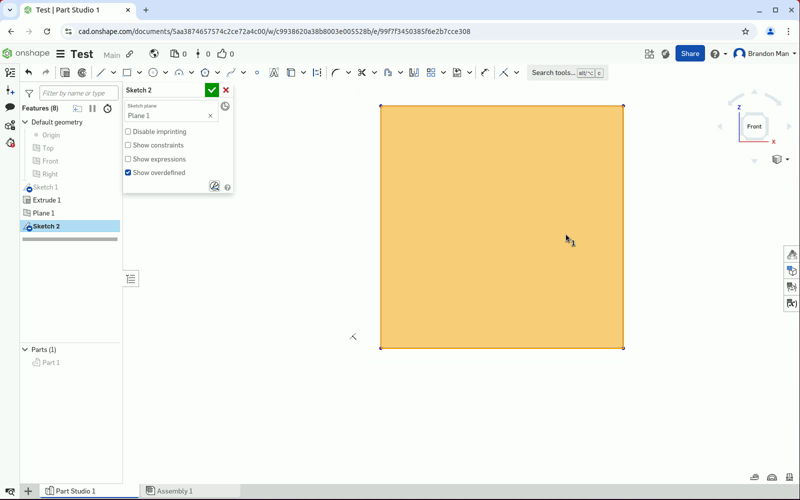
scroll(-6)
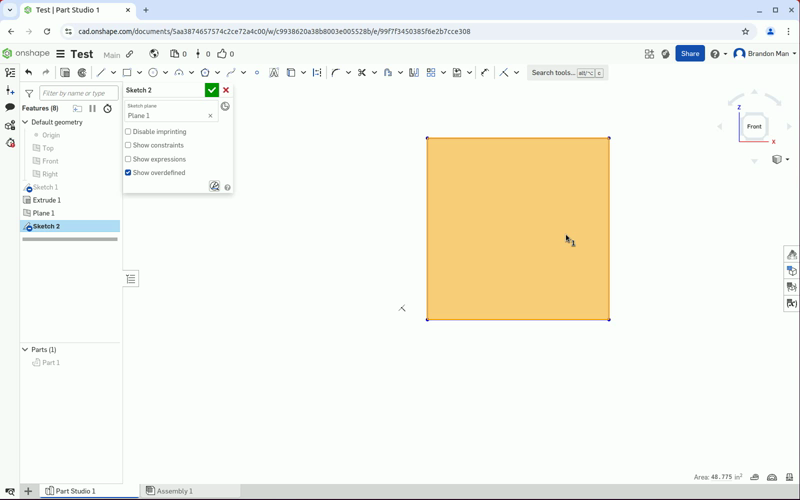
scroll(-6)
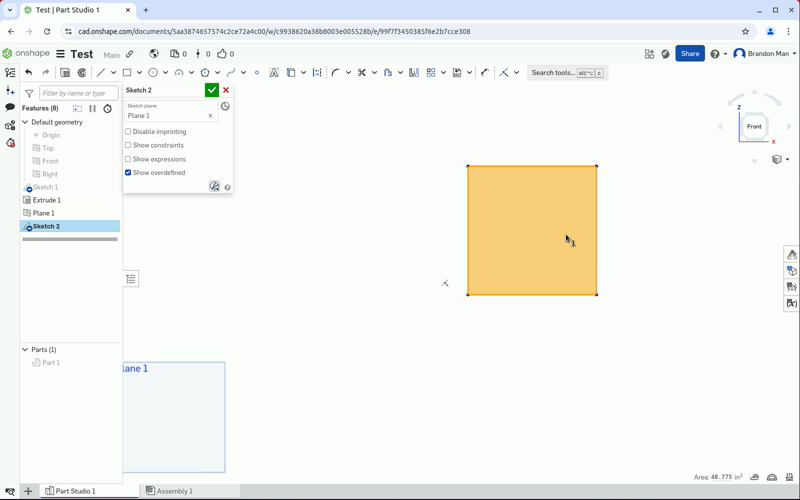
scroll(-6)
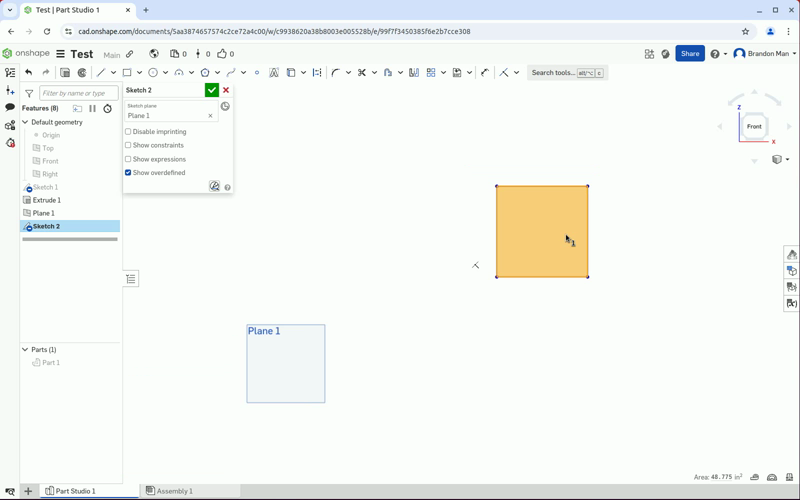
scroll(-6)
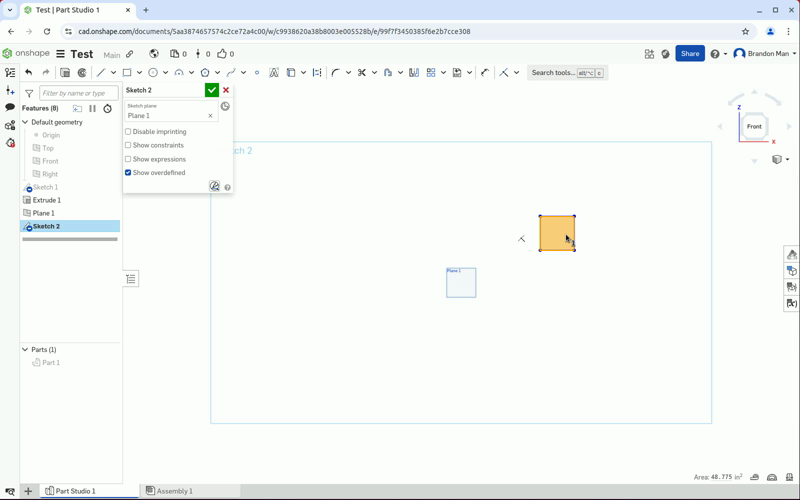
mouse_move(73, 352)
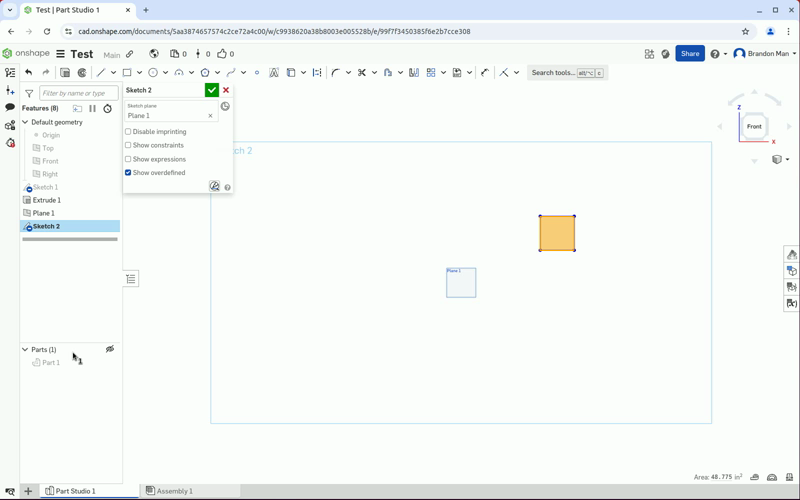
key(shift+y)
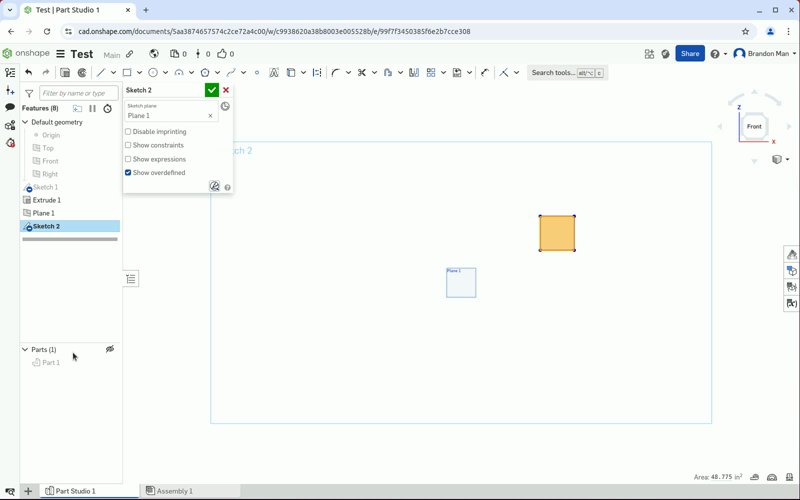
key(shift+e)
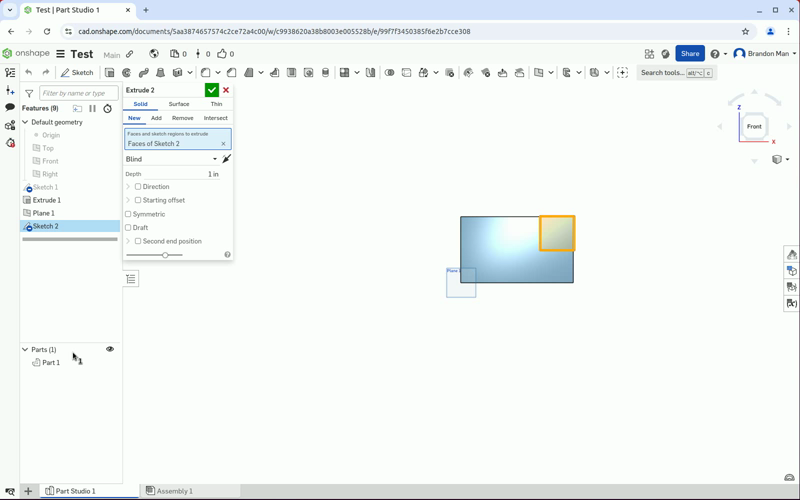
mouse_move(143, 106)
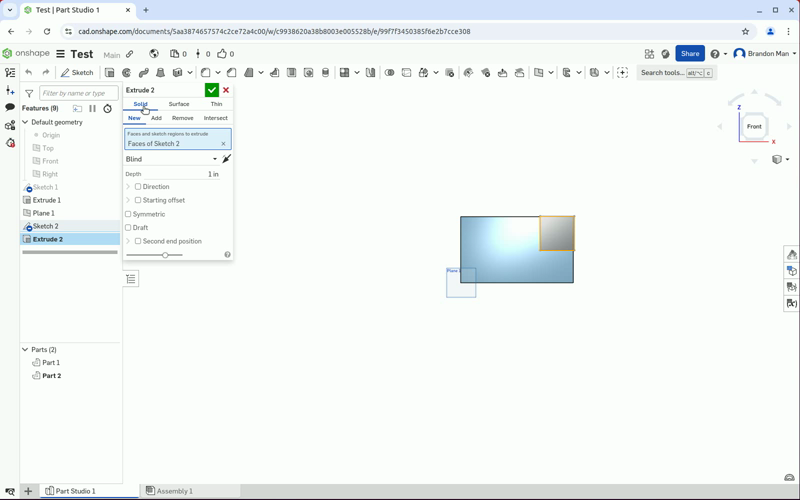
click(143, 106)
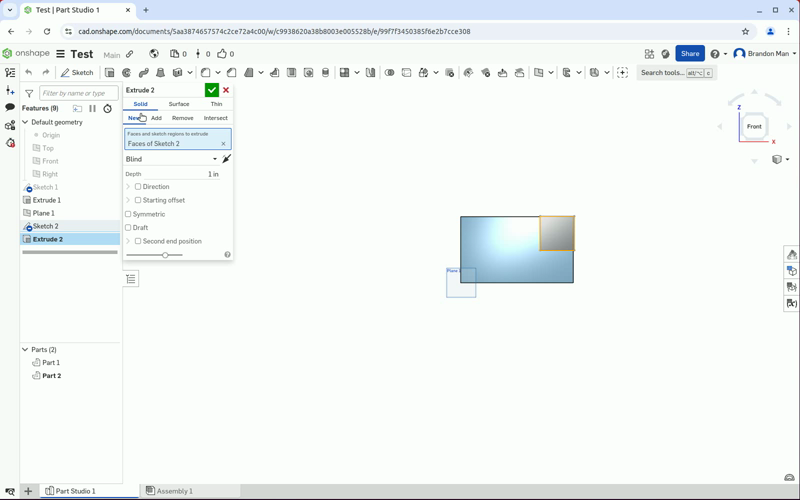
mouse_move(137, 120)
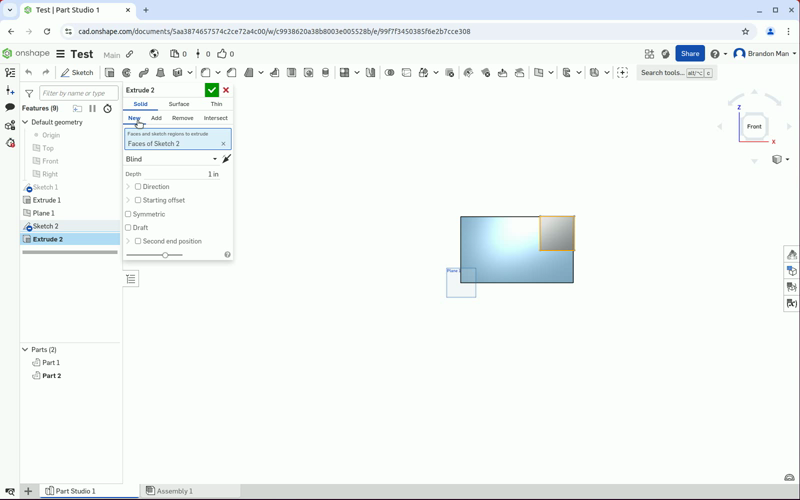
click(137, 120)
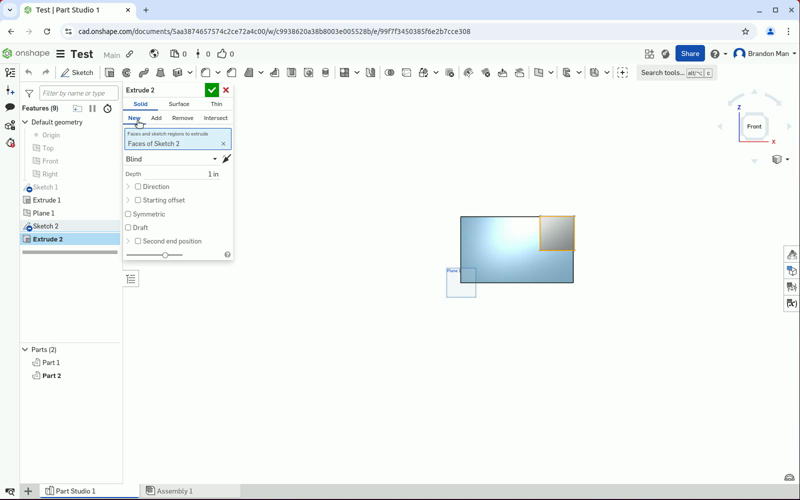
key(tab, 4)
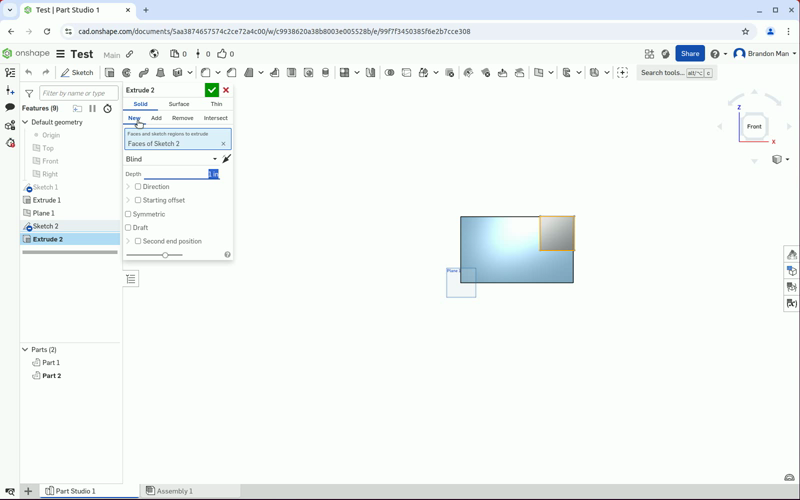
text(5.536)
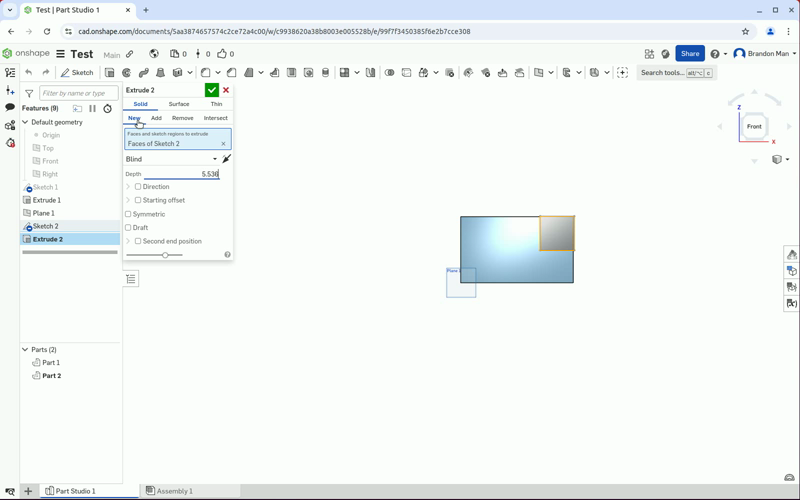
key(enter)
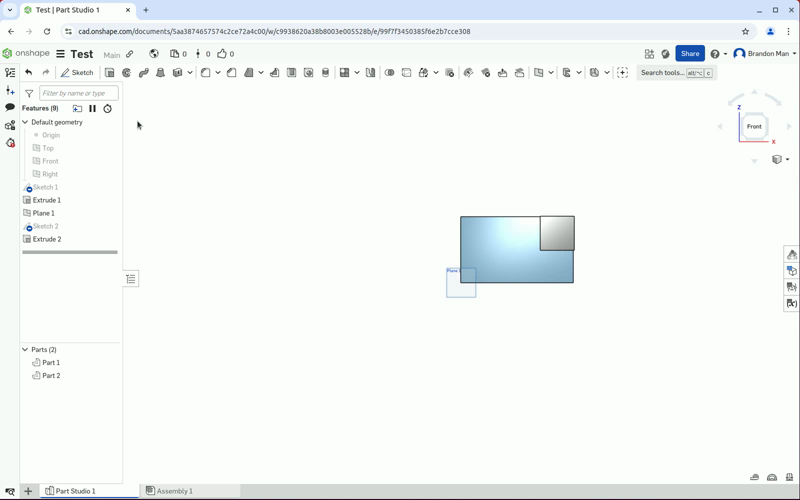
key(shift+h)
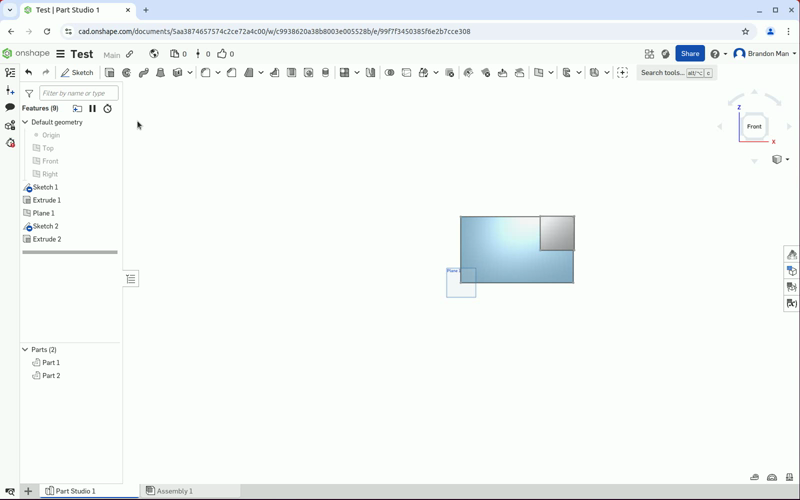
key(shift+h)
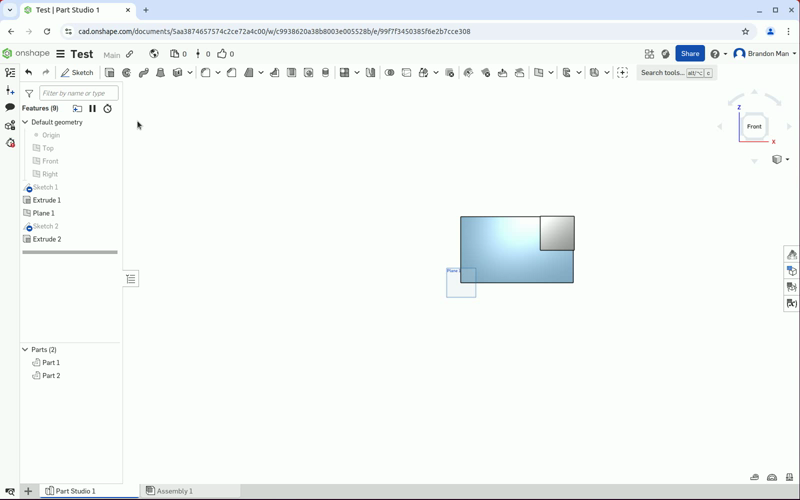
mouse_move(73, 189)
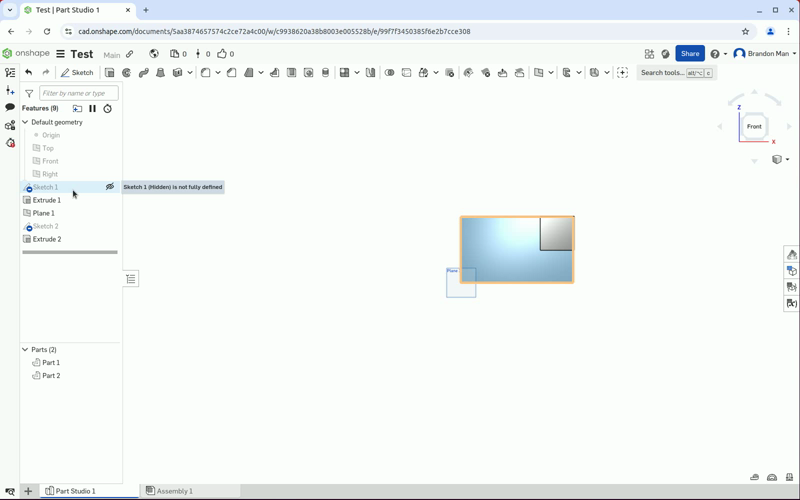
click(73, 189)
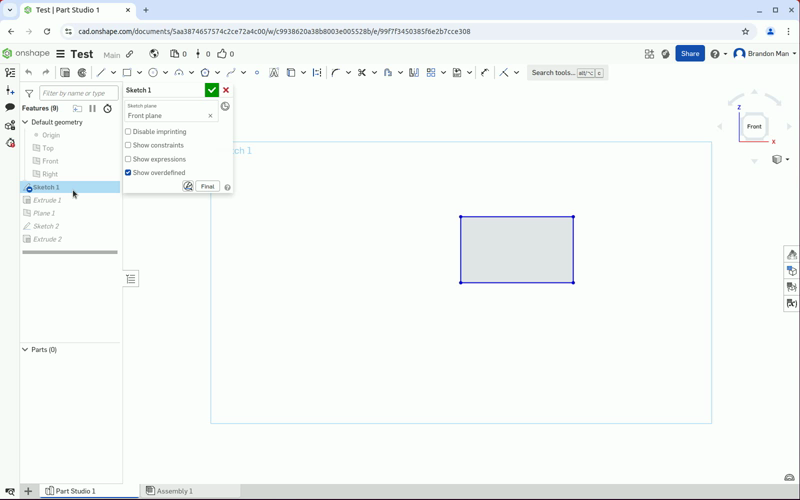
mouse_move(229, 92)
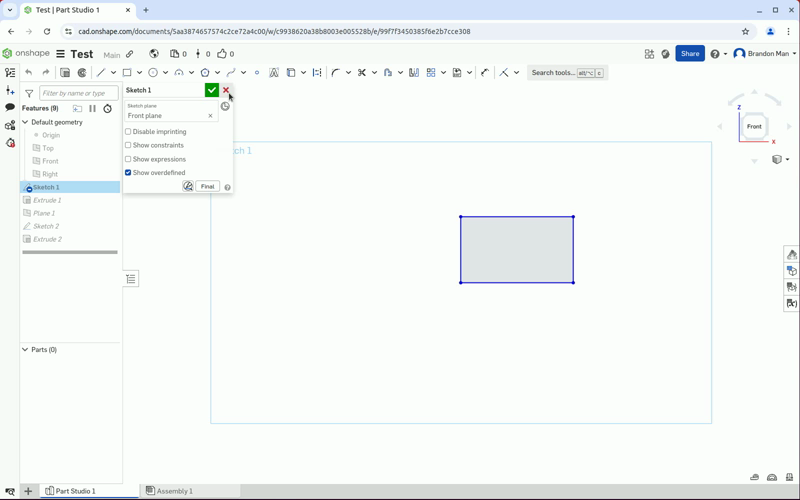
click(229, 92)
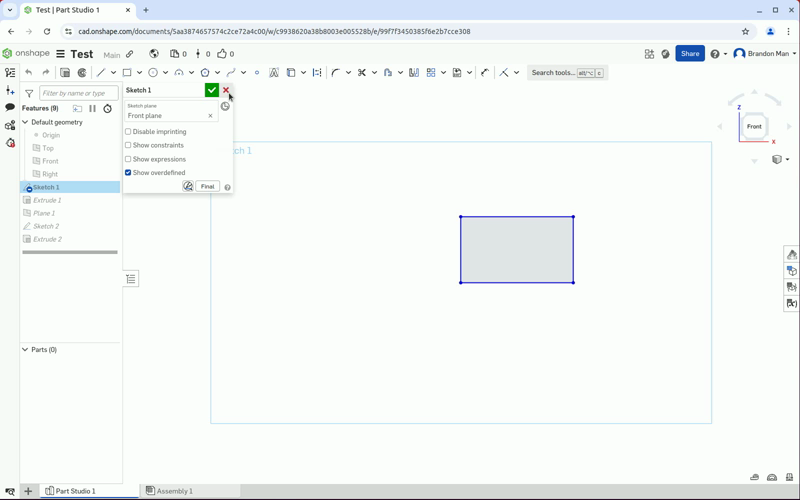
key(shift+s)
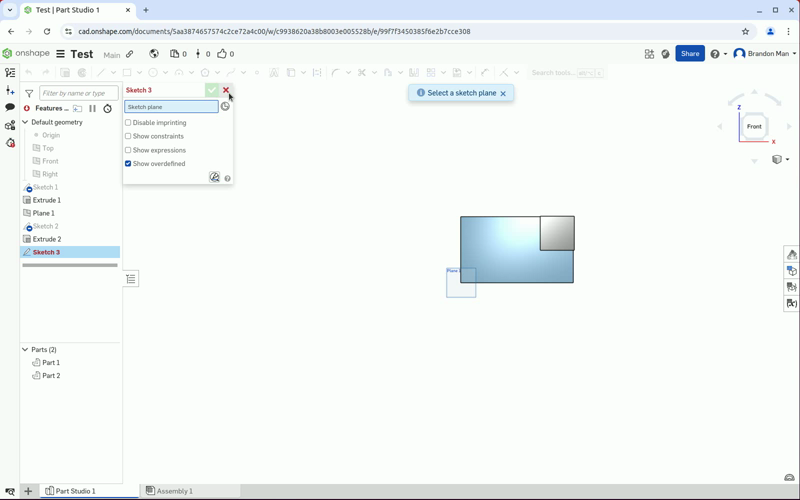
mouse_move(73, 215)
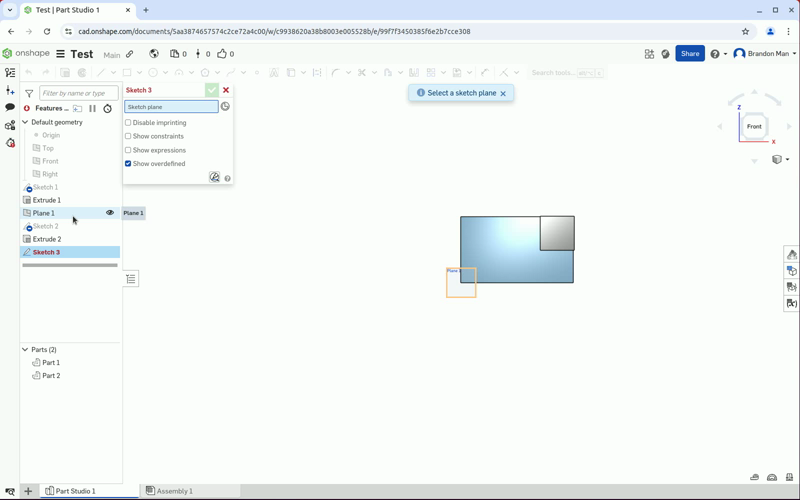
click(73, 215)
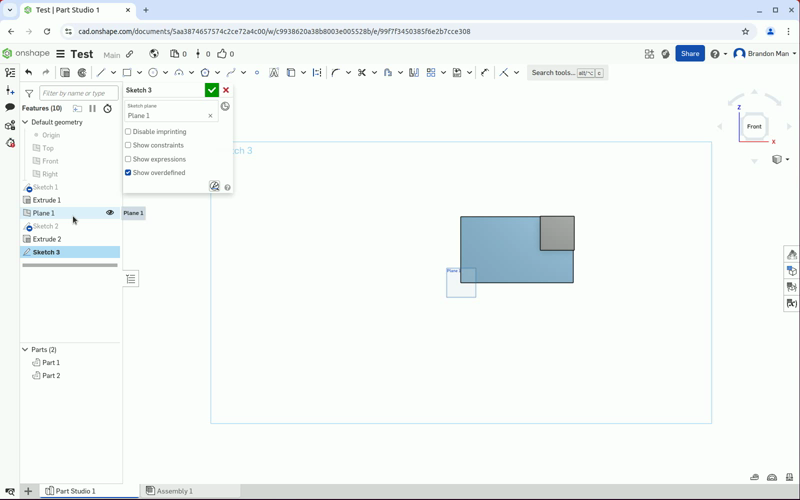
mouse_move(73, 352)
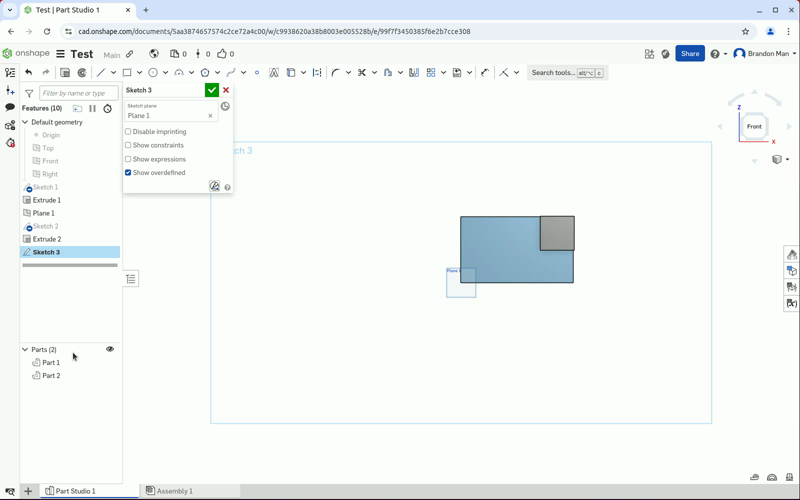
key(y)
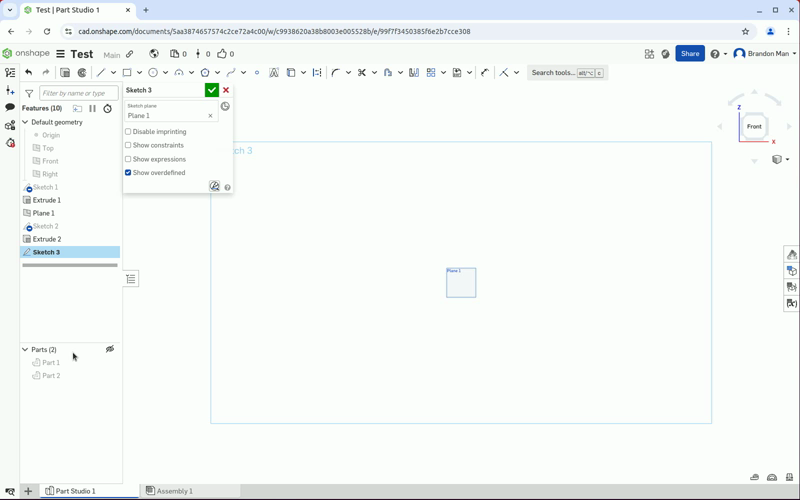
key(l)
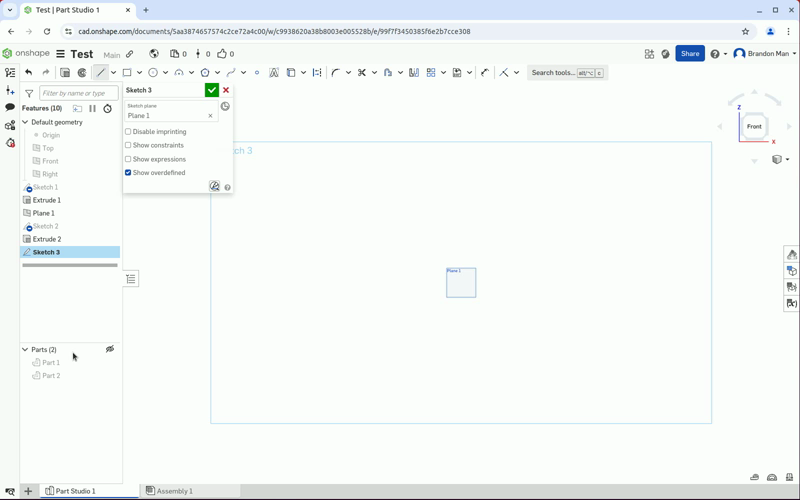
key_down(shift)
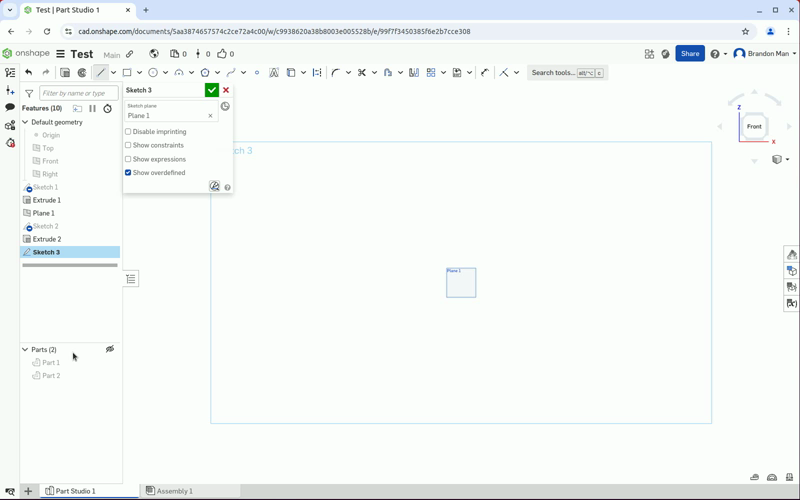
mouse_move(460, 250)
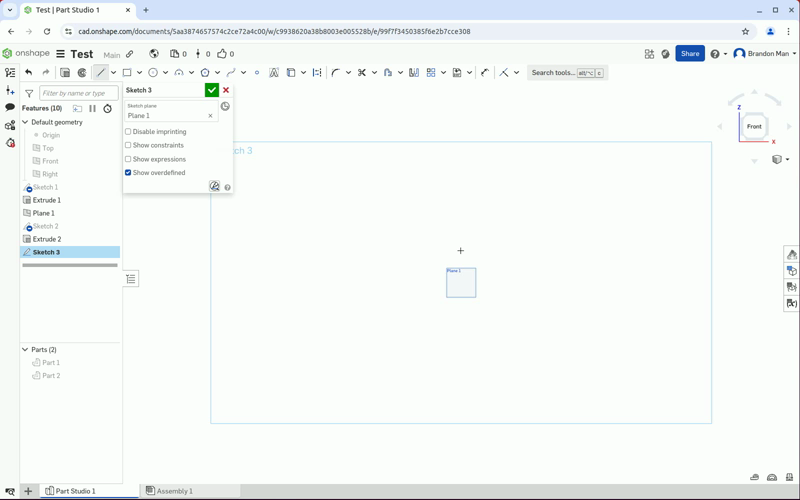
click(460, 250)
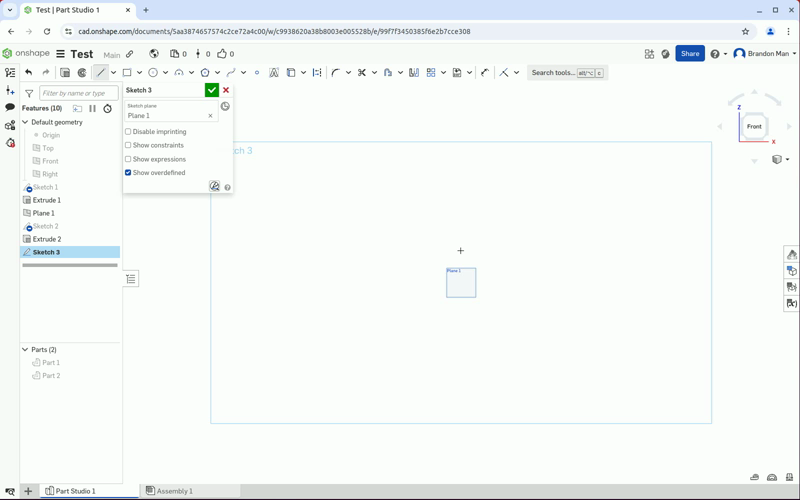
key_up(shift)
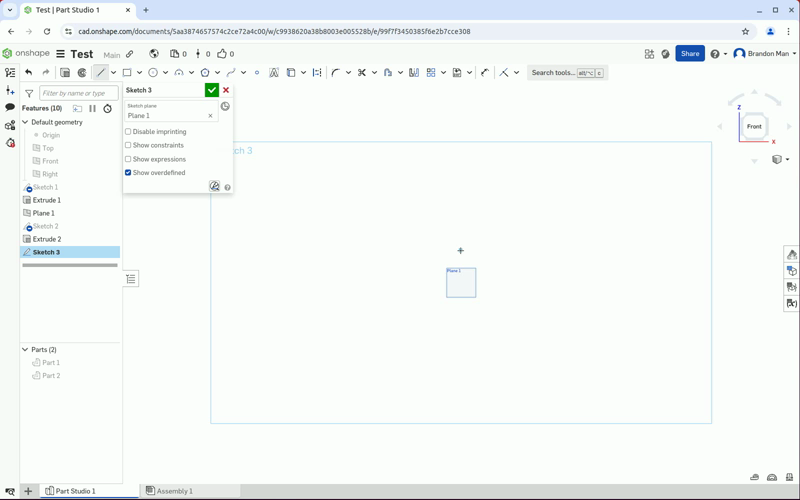
key_down(shift)
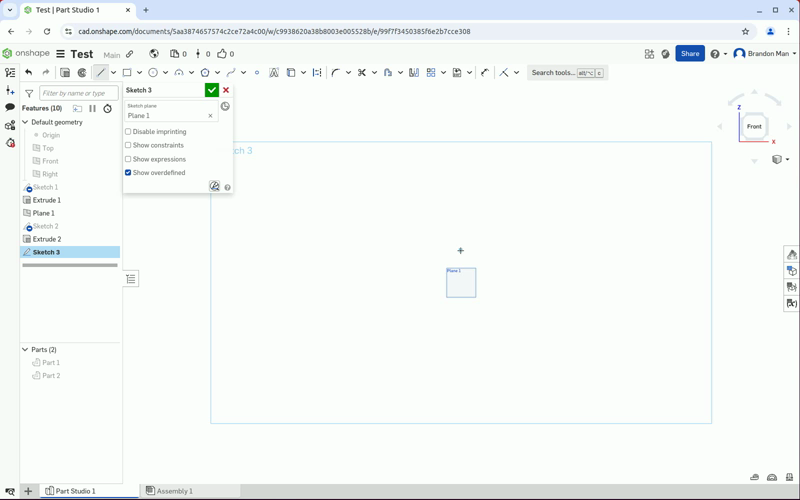
mouse_move(490, 250)
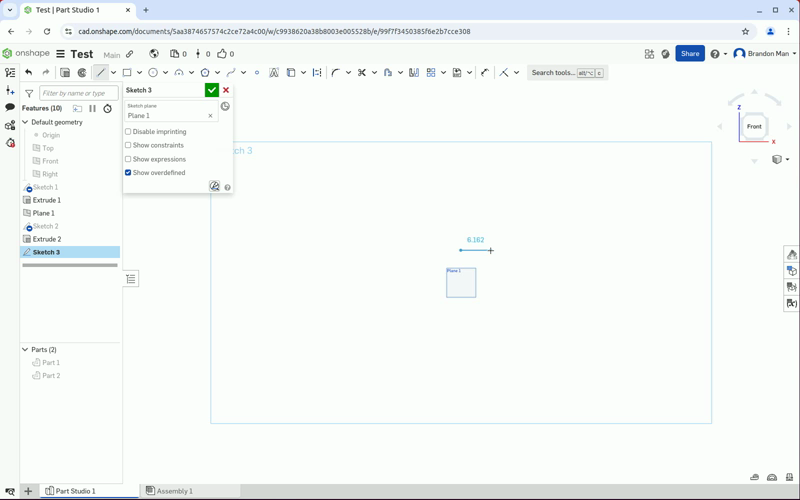
mouse_move(495, 250)
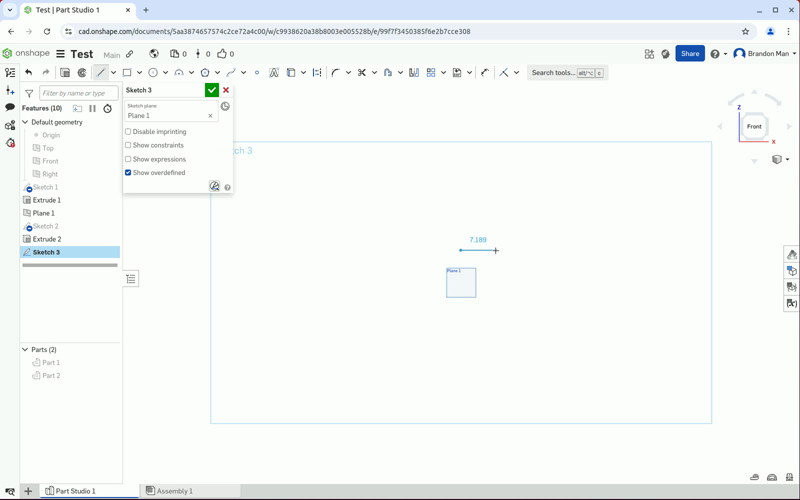
click(495, 250)
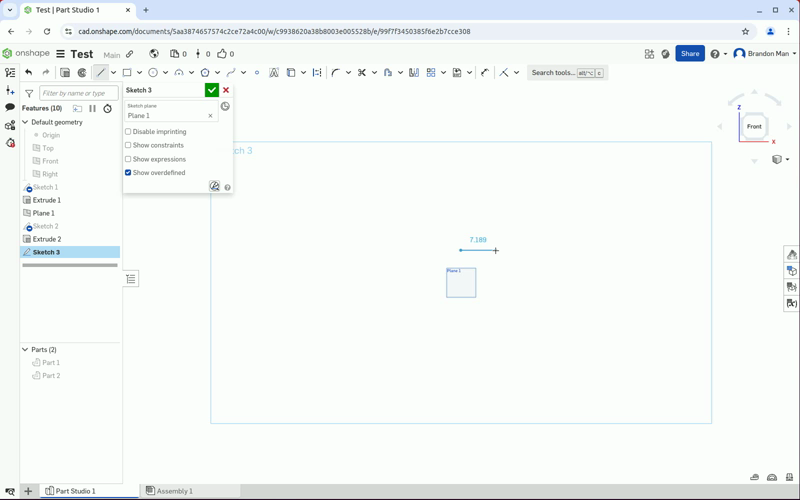
key_up(shift)
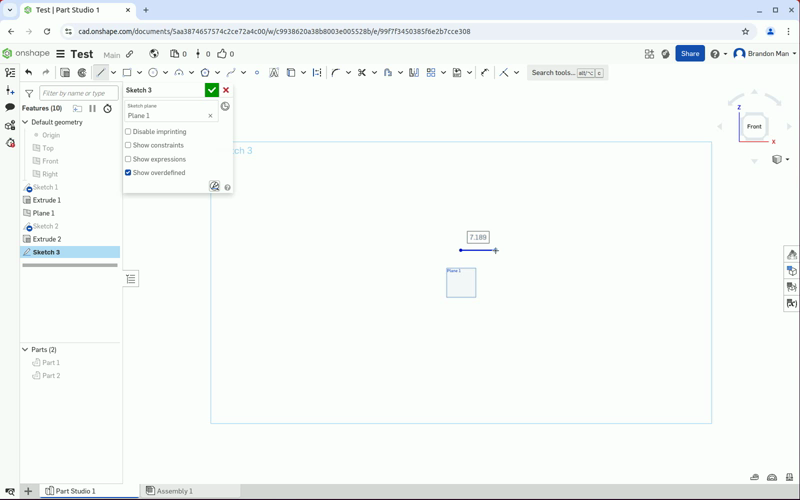
key_down(shift)
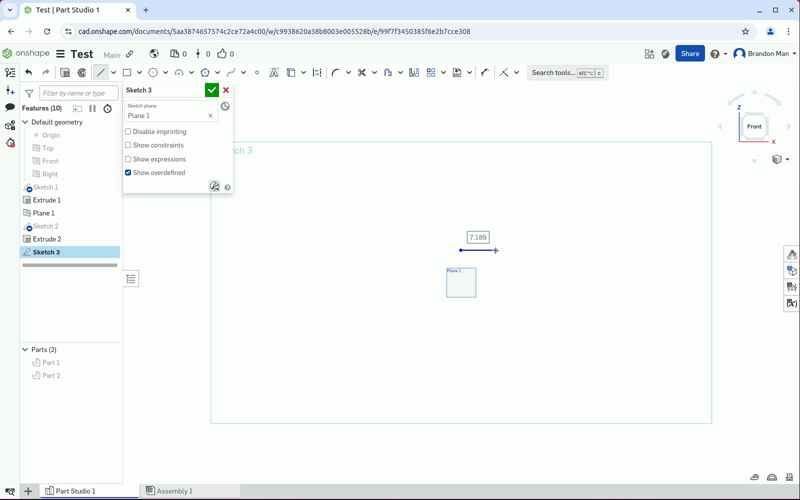
mouse_move(525, 250)
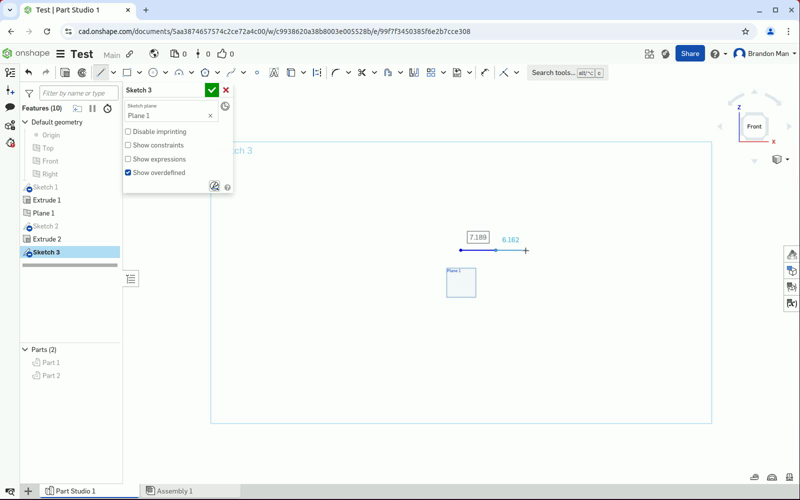
mouse_move(495, 216)
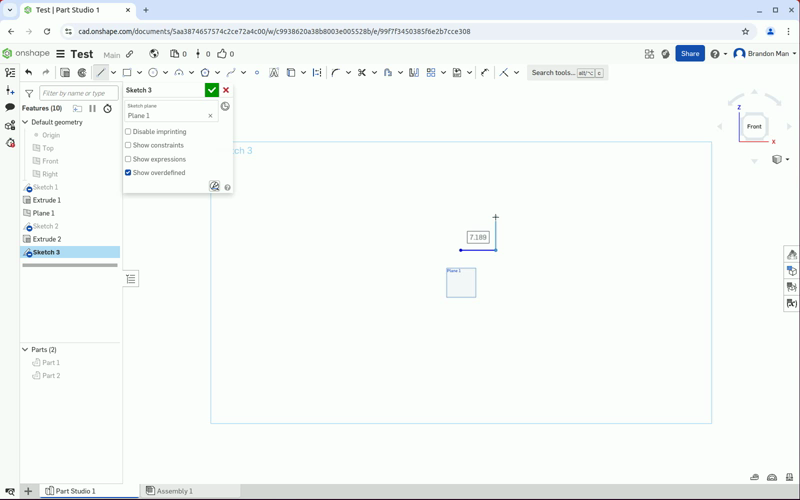
click(495, 216)
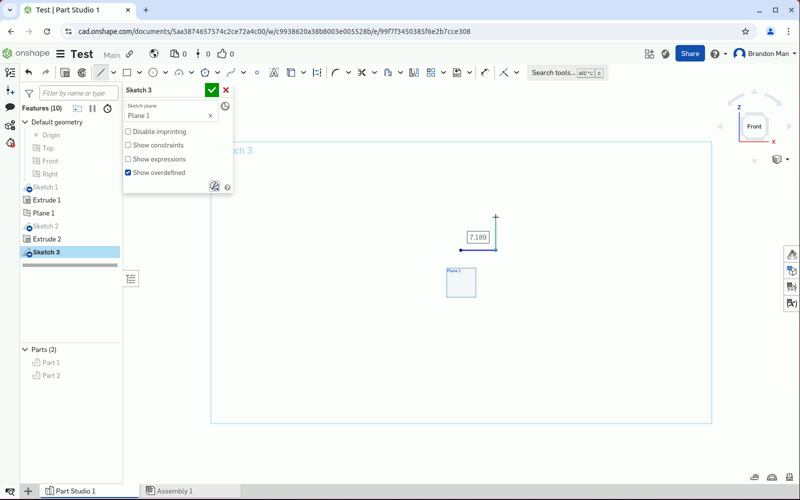
key_up(shift)
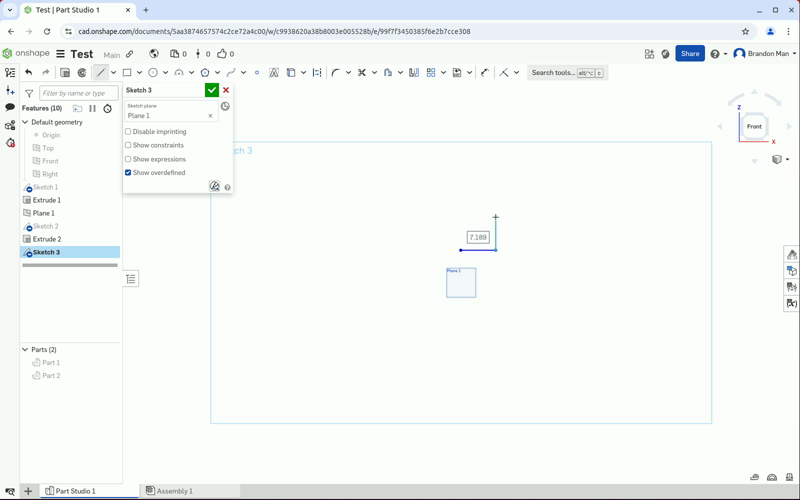
key_down(shift)
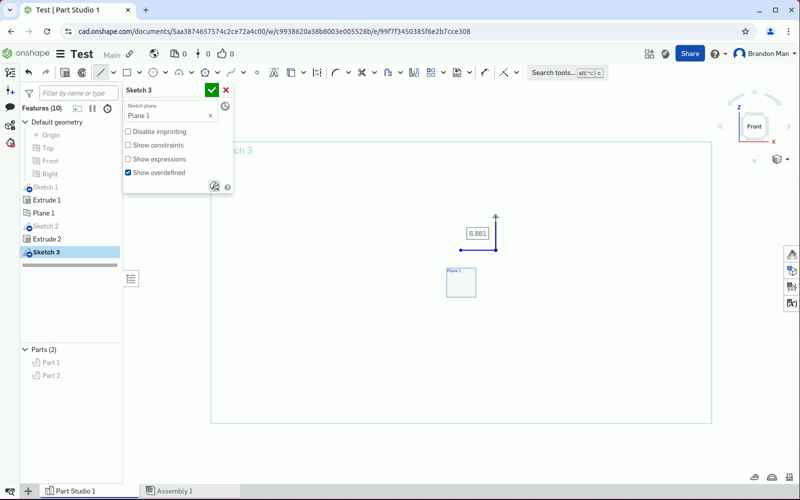
mouse_move(525, 216)
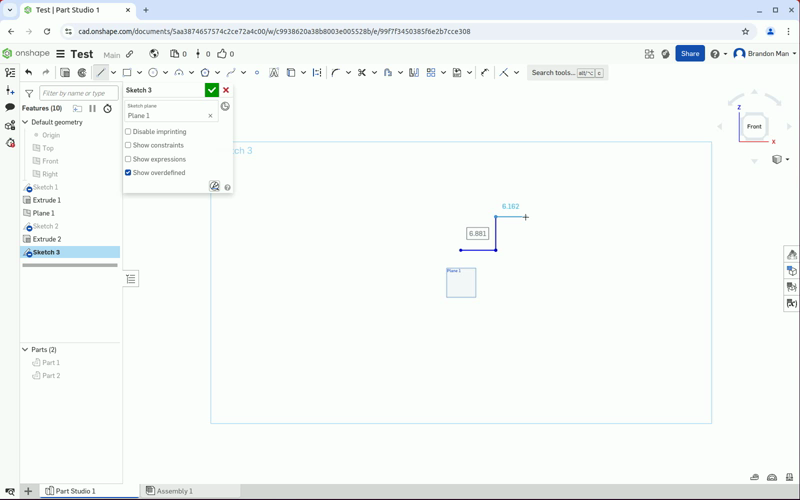
mouse_move(460, 216)
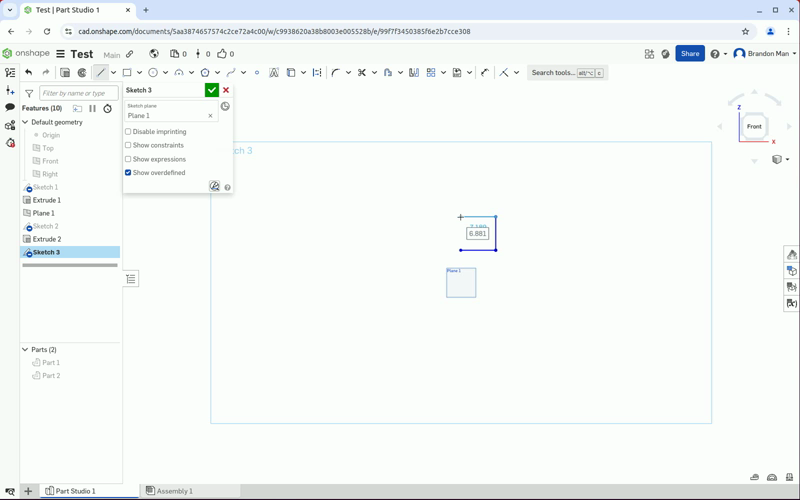
click(460, 216)
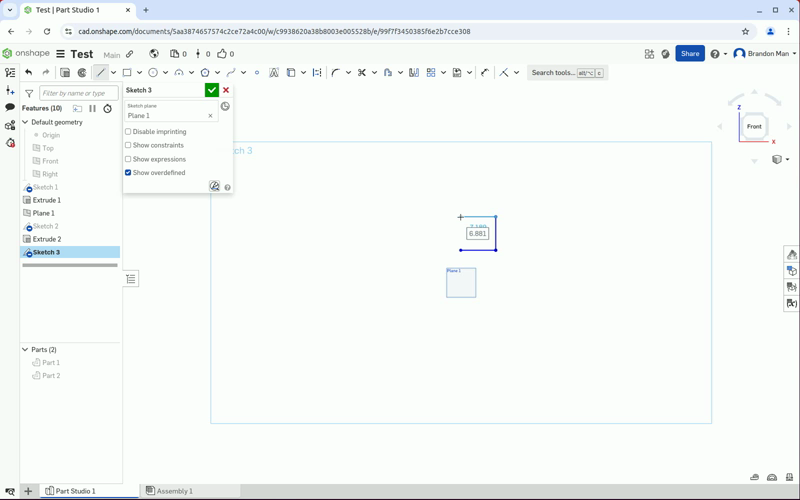
key_up(shift)
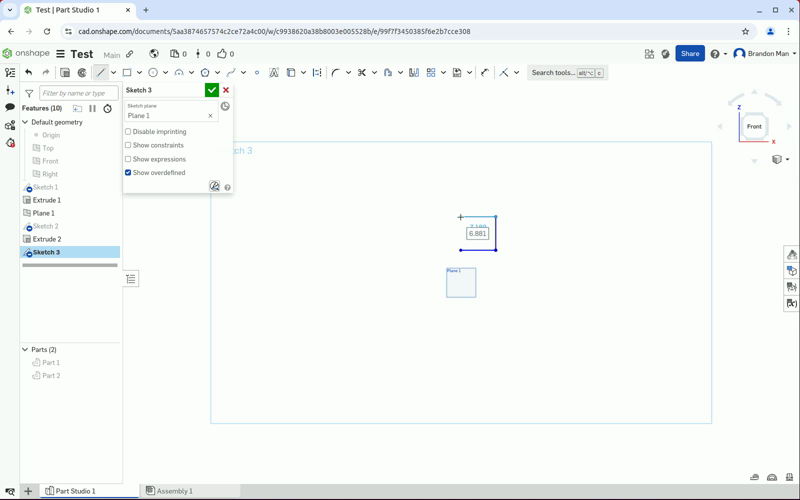
mouse_move(490, 216)
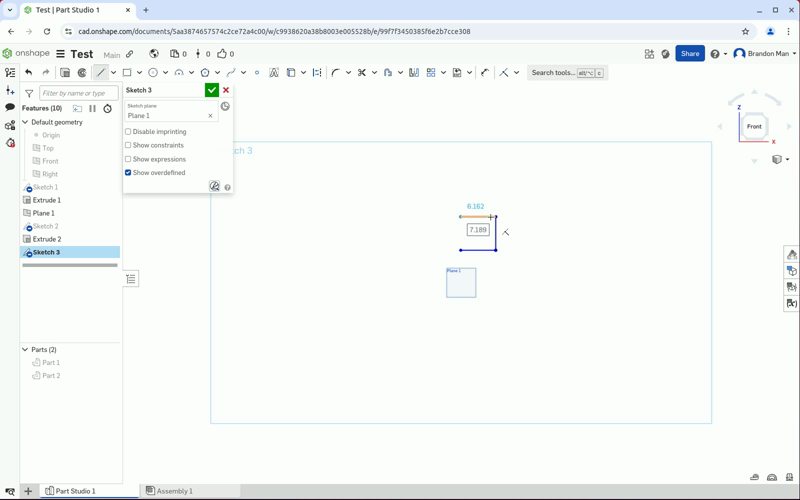
key_down(shift)
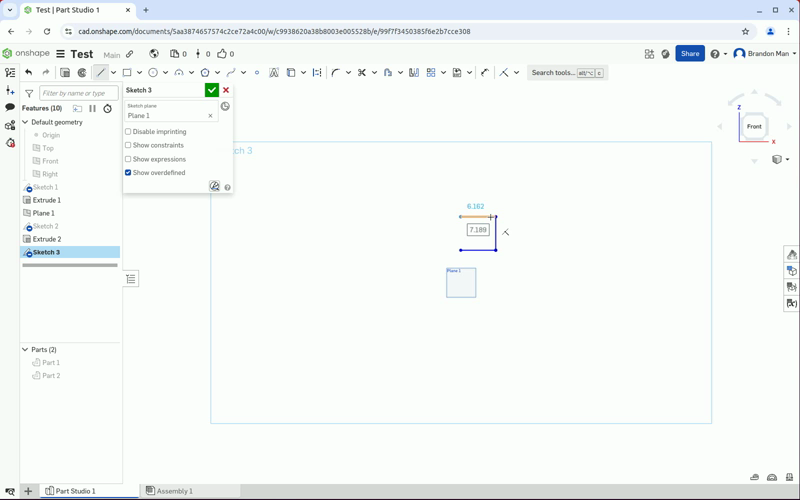
mouse_move(460, 250)
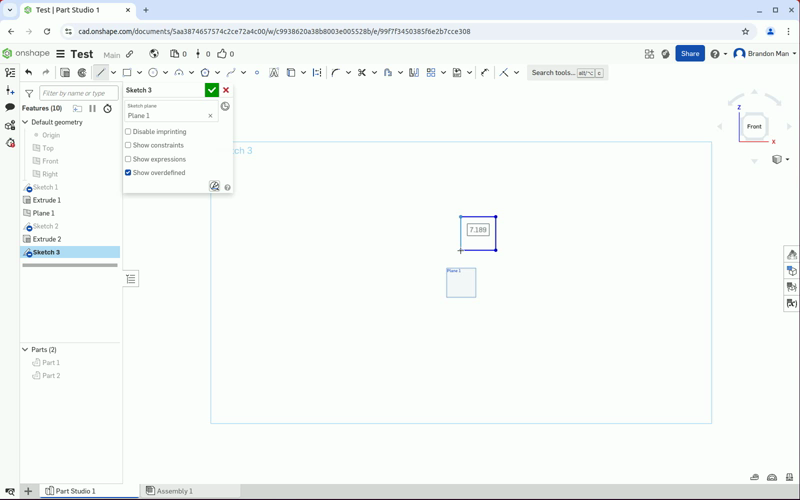
key_up(shift)
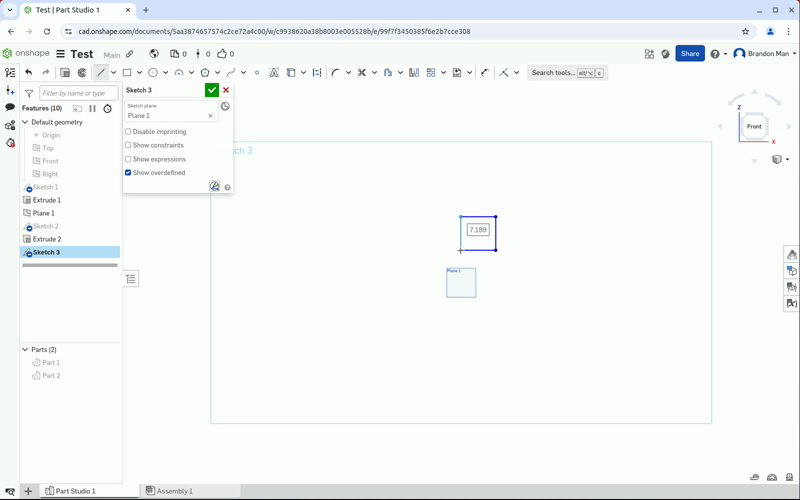
click(460, 250)
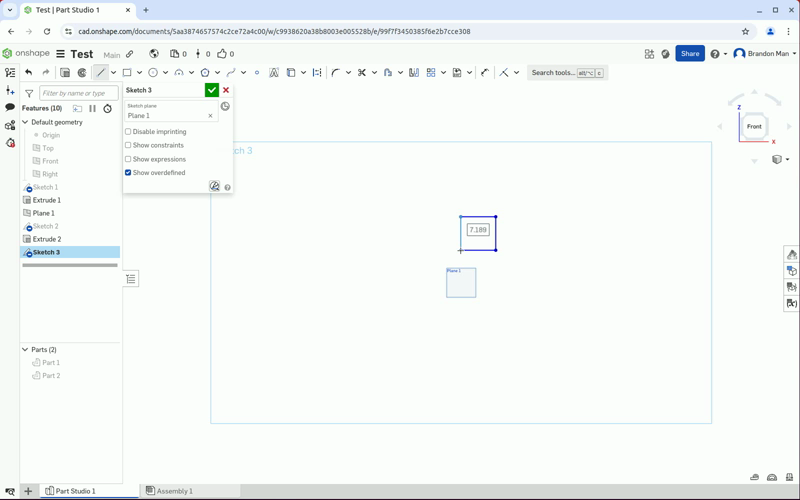
key(esc)
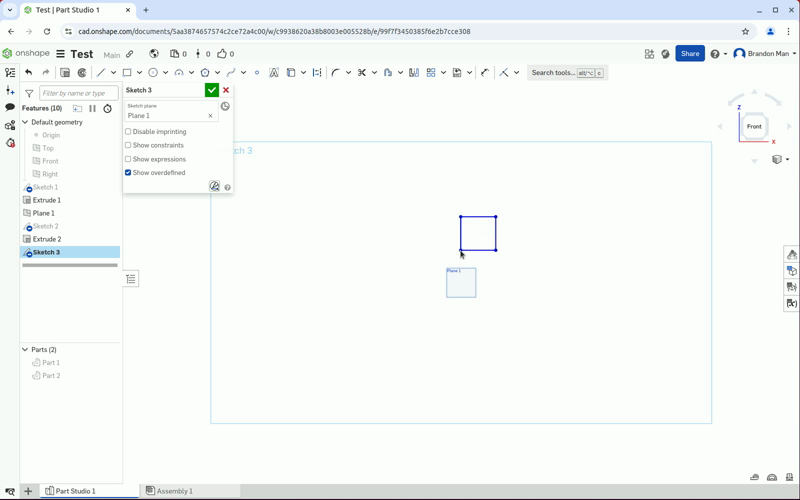
mouse_move(484, 227)
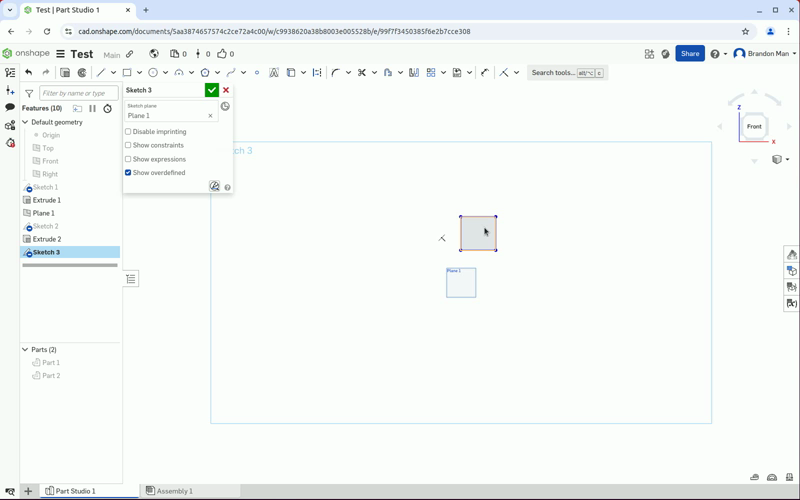
scroll(6)
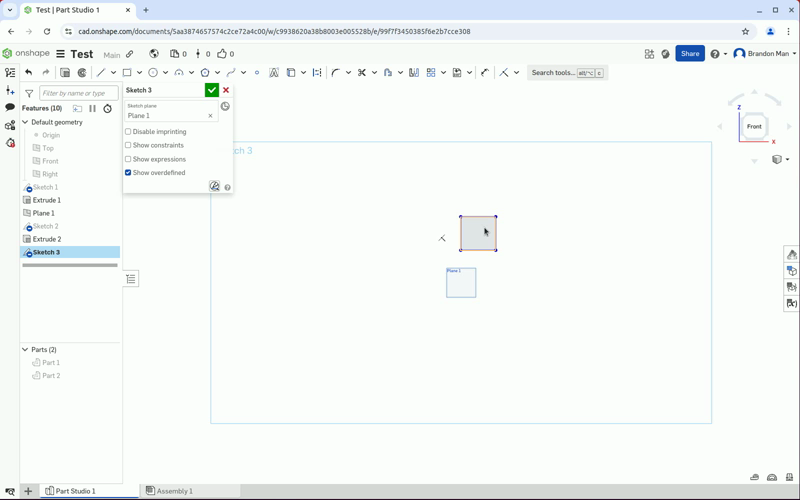
scroll(6)
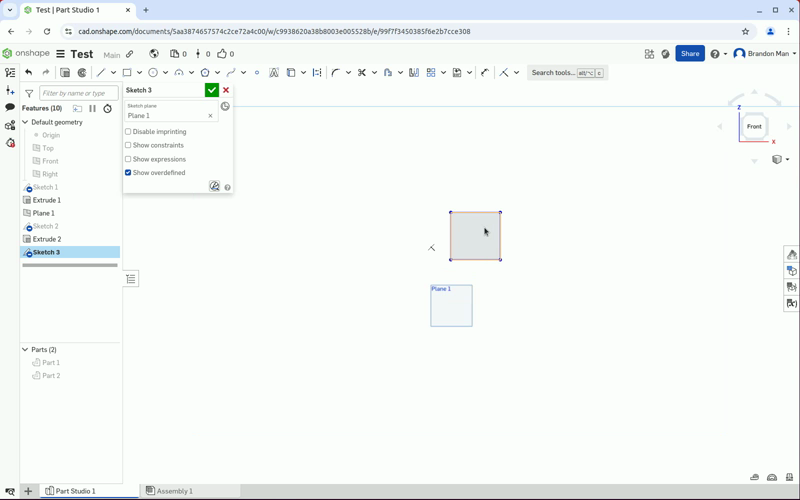
scroll(6)
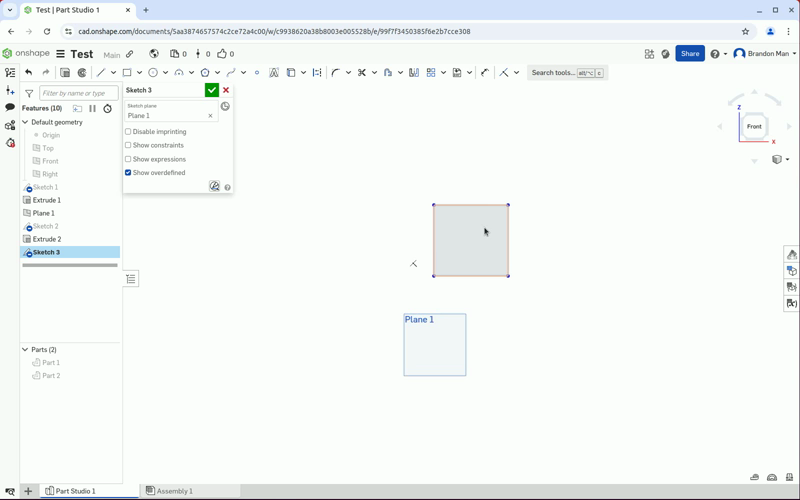
scroll(6)
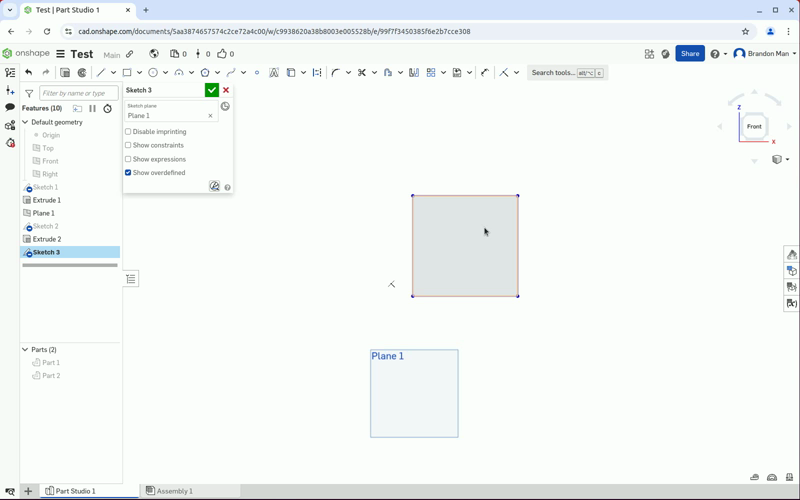
scroll(6)
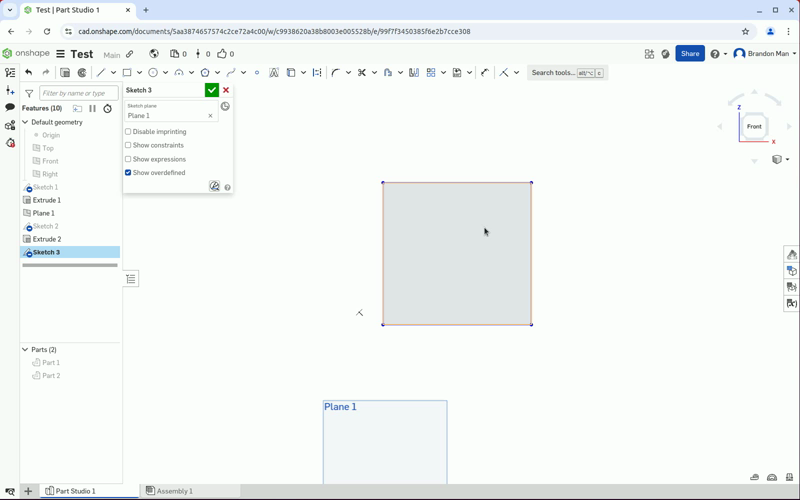
scroll(6)
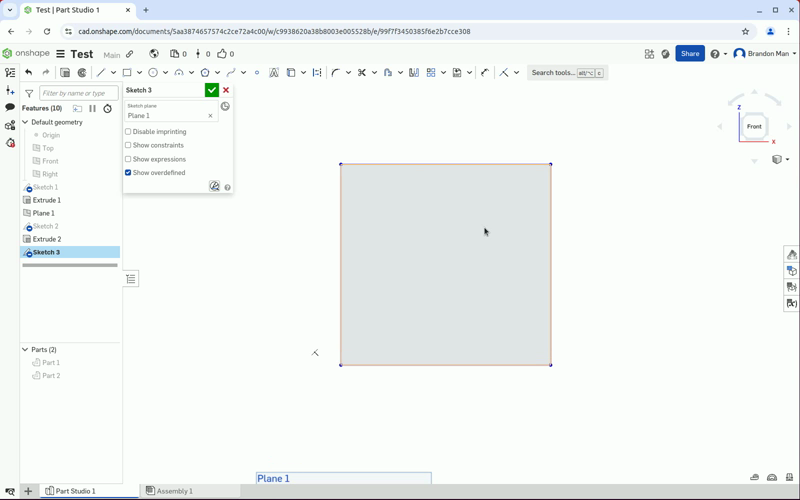
scroll(6)
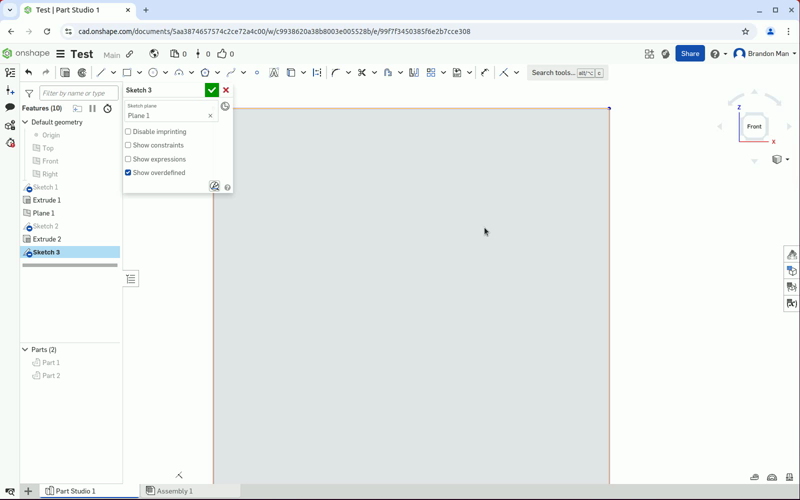
click(484, 227)
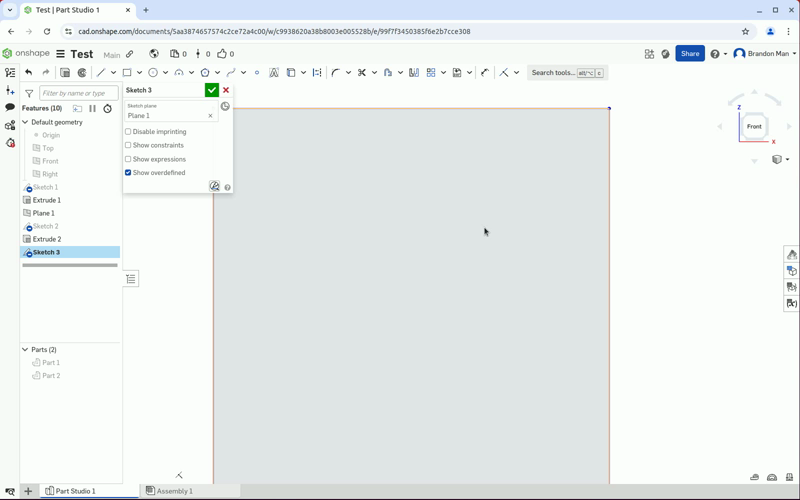
scroll(-6)
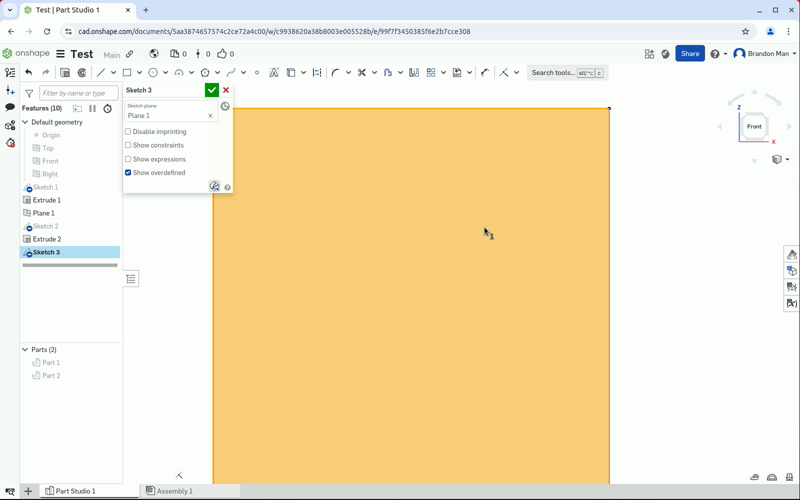
scroll(-6)
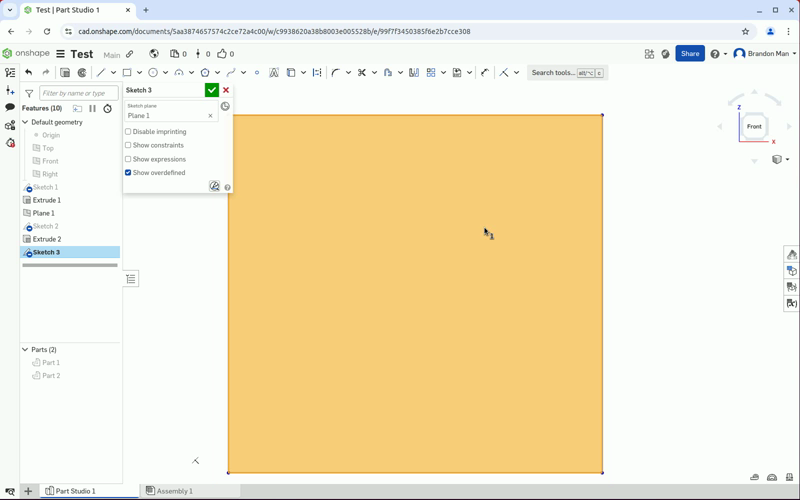
scroll(-6)
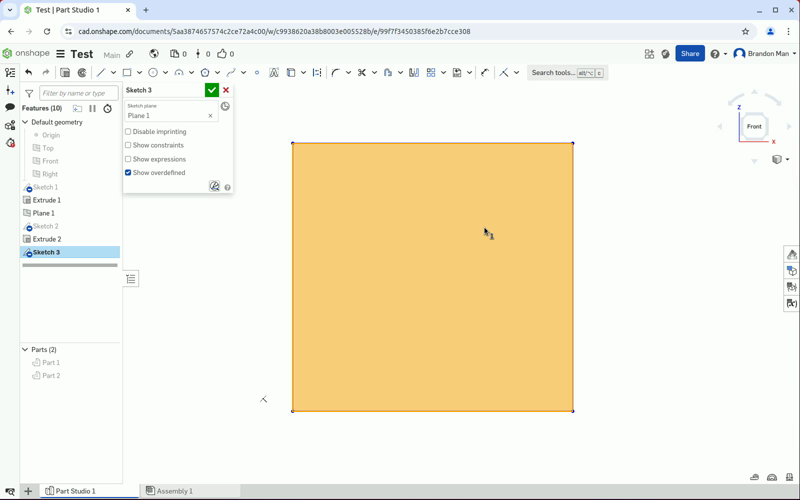
scroll(-6)
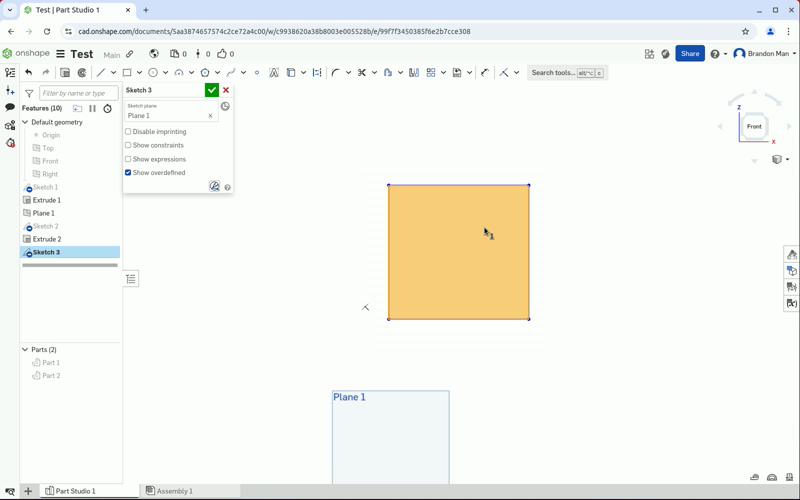
scroll(-6)
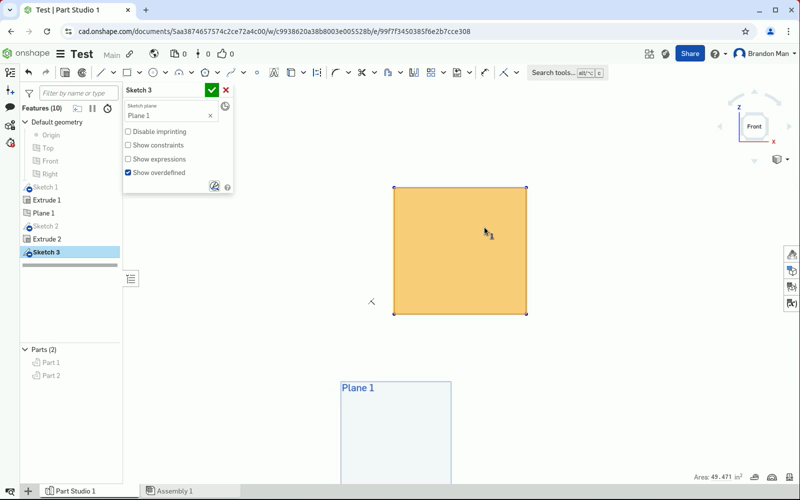
scroll(-6)
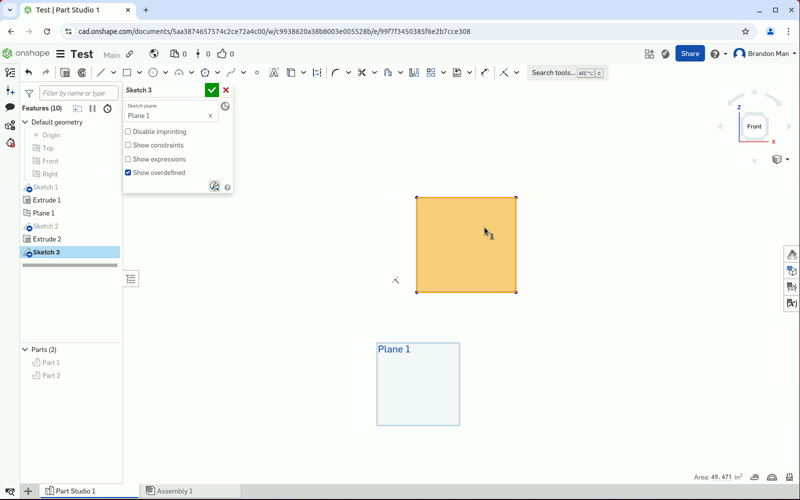
scroll(-6)
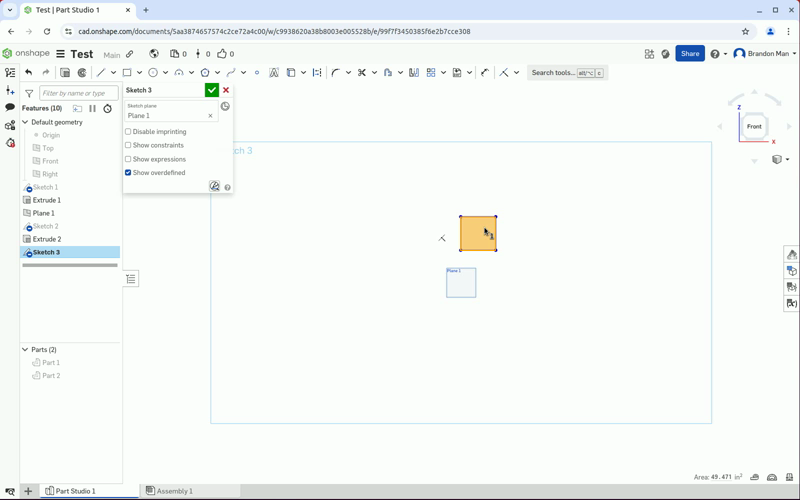
mouse_move(73, 352)
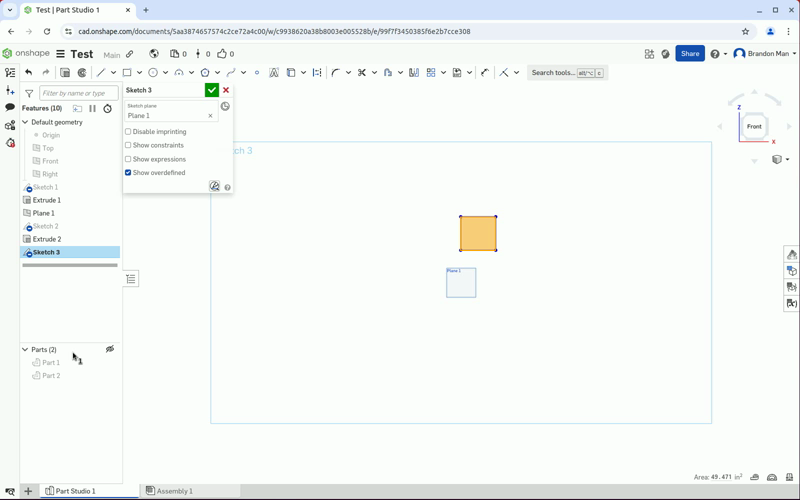
key(shift+y)
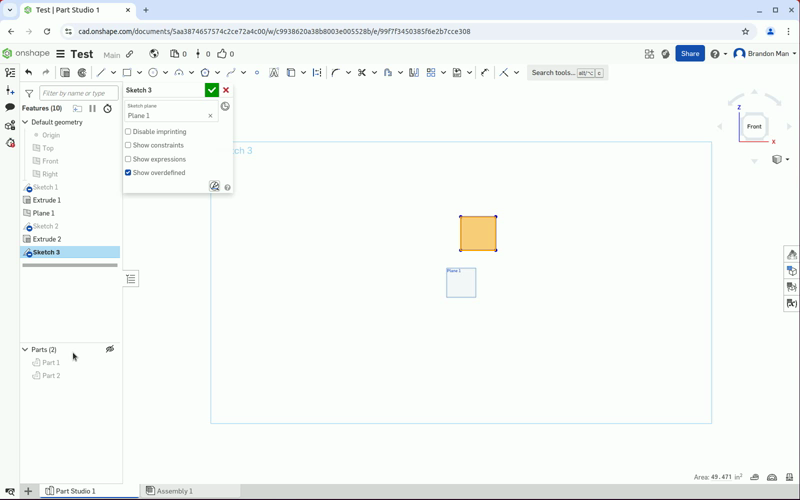
key(shift+e)
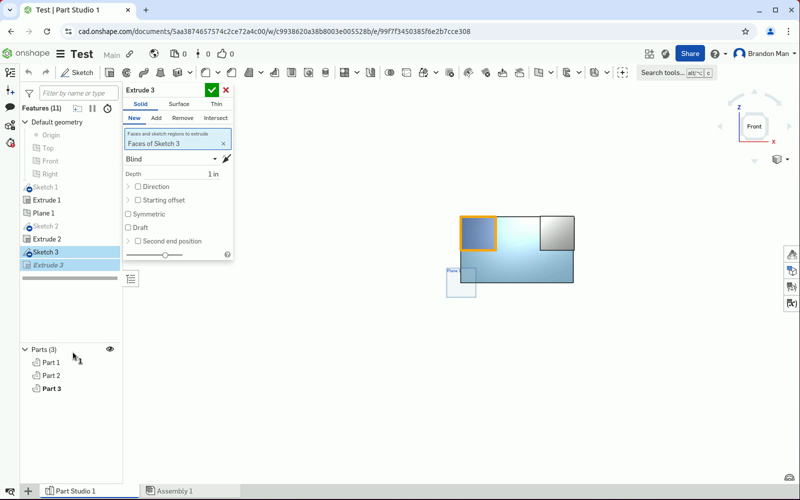
mouse_move(143, 106)
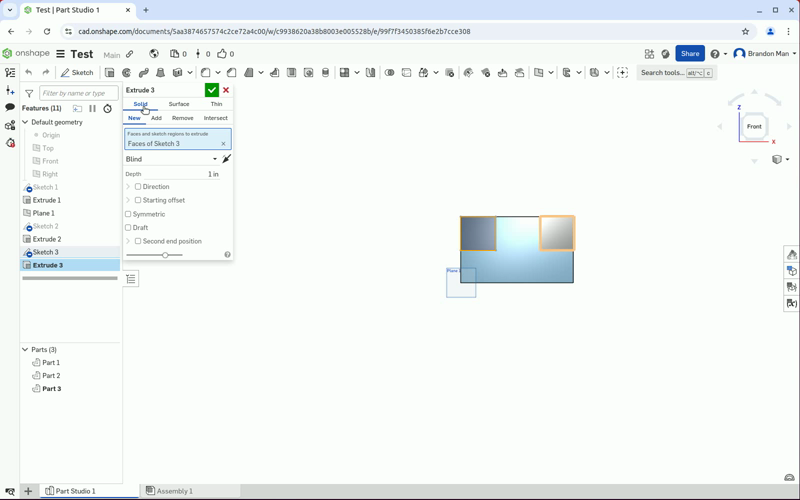
click(143, 106)
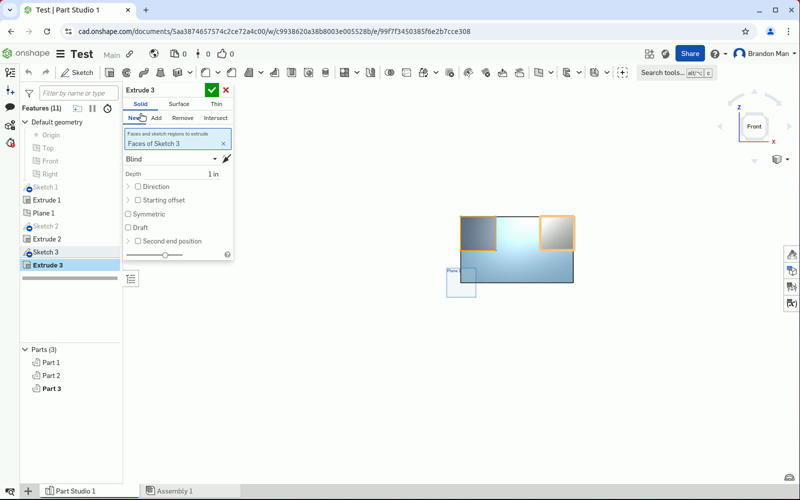
mouse_move(137, 120)
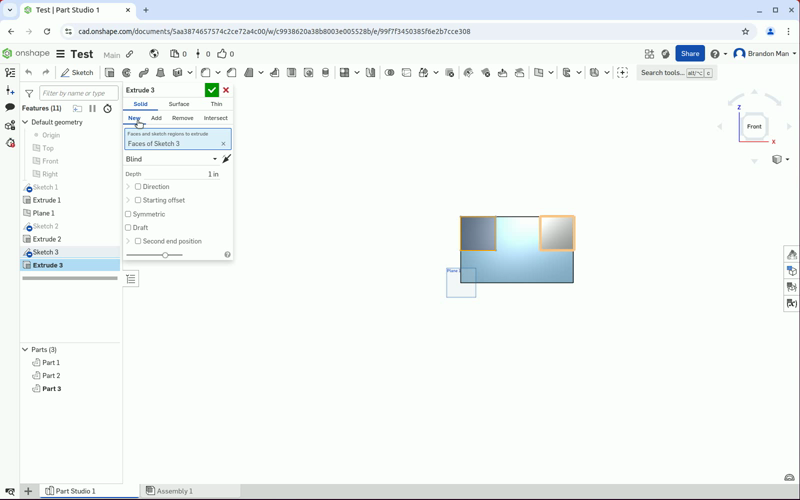
click(137, 120)
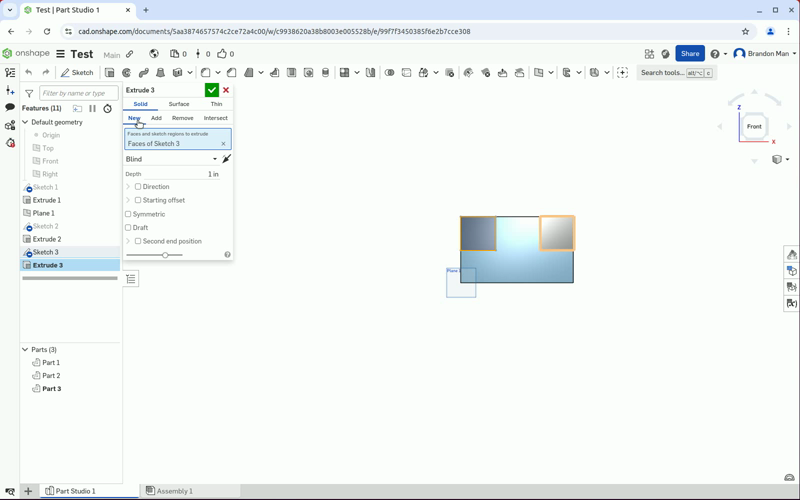
key(tab, 4)
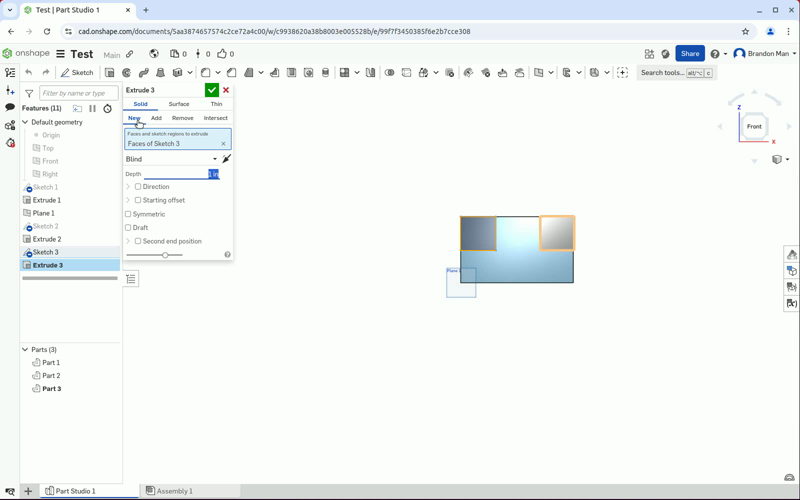
text(5.536)
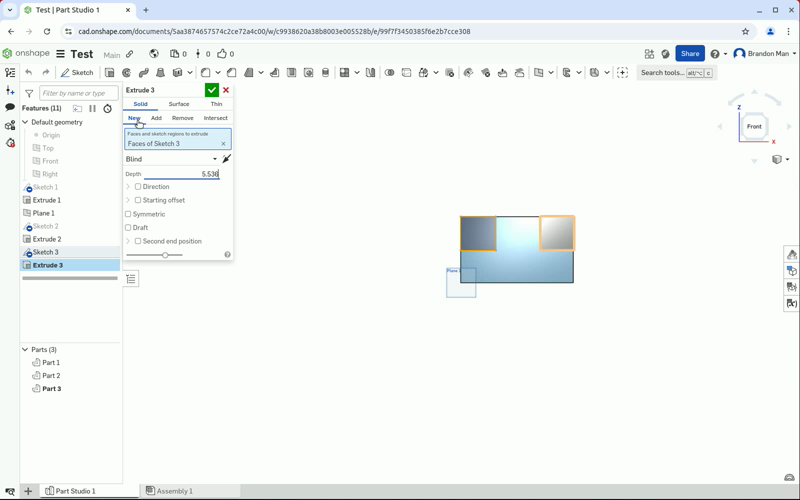
key(enter)
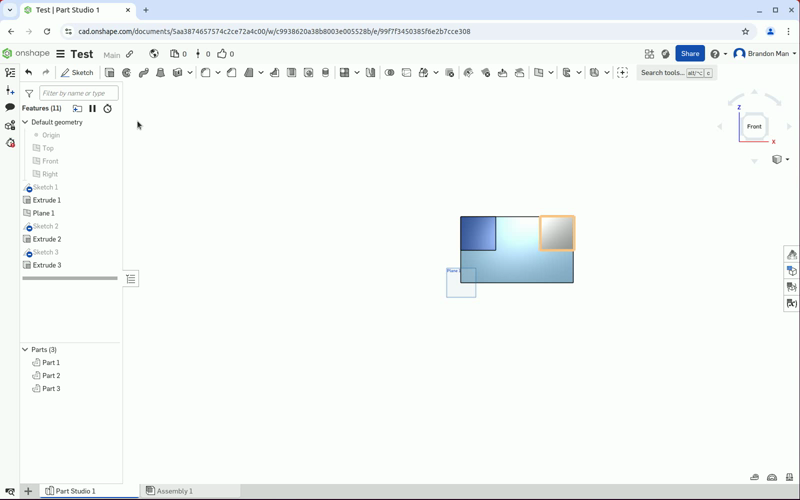
key(shift+h)
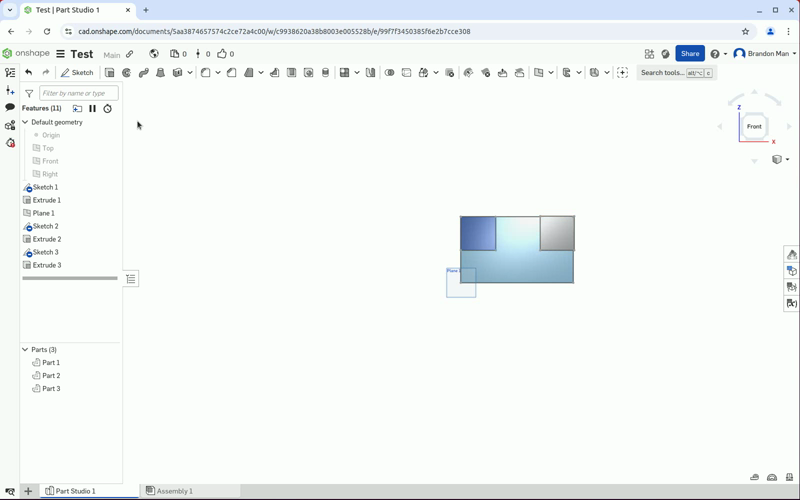
key(shift+h)
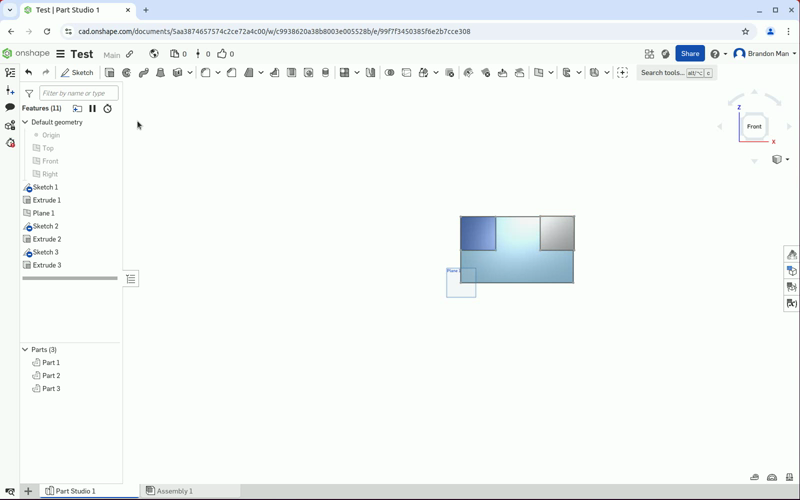
key(shift+7)
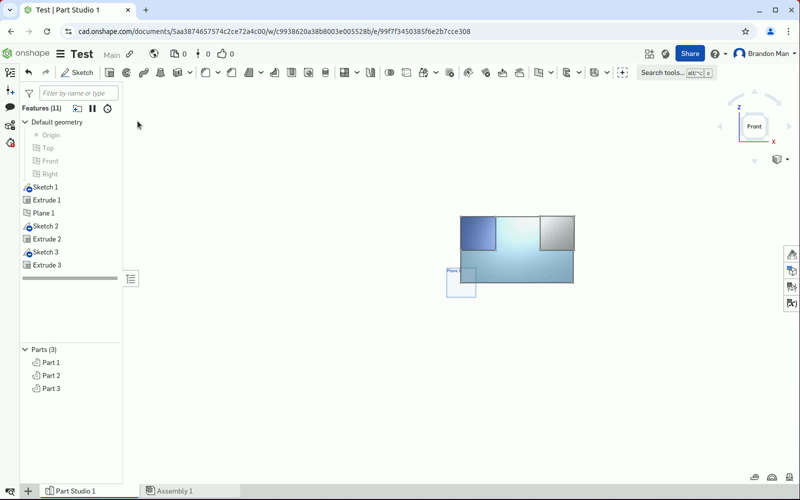
key(left, 2)
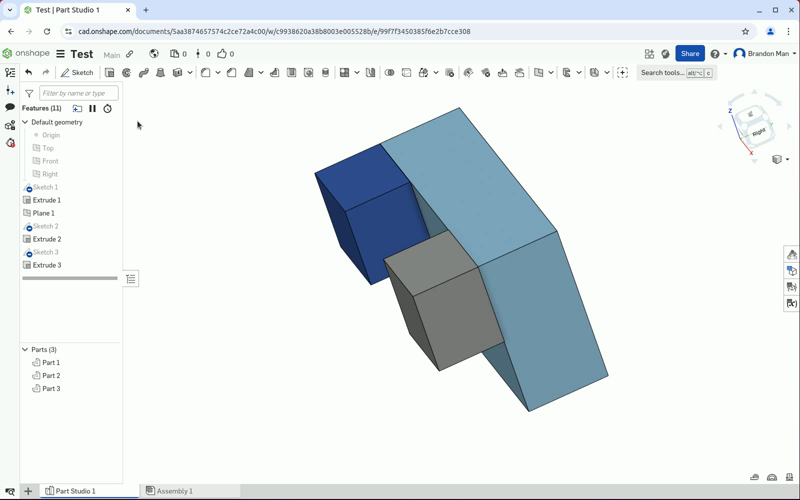
key(down, 2)
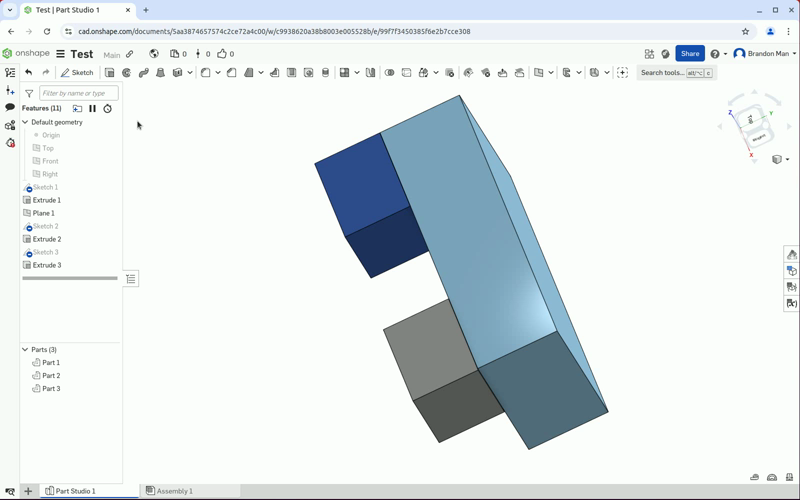
key(up, 2)
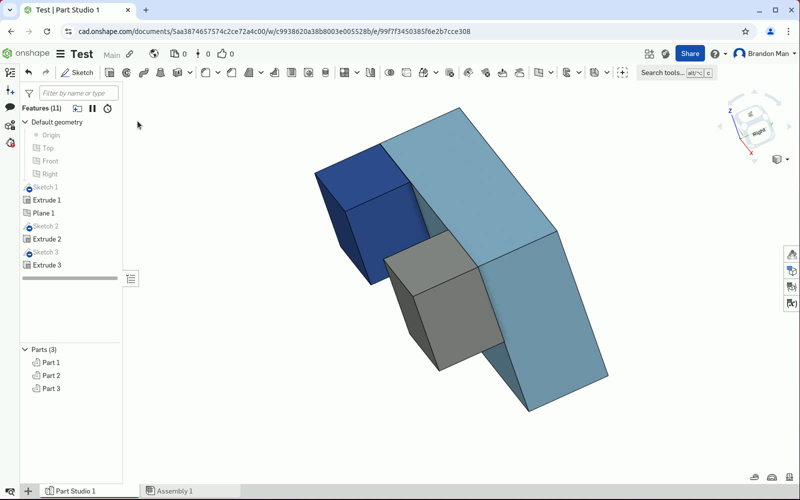
key(right, 2)
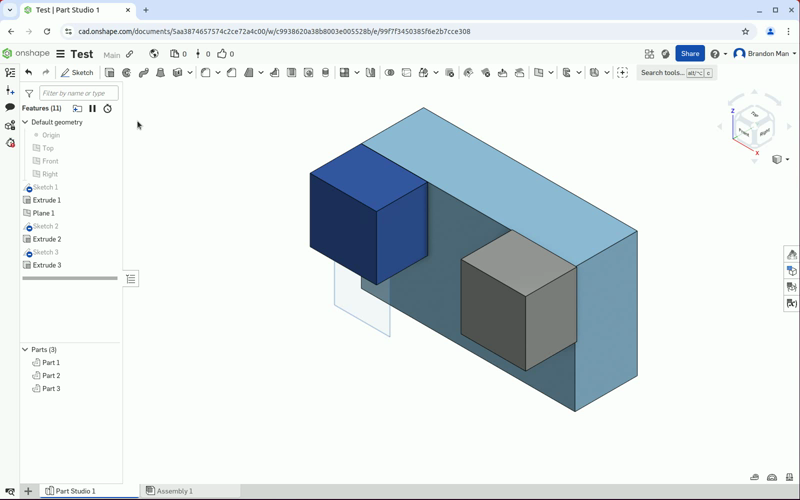
mouse_move(73, 189)
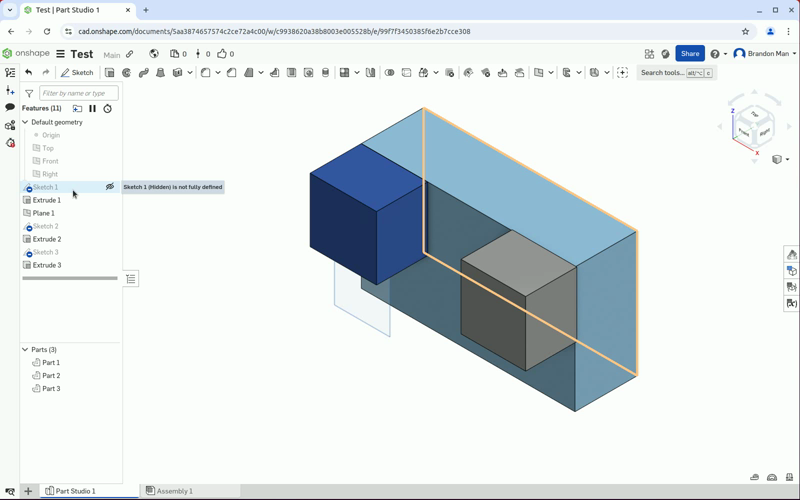
click(73, 189)